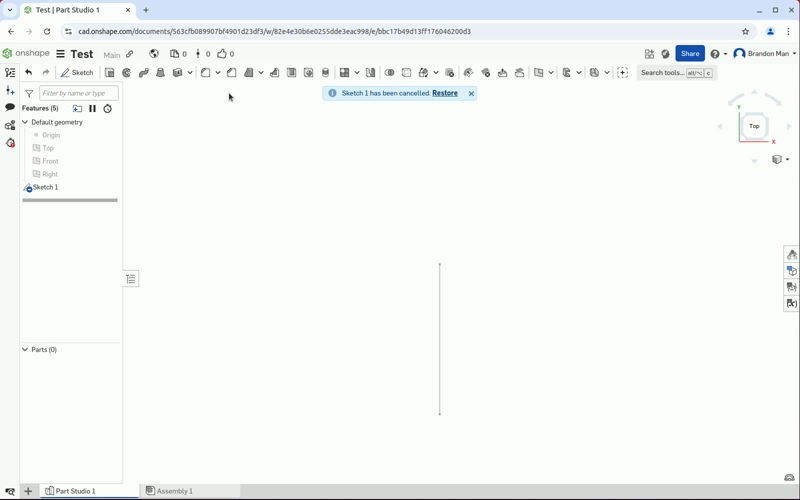
key(shift+h)
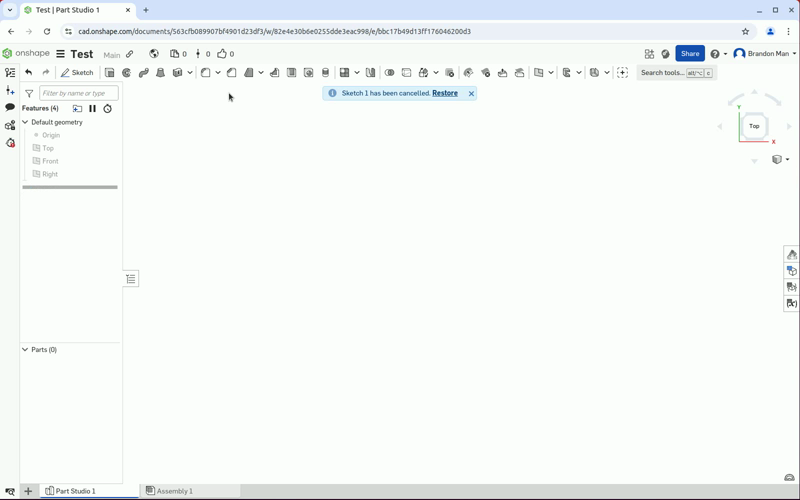
key(shift+s)
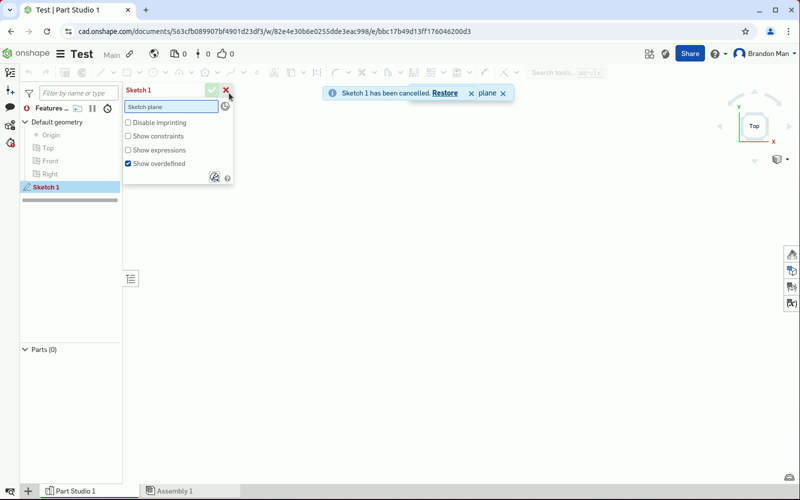
mouse_move(73, 150)
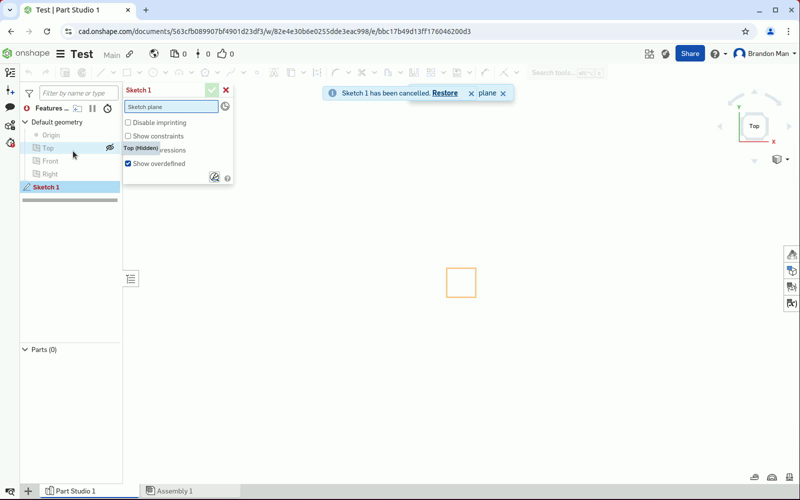
click(73, 150)
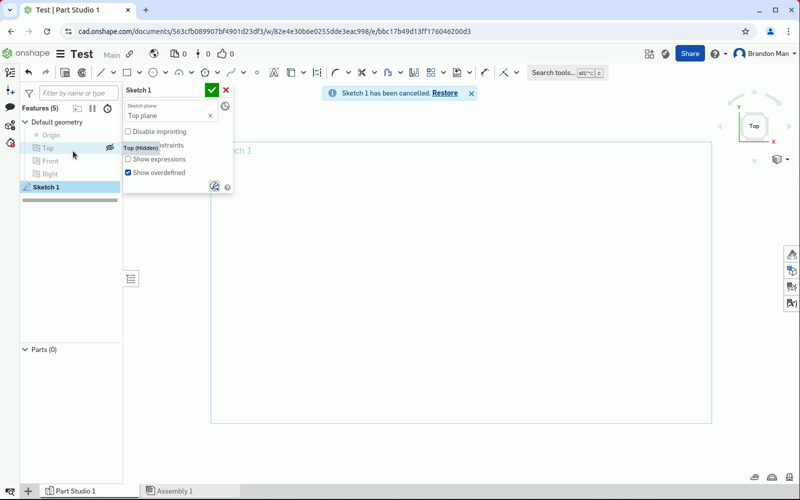
mouse_move(73, 352)
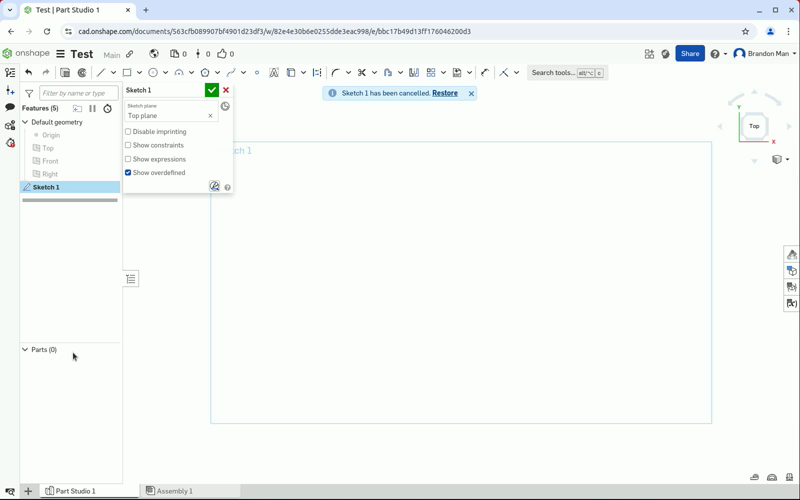
key(y)
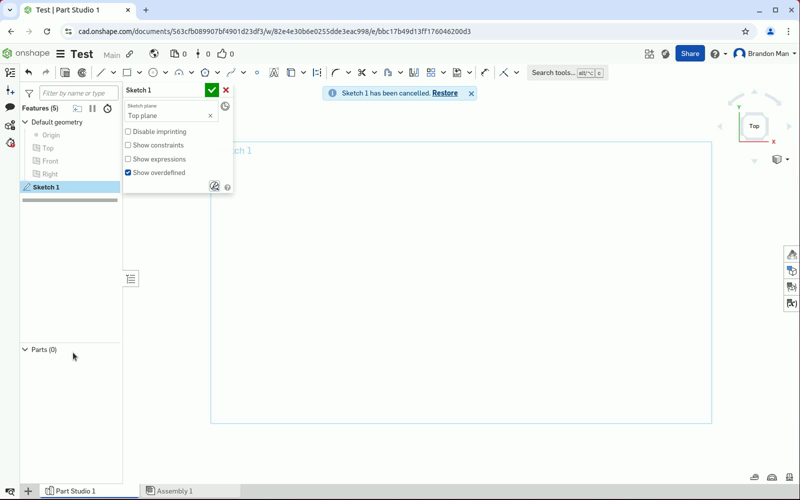
key(l)
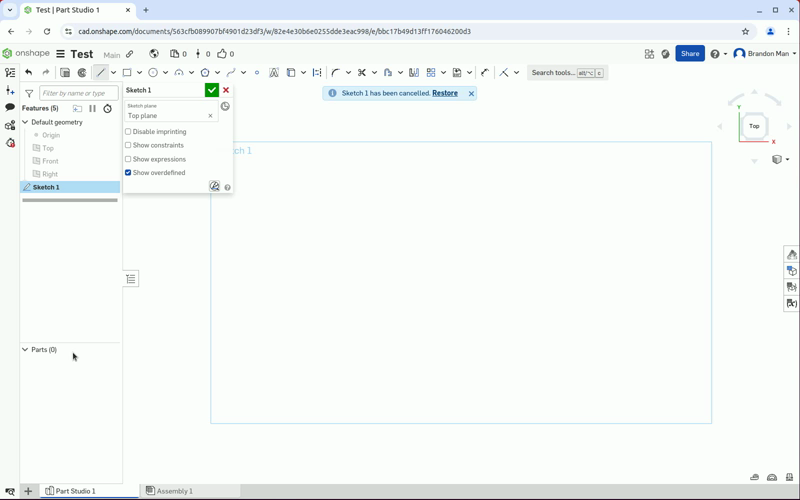
key_down(shift)
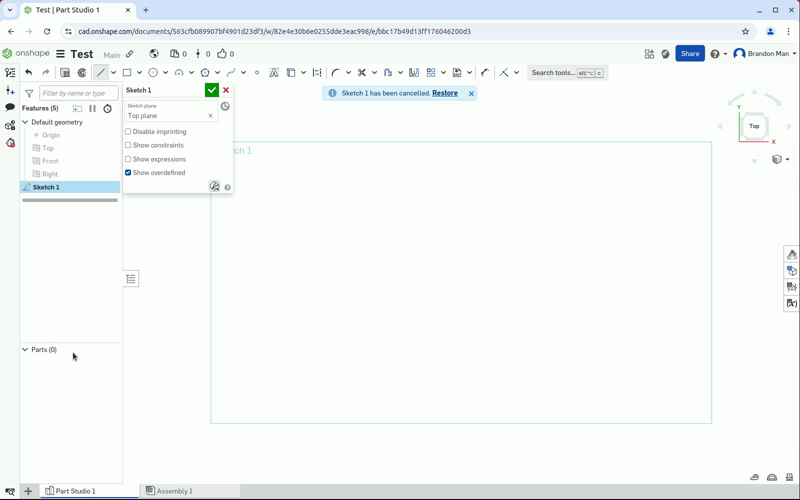
mouse_move(460, 282)
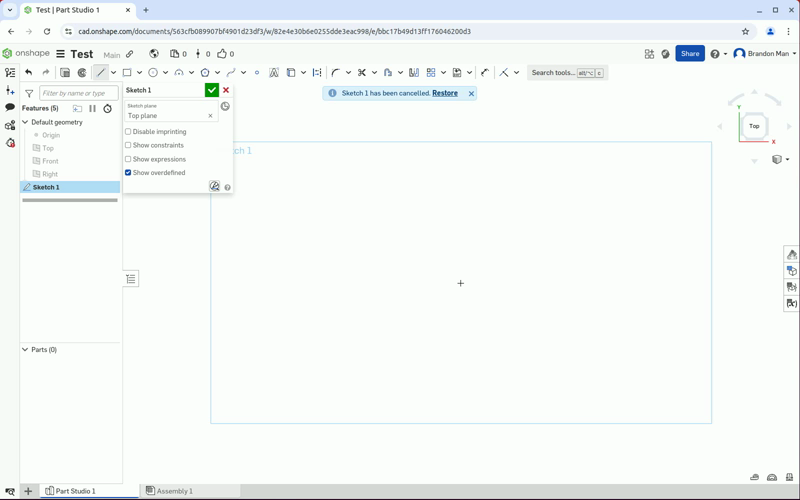
click(460, 282)
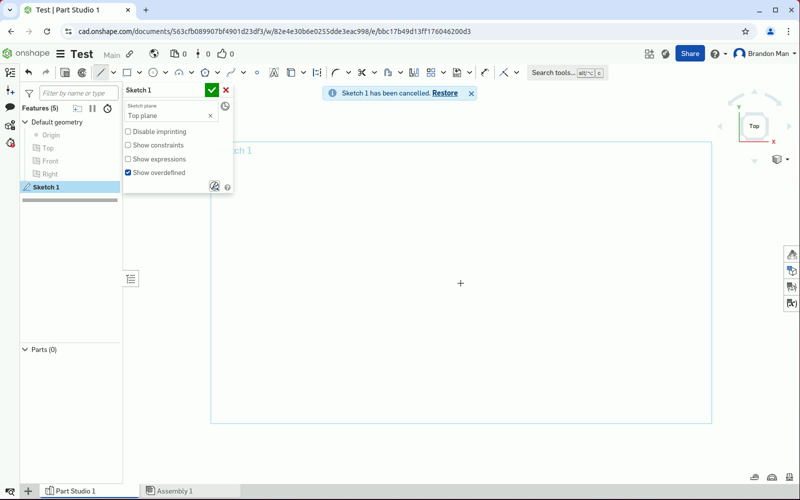
key_up(shift)
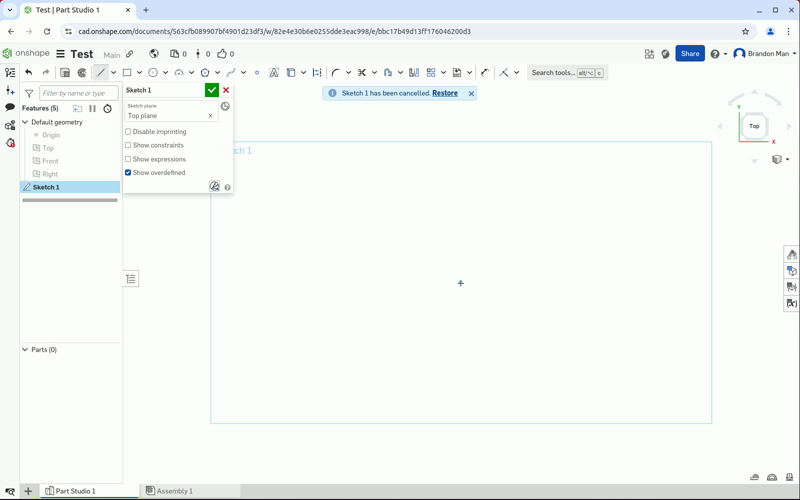
key_down(shift)
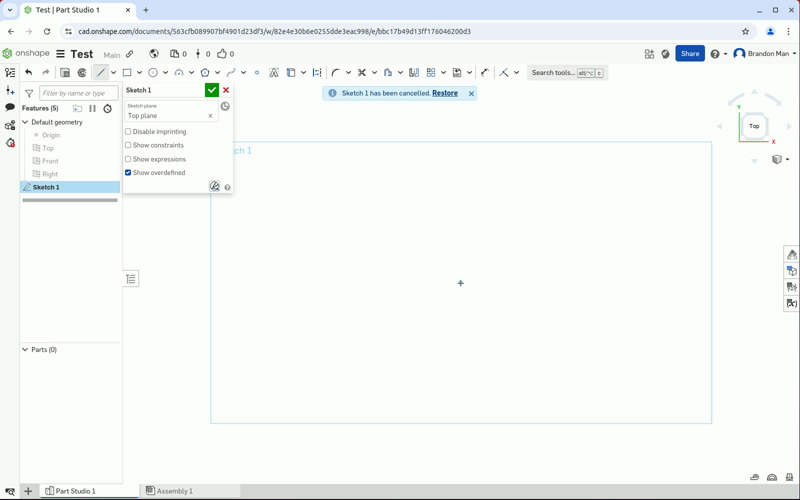
mouse_move(490, 282)
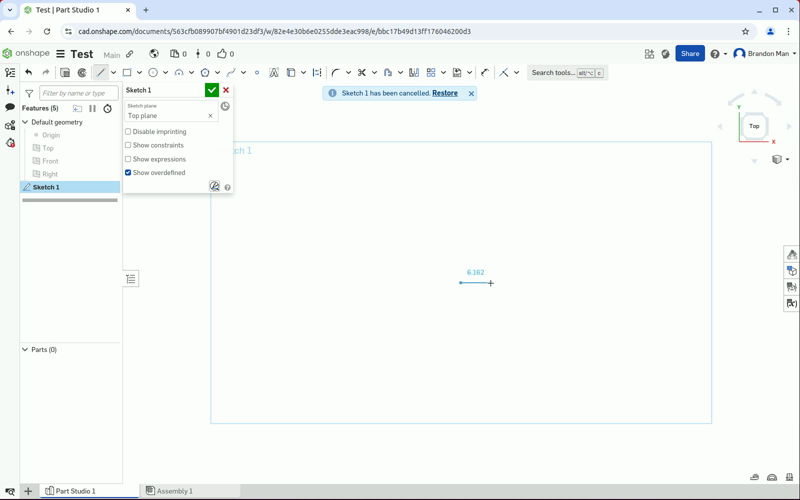
mouse_move(471, 282)
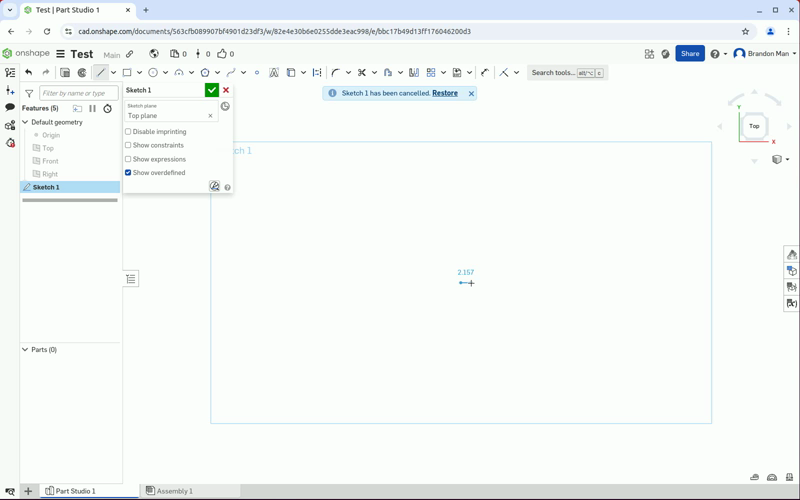
click(471, 282)
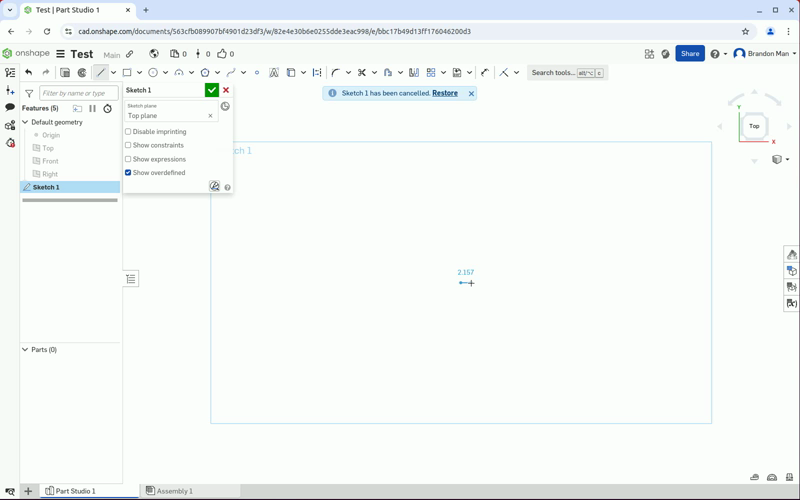
key_up(shift)
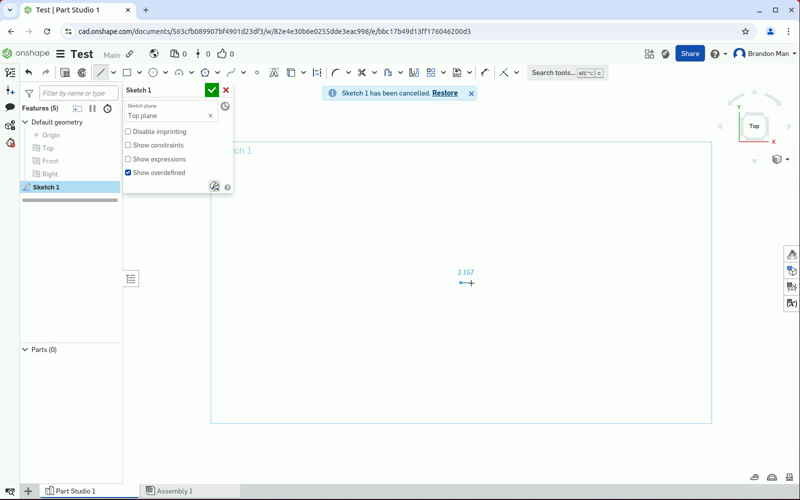
key_down(shift)
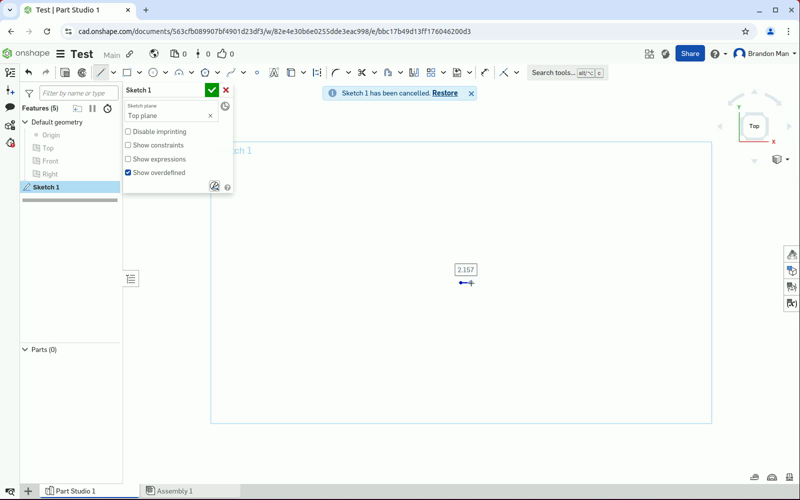
mouse_move(501, 282)
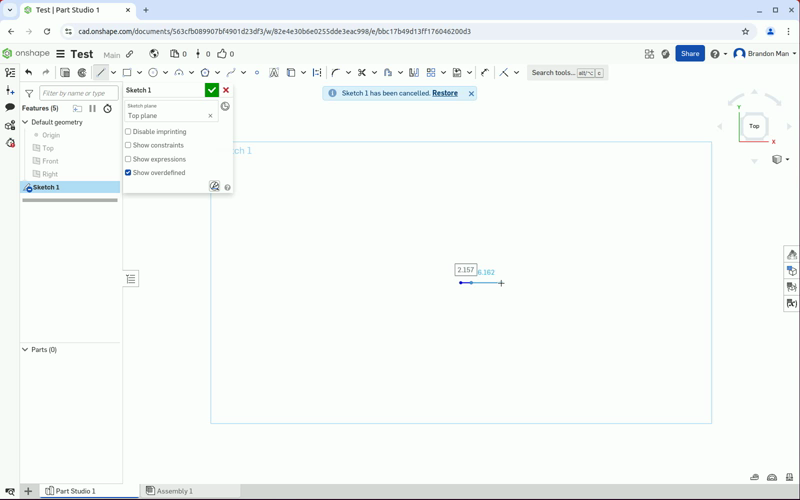
mouse_move(471, 273)
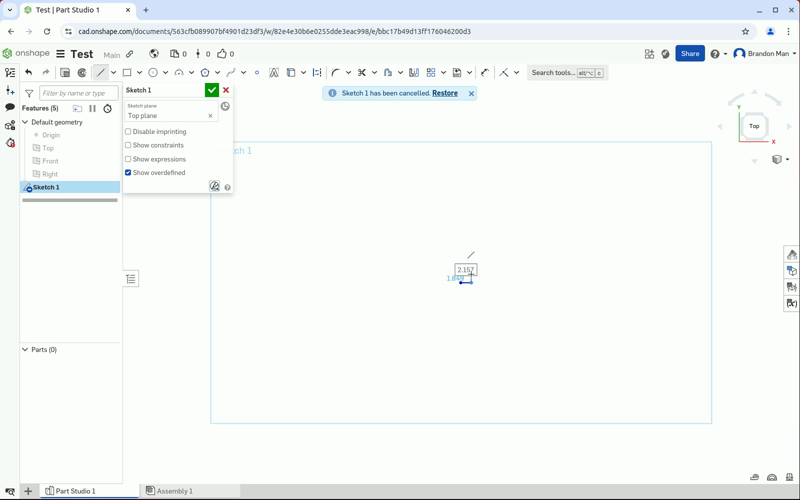
click(471, 273)
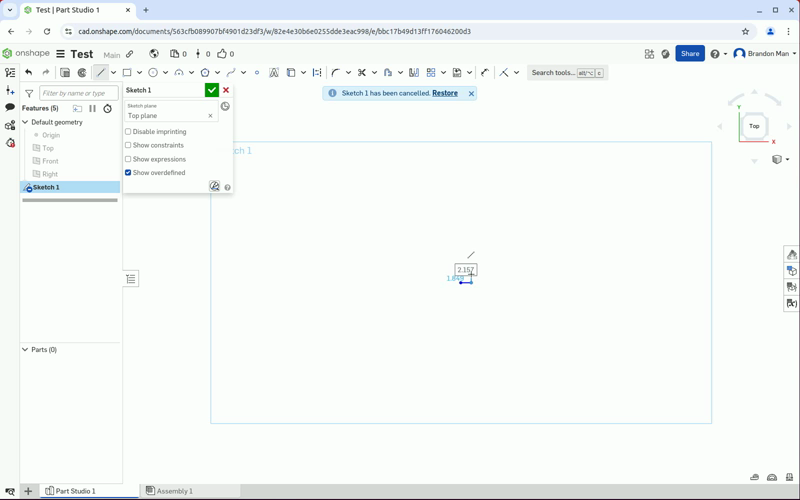
key_up(shift)
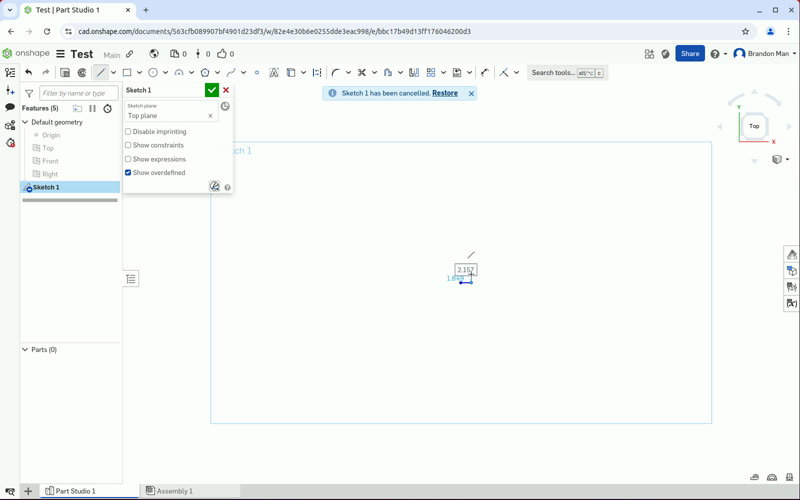
key_down(shift)
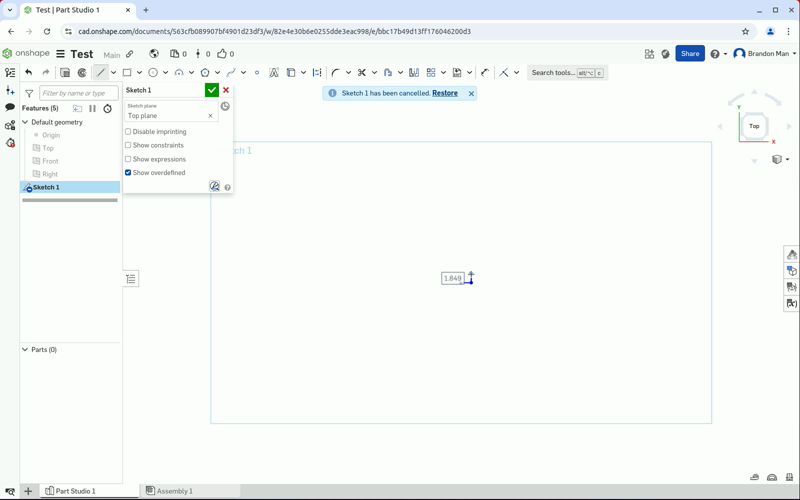
mouse_move(501, 273)
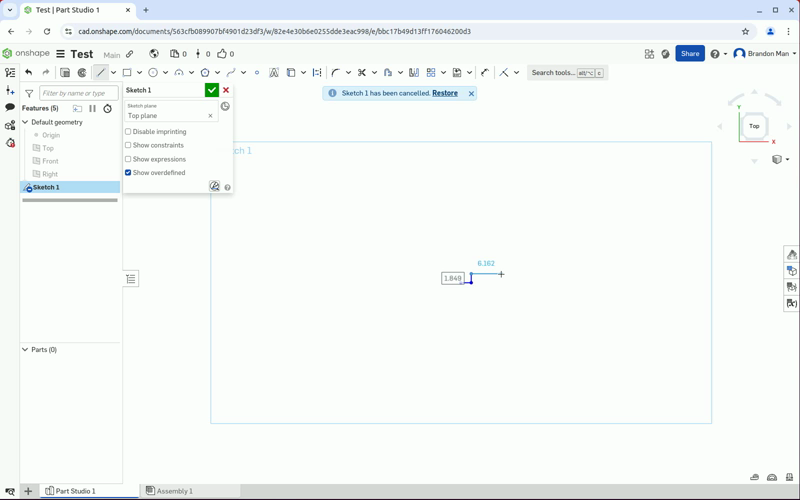
mouse_move(460, 273)
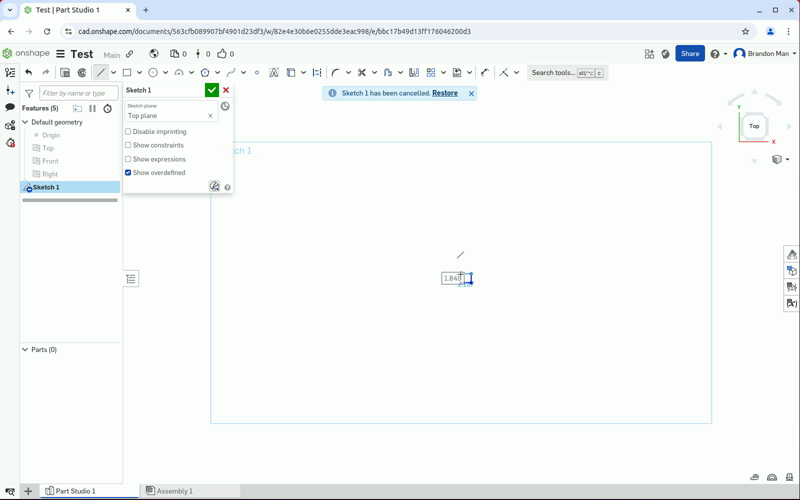
click(460, 273)
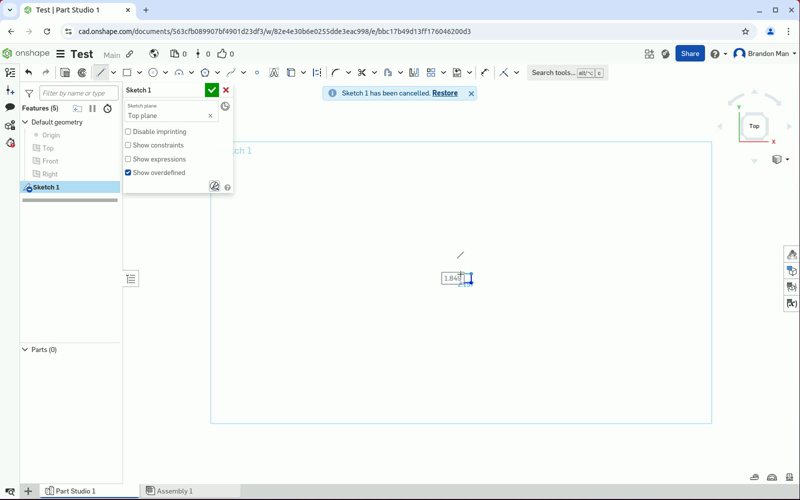
key_up(shift)
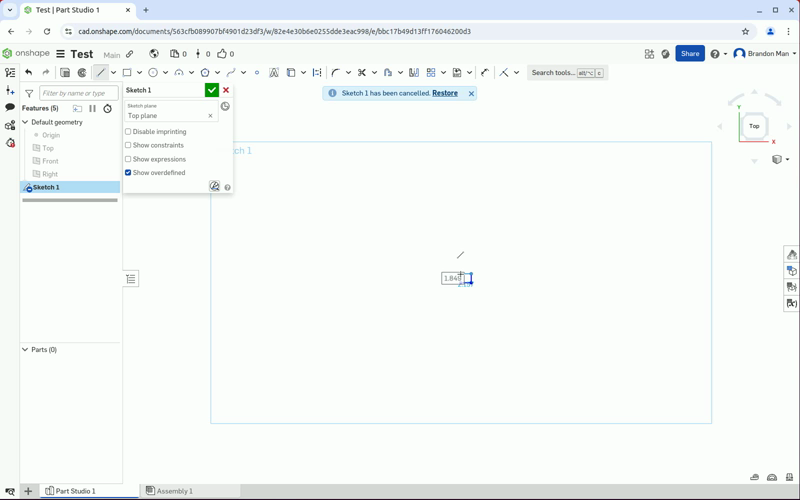
mouse_move(490, 273)
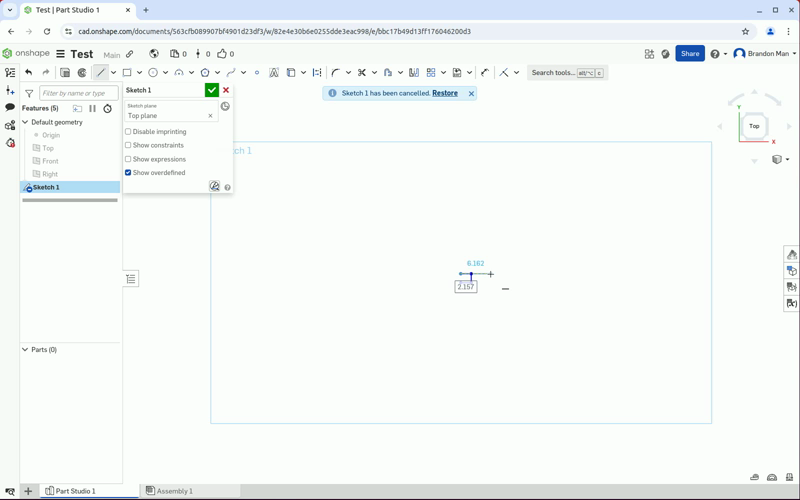
key_down(shift)
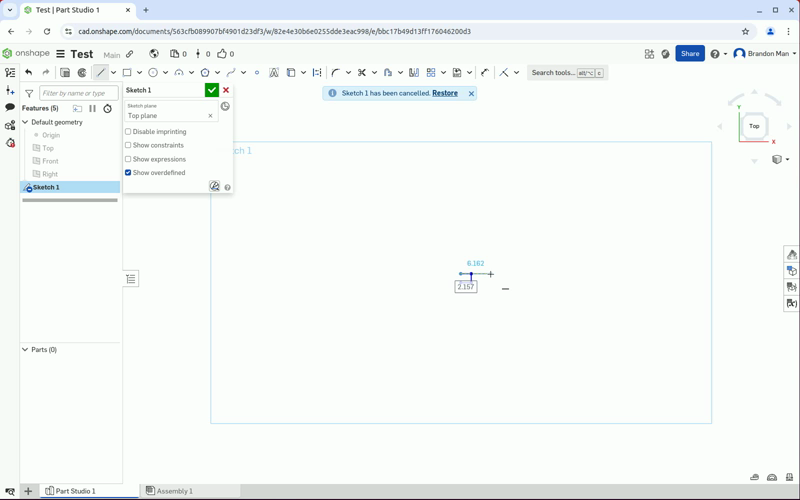
mouse_move(460, 282)
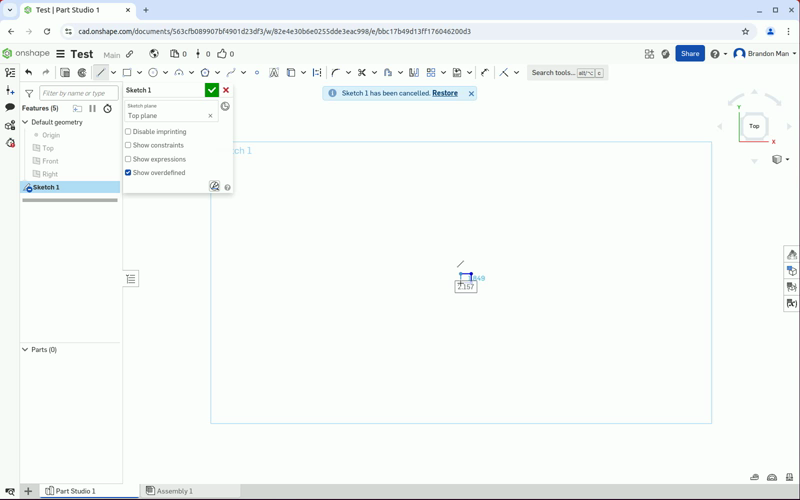
key_up(shift)
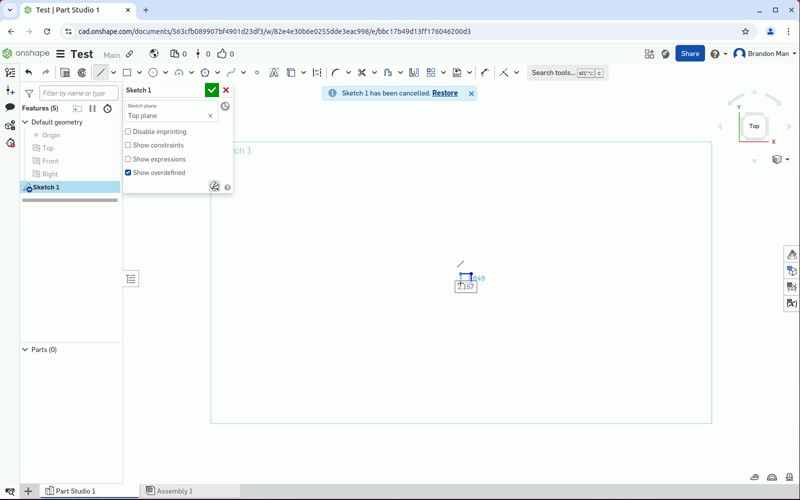
click(460, 282)
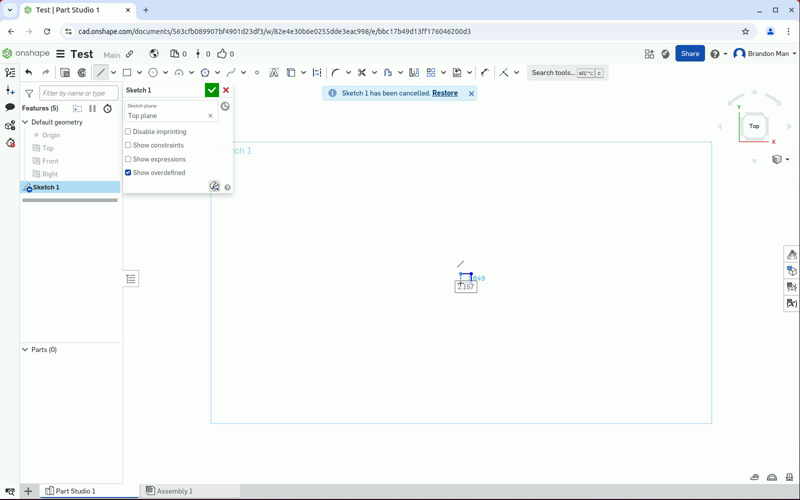
key(esc)
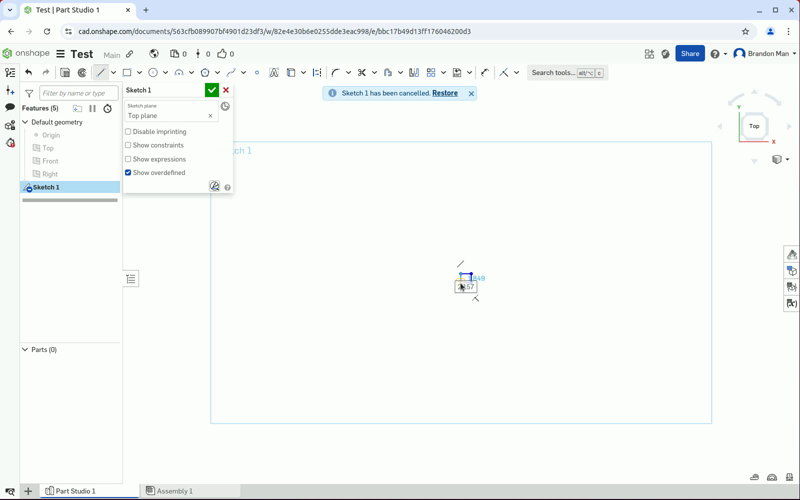
mouse_move(464, 279)
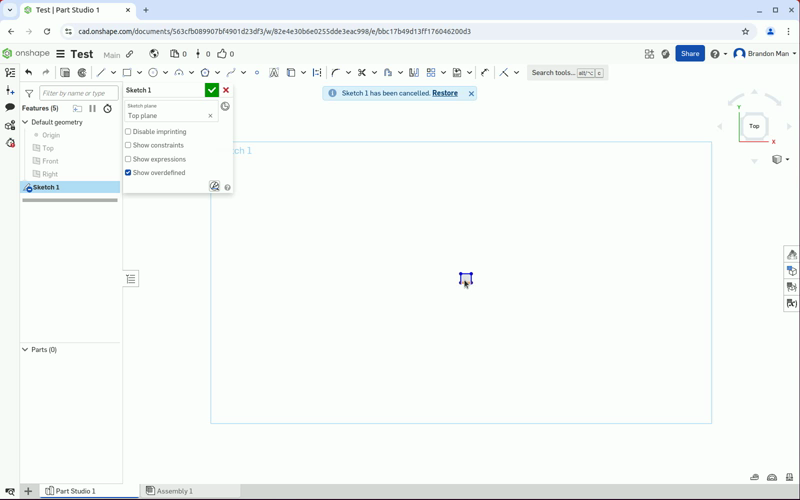
scroll(6)
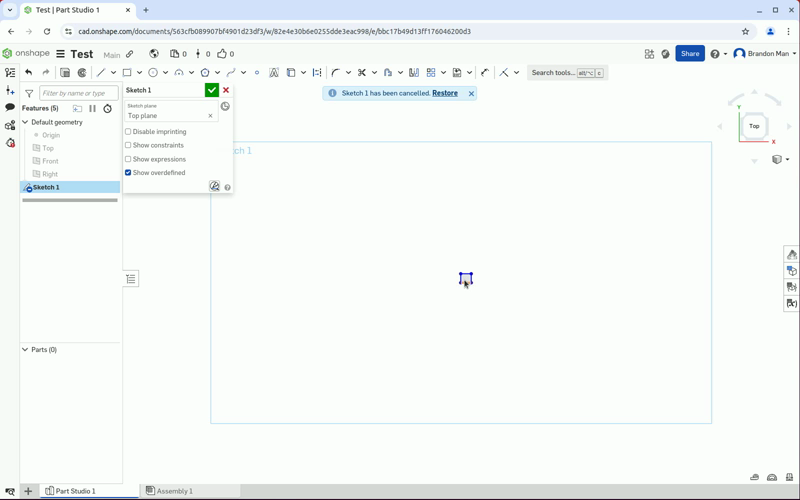
scroll(6)
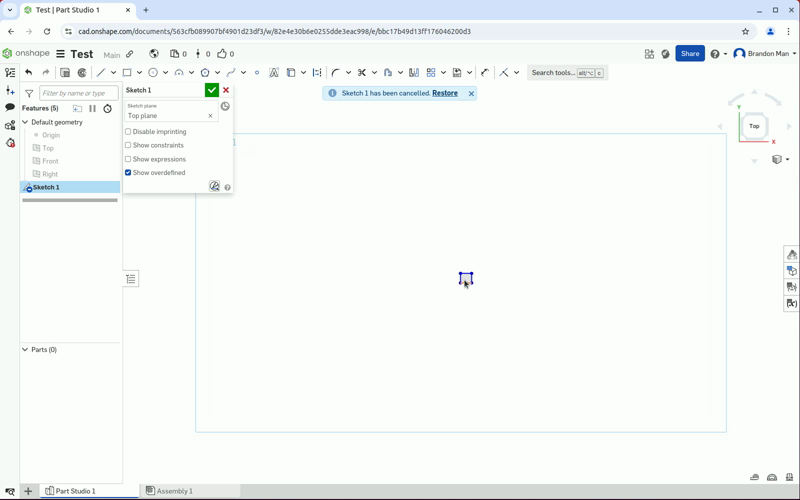
scroll(6)
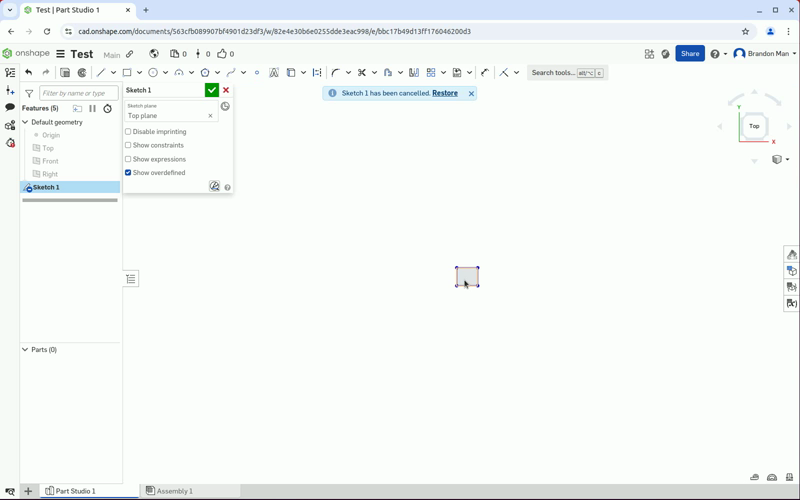
scroll(6)
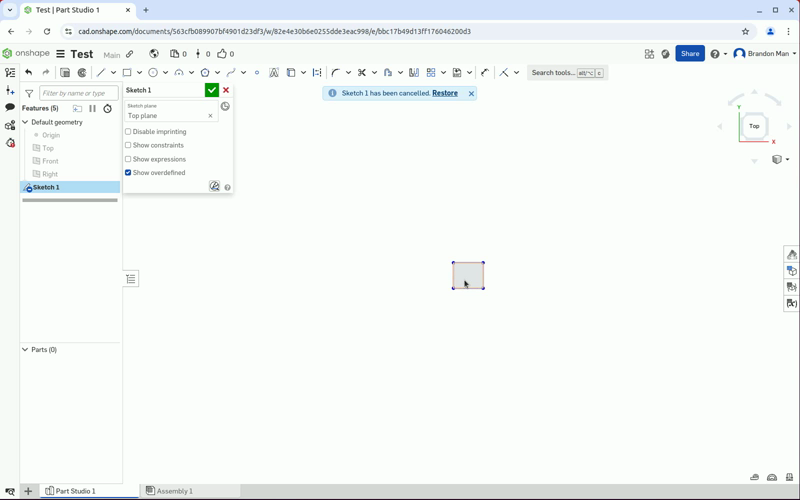
scroll(6)
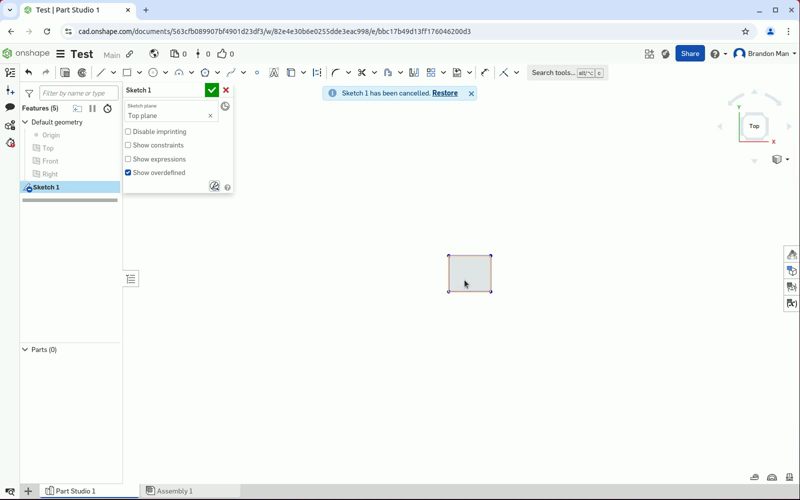
scroll(6)
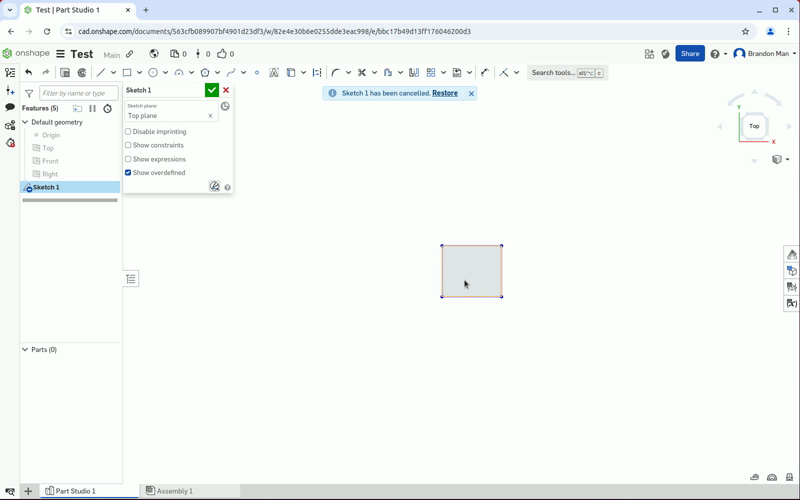
scroll(6)
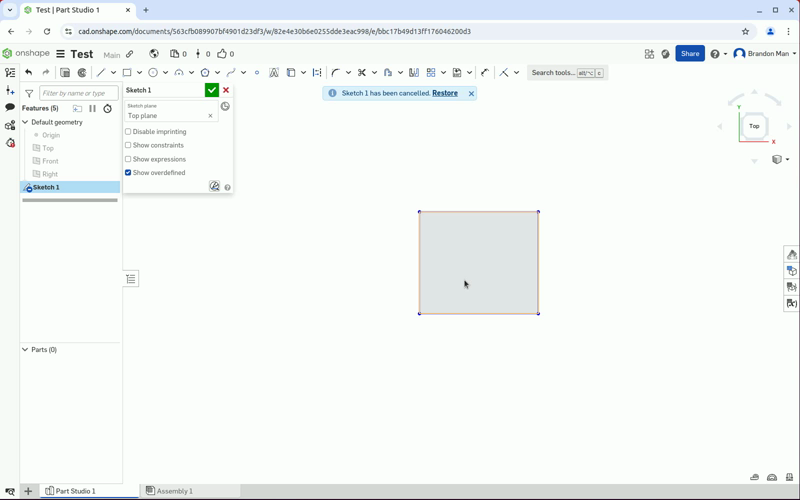
click(464, 279)
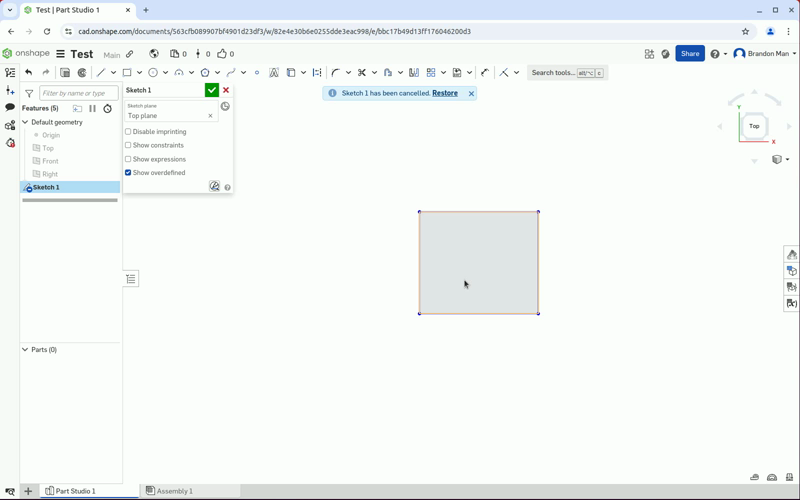
scroll(-6)
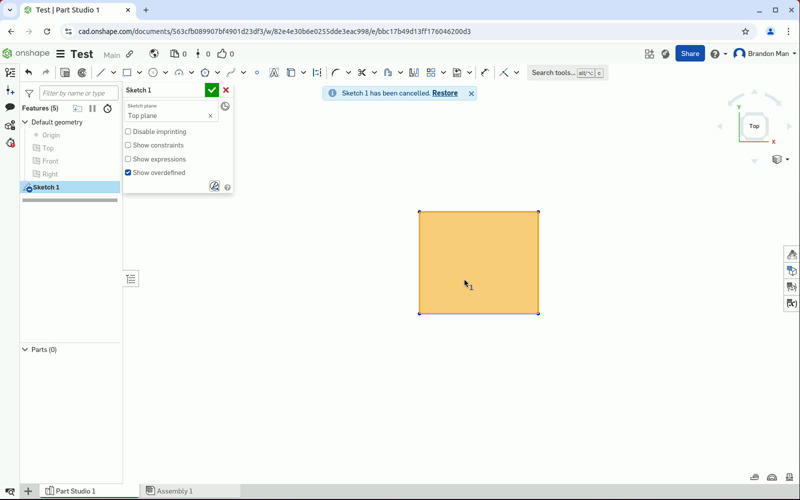
scroll(-6)
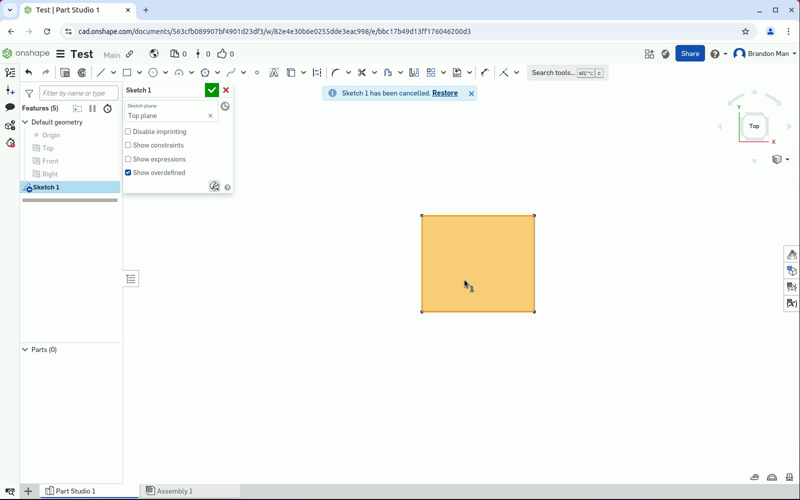
scroll(-6)
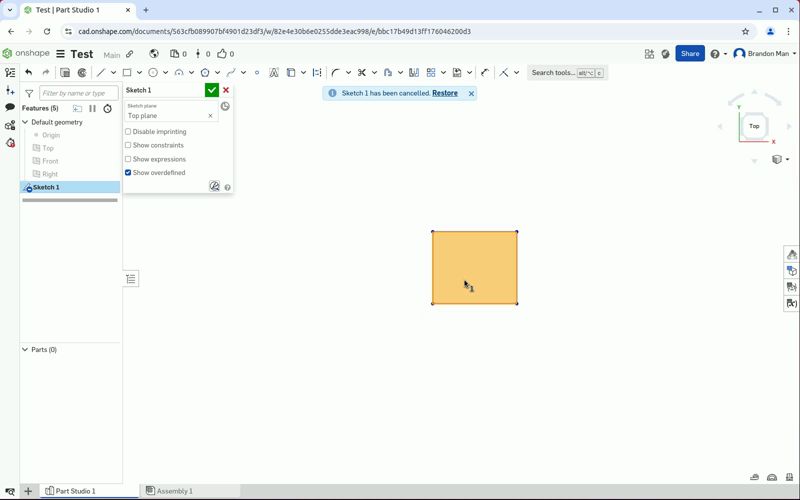
scroll(-6)
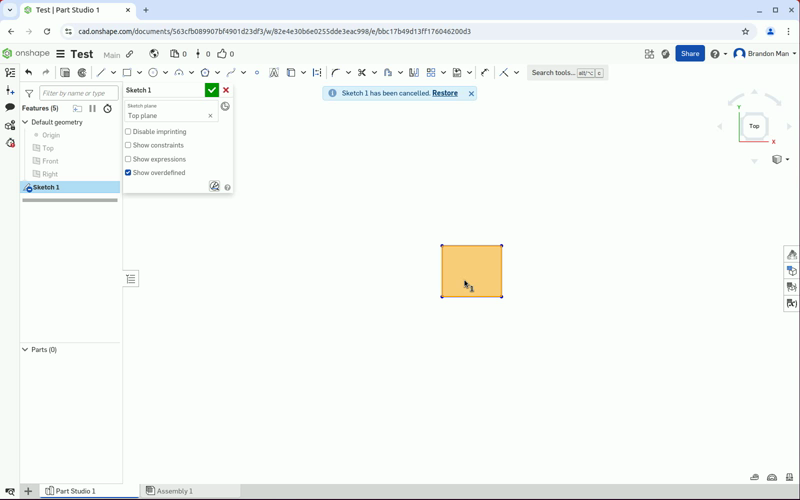
scroll(-6)
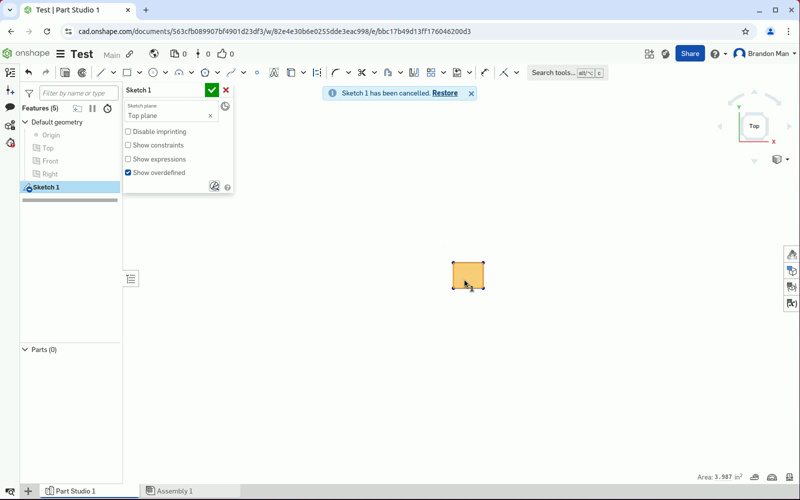
scroll(-6)
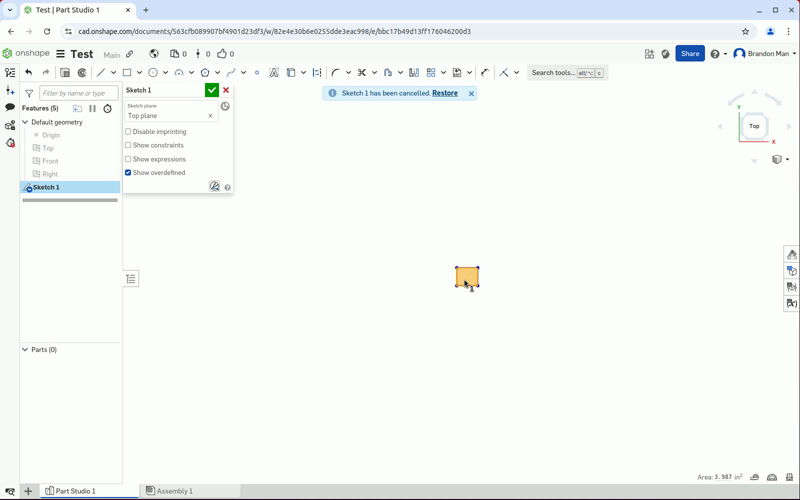
scroll(-6)
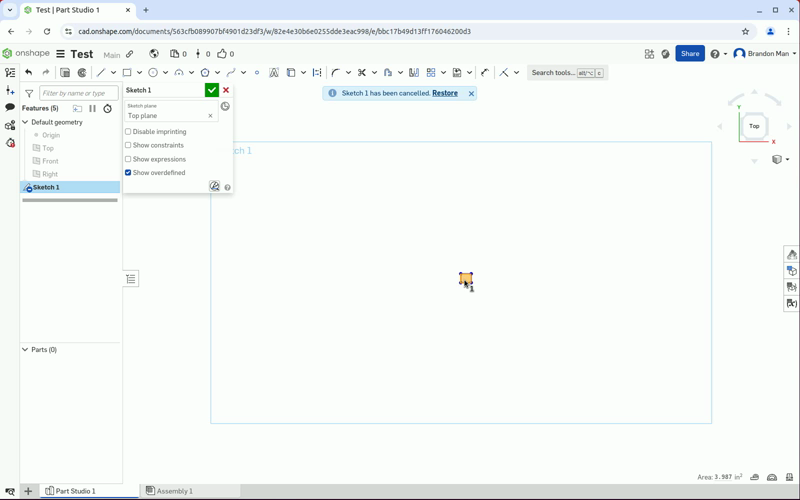
mouse_move(73, 352)
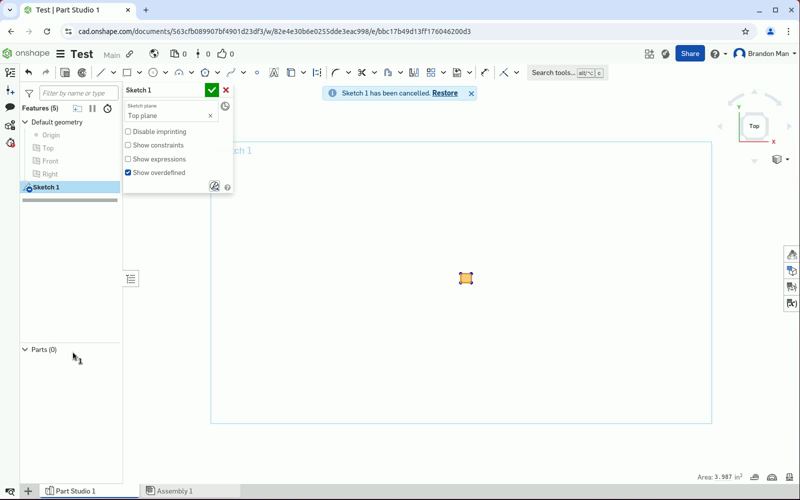
key(shift+y)
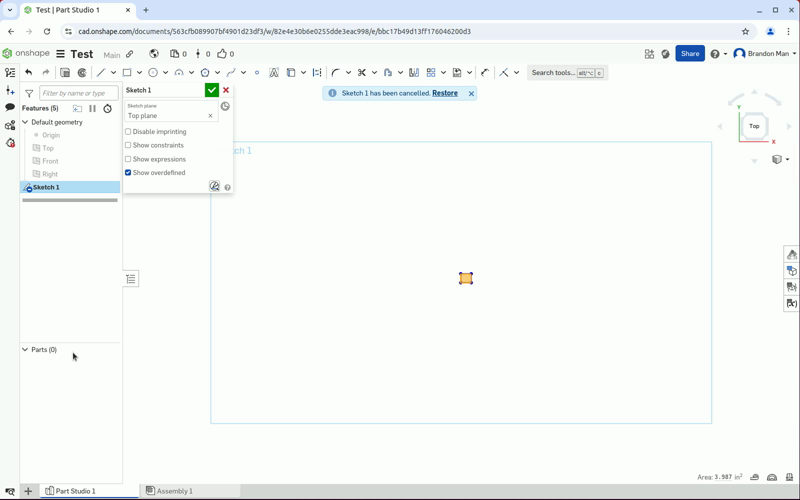
key(shift+e)
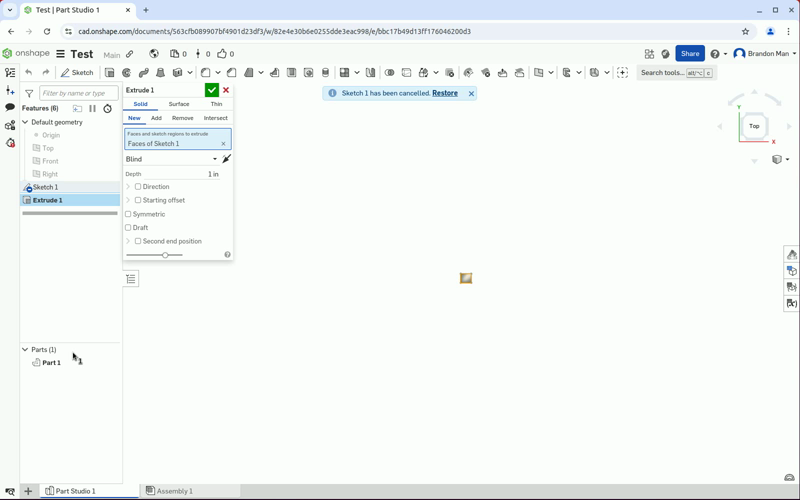
mouse_move(143, 106)
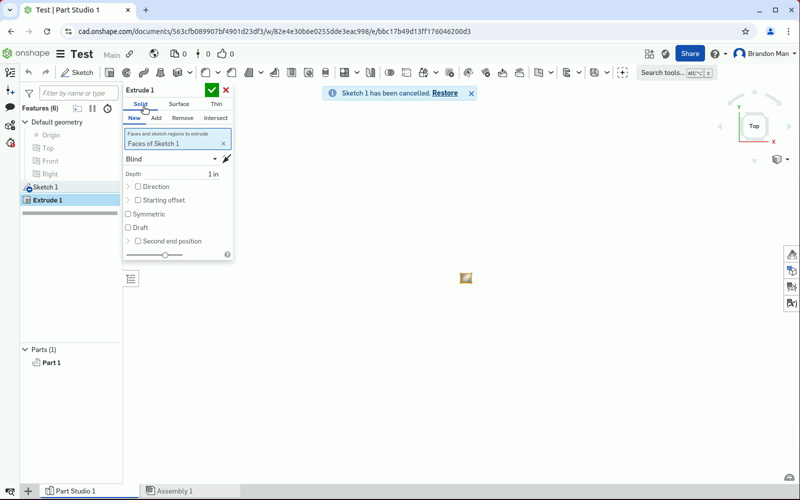
click(143, 106)
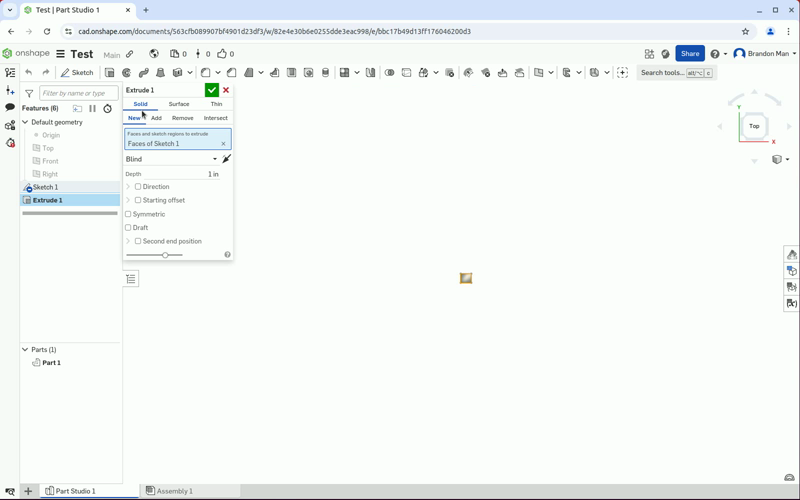
mouse_move(137, 120)
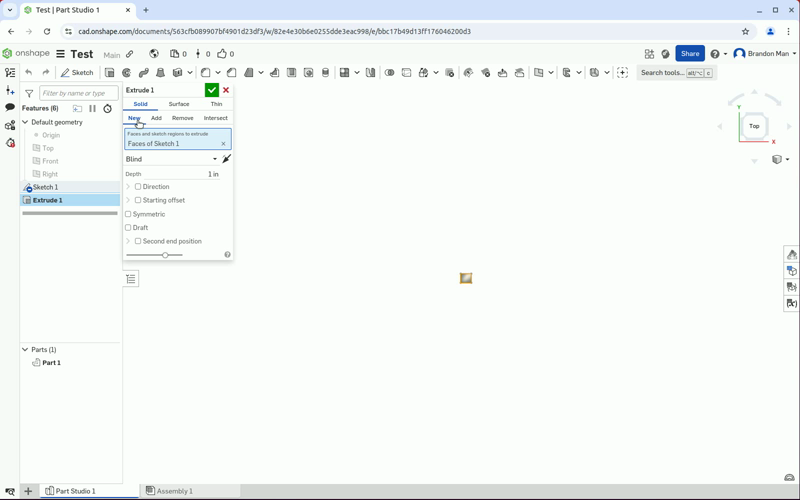
click(137, 120)
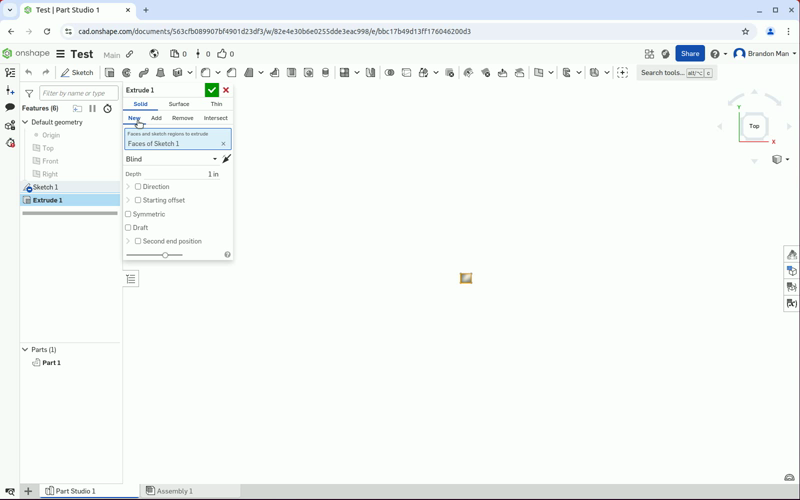
key(tab, 4)
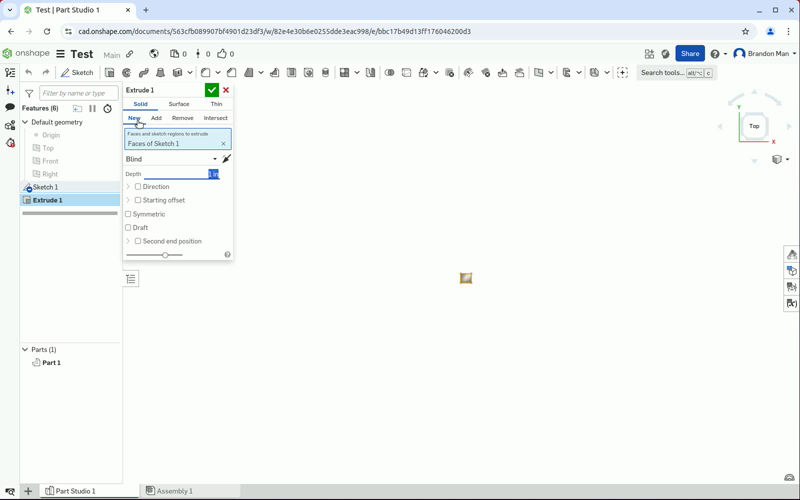
text(23.108)
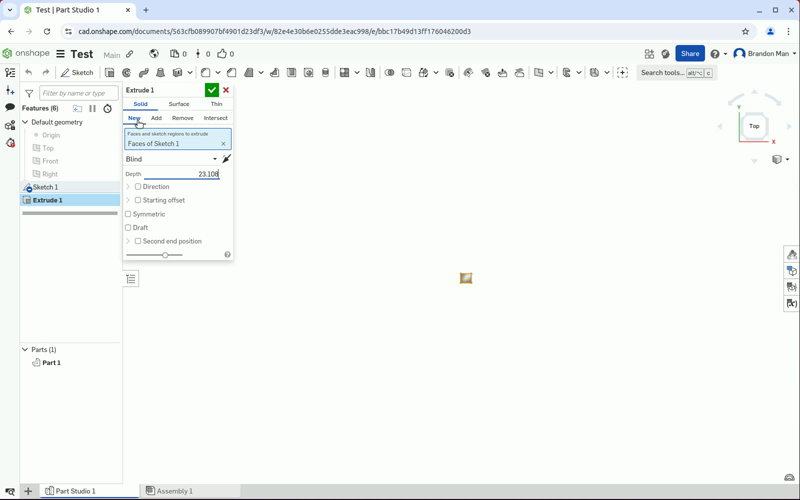
key(enter)
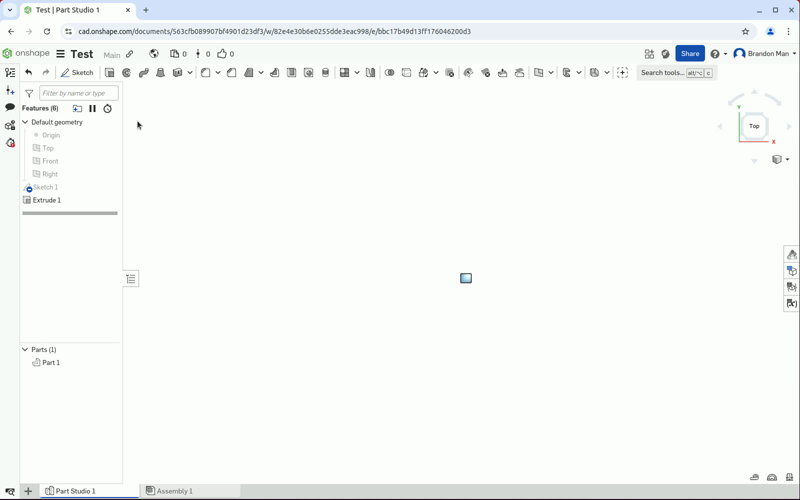
key(shift+h)
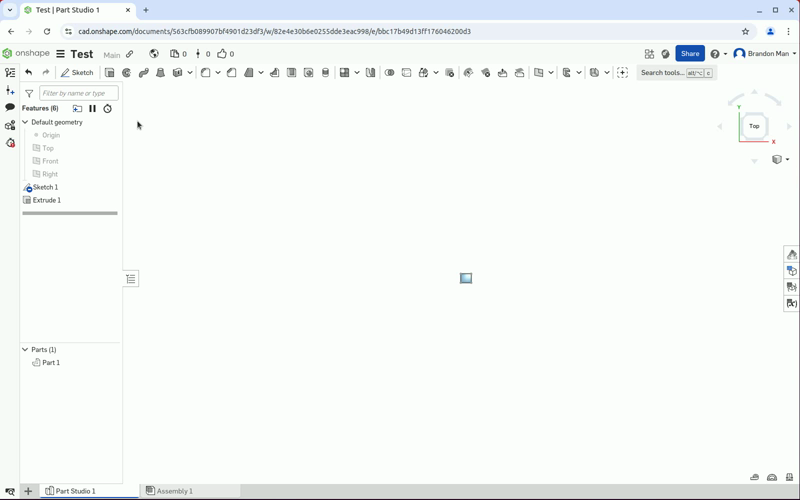
key(shift+h)
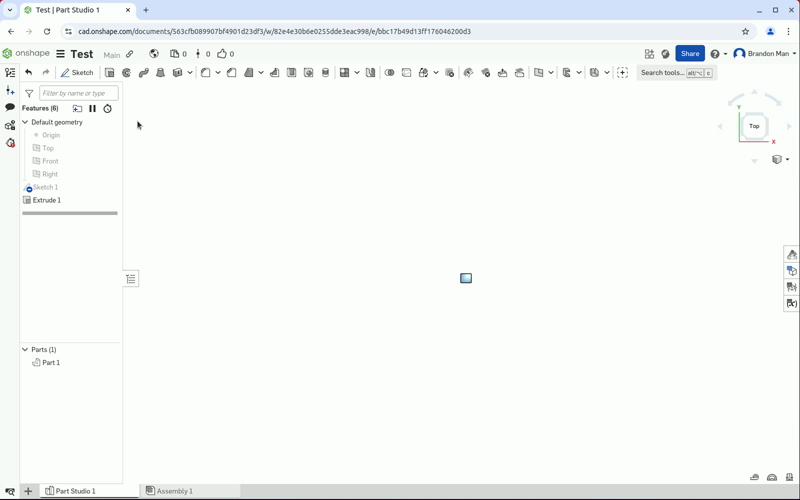
mouse_move(73, 189)
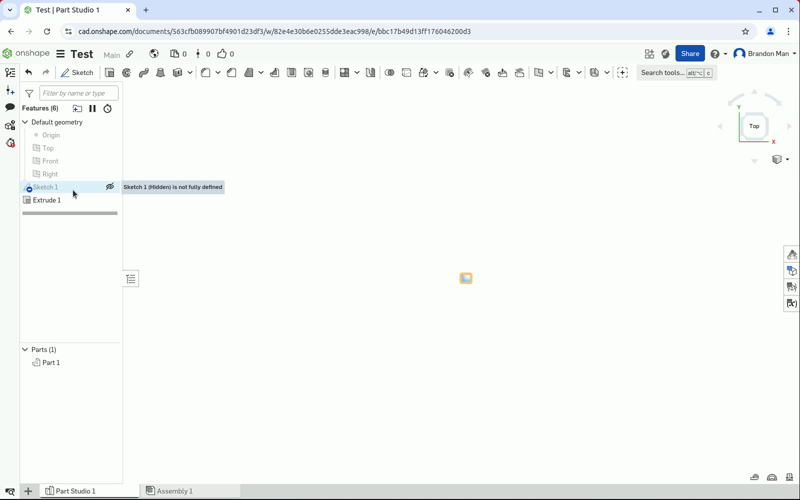
click(73, 189)
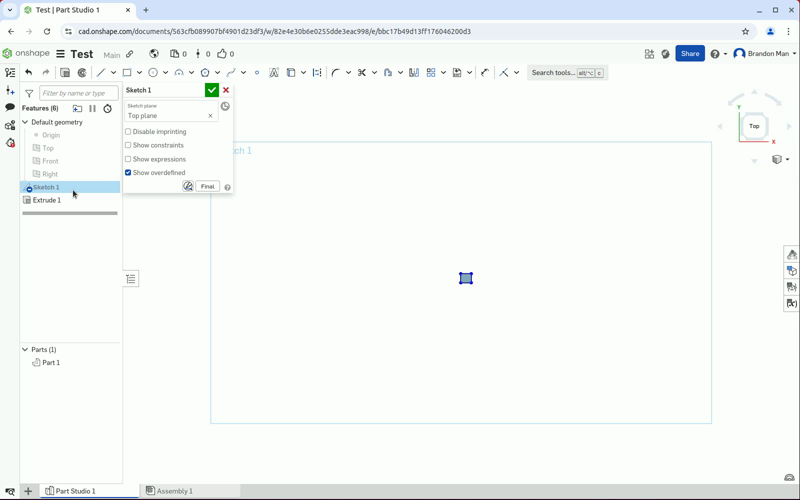
mouse_move(229, 92)
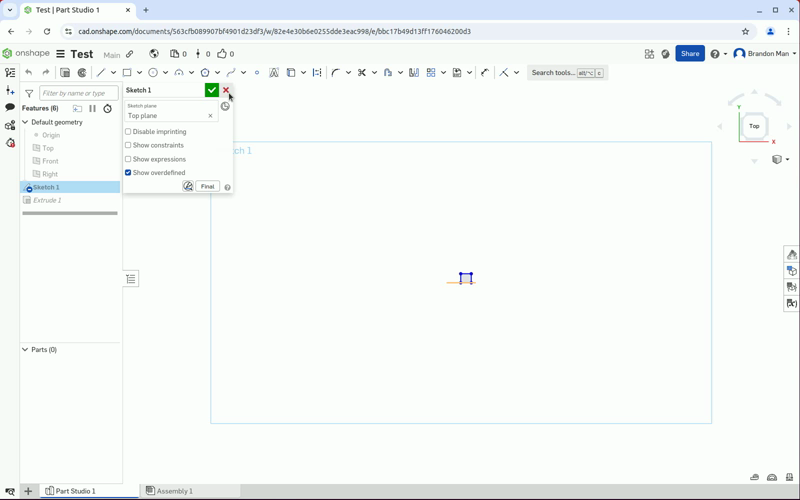
click(229, 92)
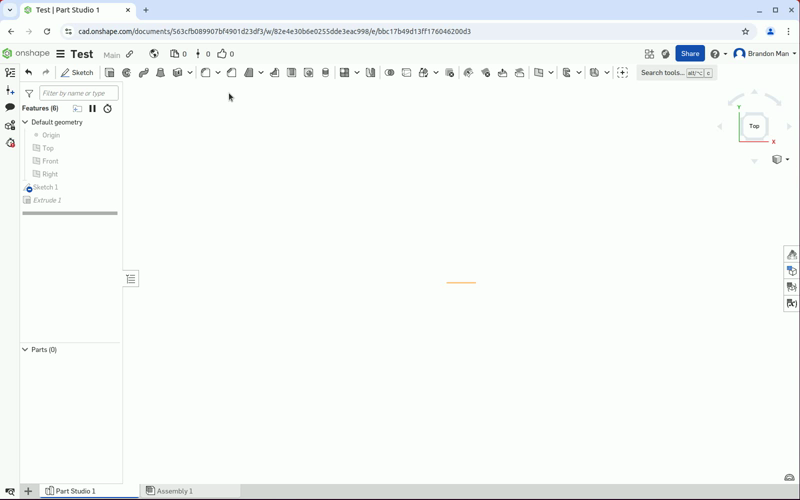
mouse_move(541, 75)
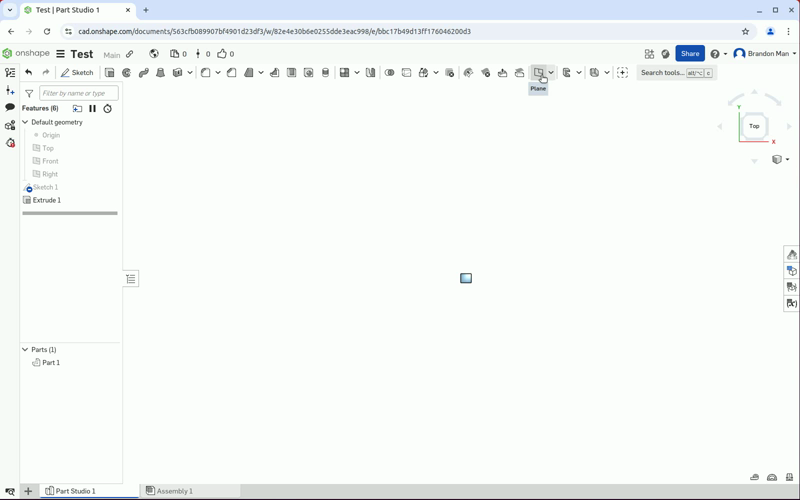
click(541, 75)
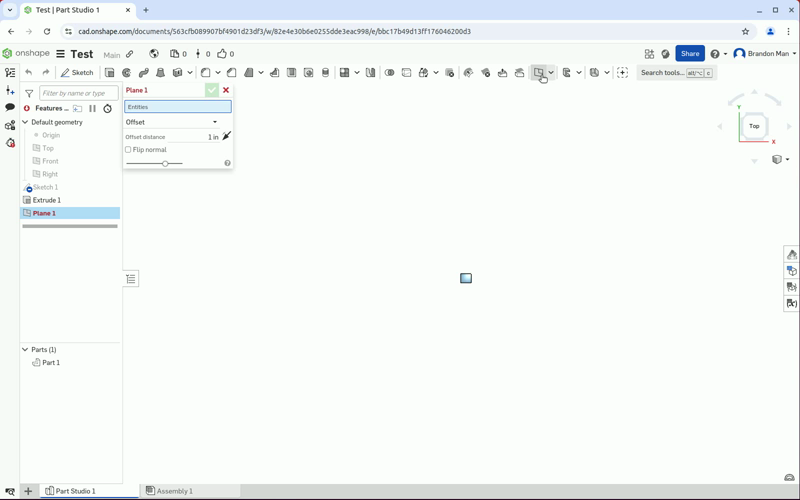
mouse_move(73, 150)
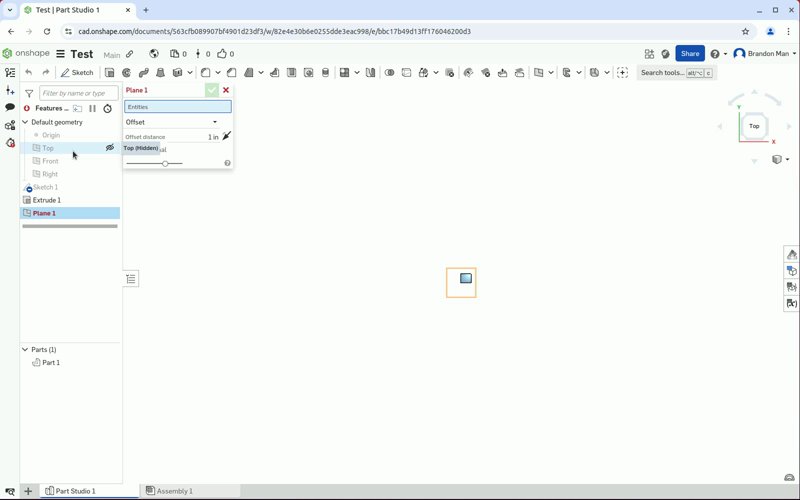
click(73, 150)
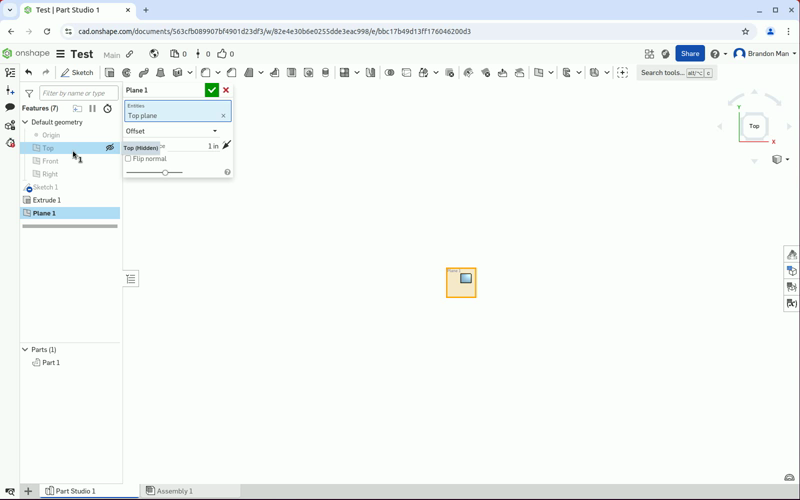
key(tab, 2)
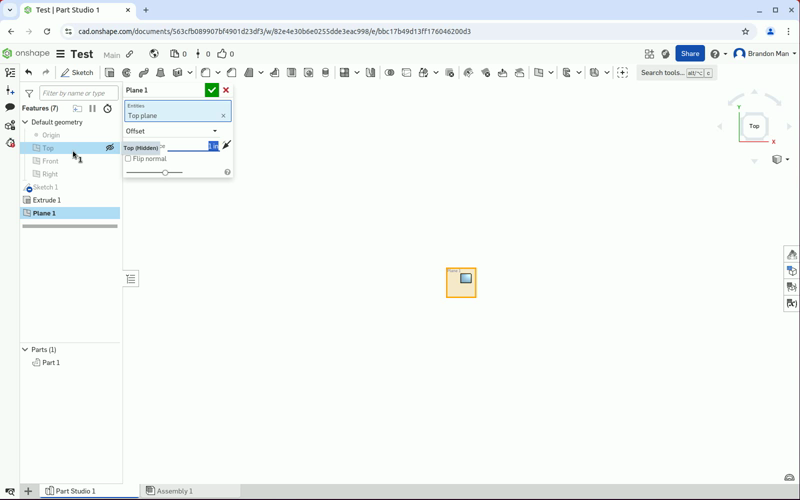
text(23.108)
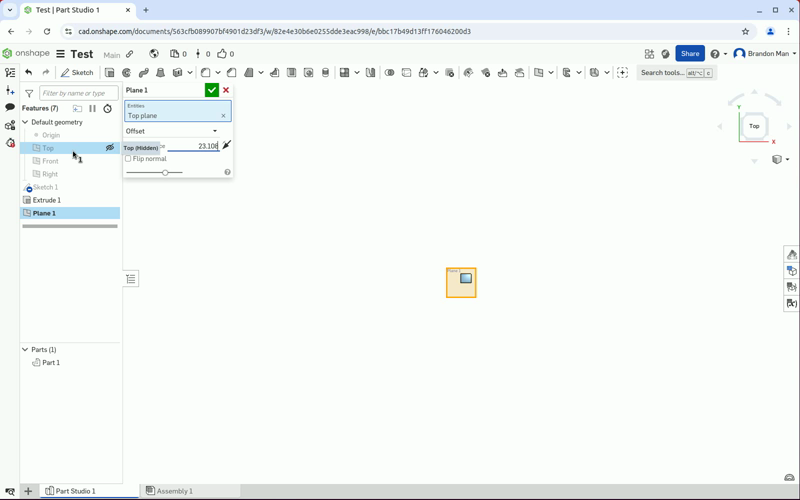
key(enter, 2)
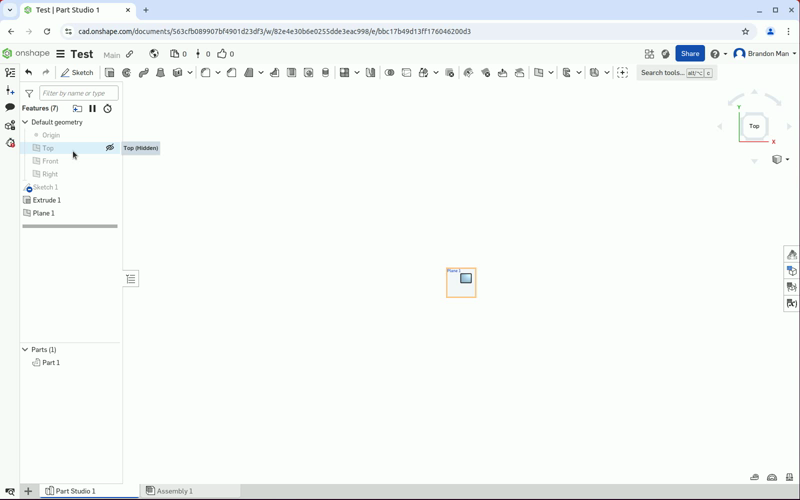
key(shift+s)
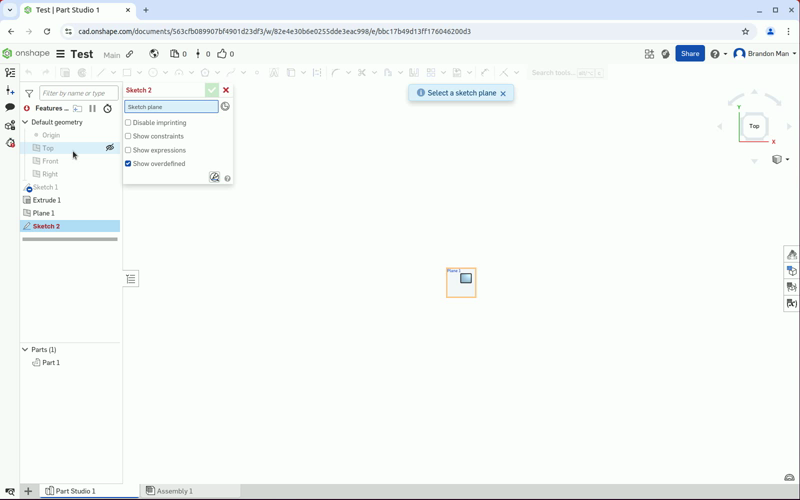
mouse_move(73, 215)
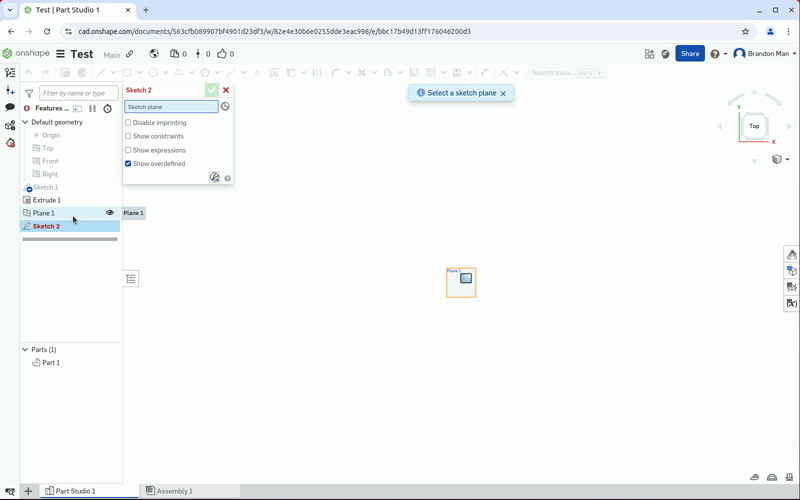
click(73, 215)
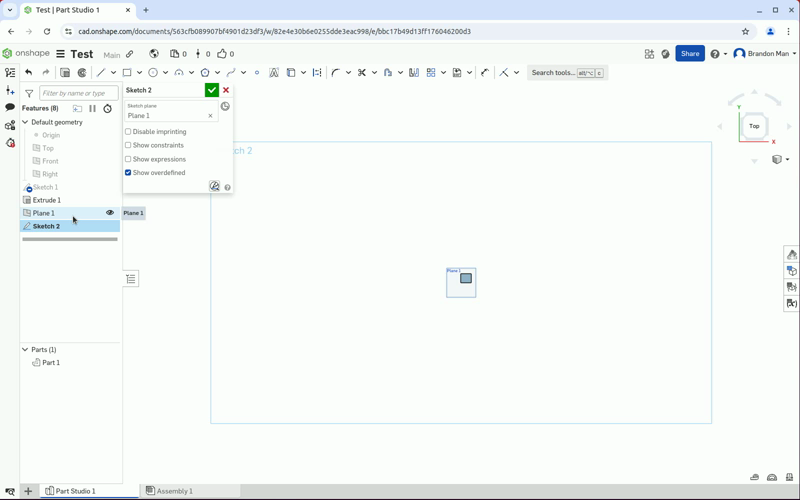
mouse_move(73, 352)
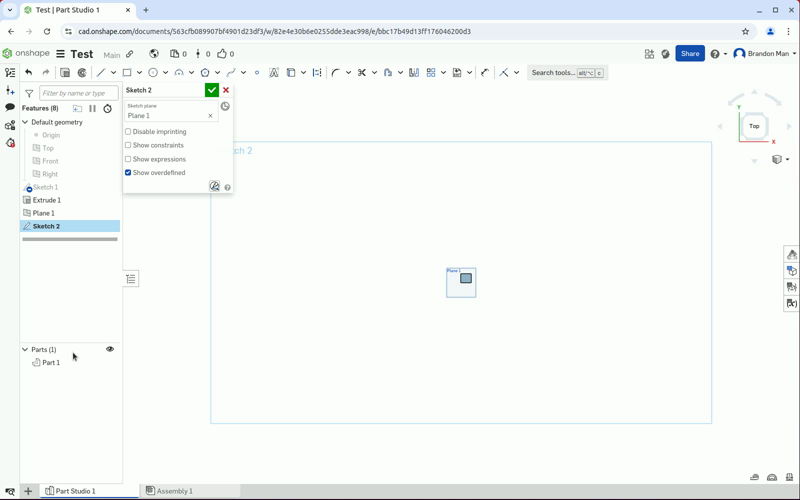
key(y)
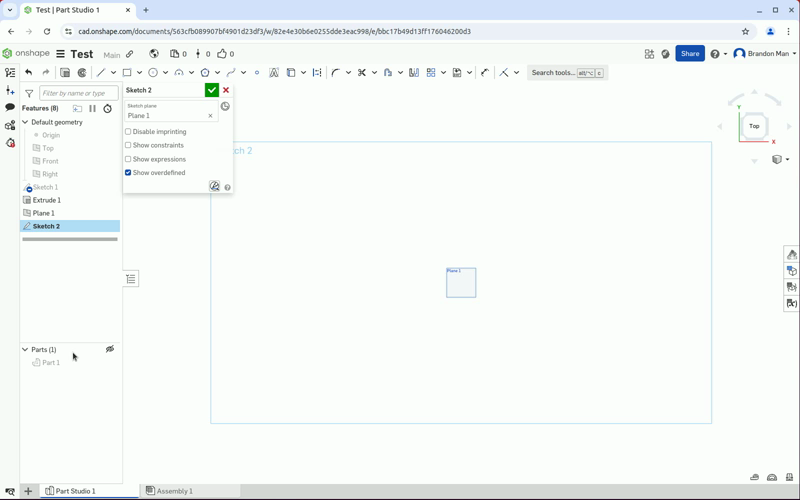
key(l)
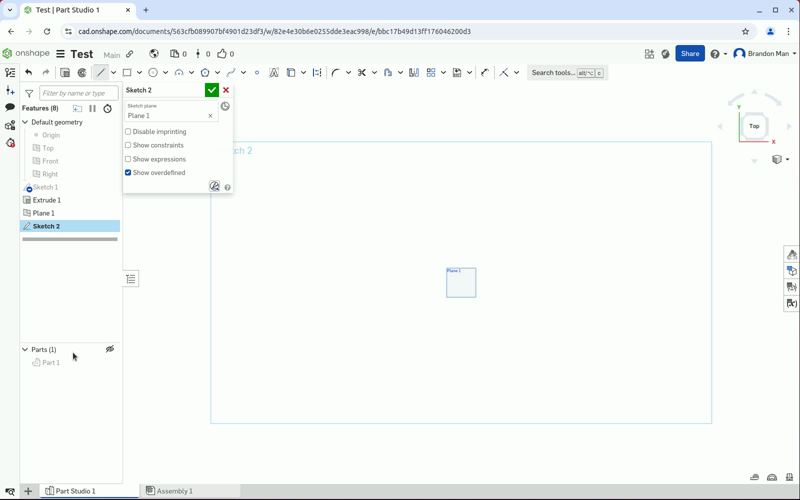
key_down(shift)
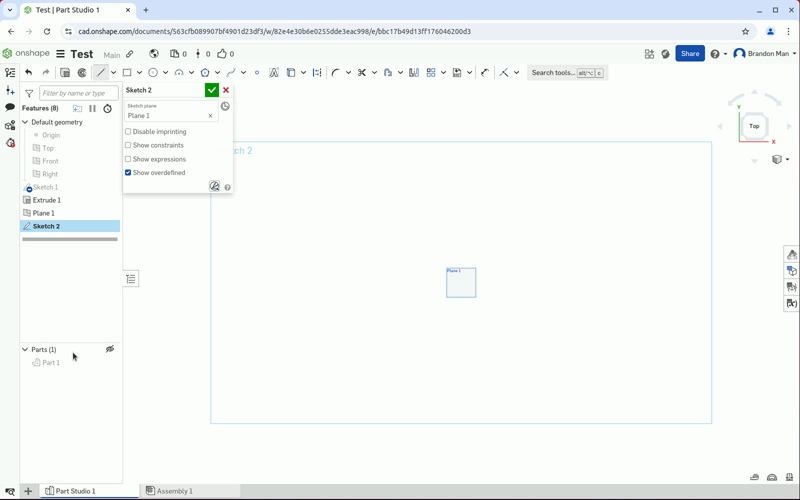
mouse_move(463, 280)
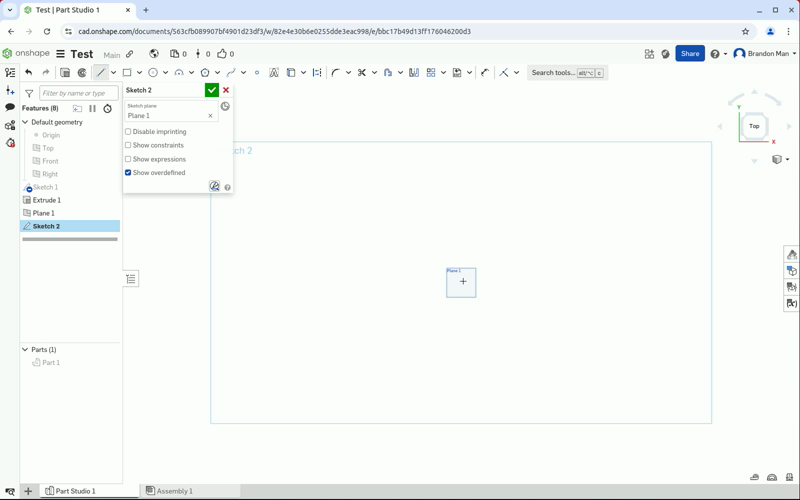
click(463, 280)
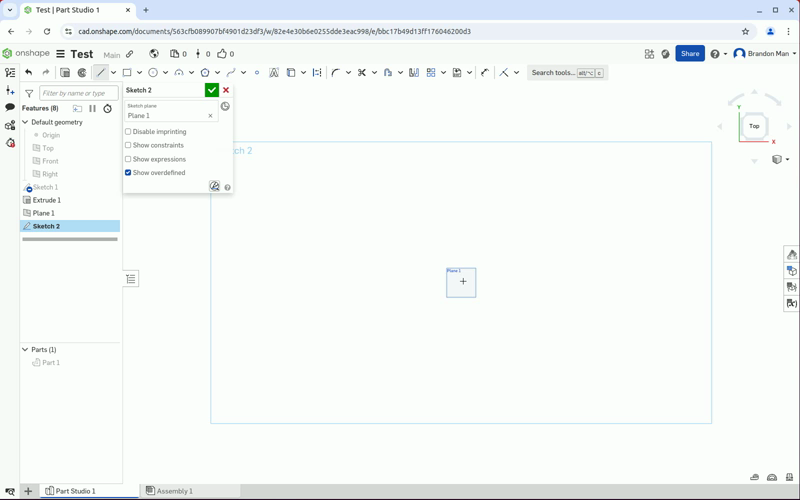
key_up(shift)
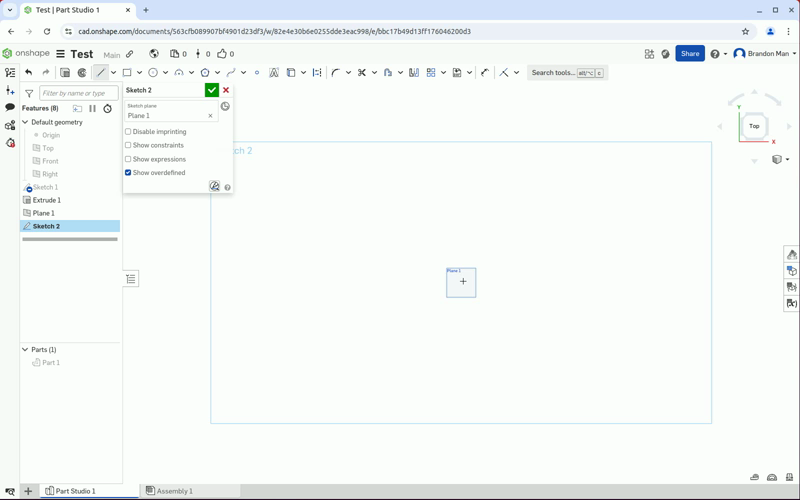
key_down(shift)
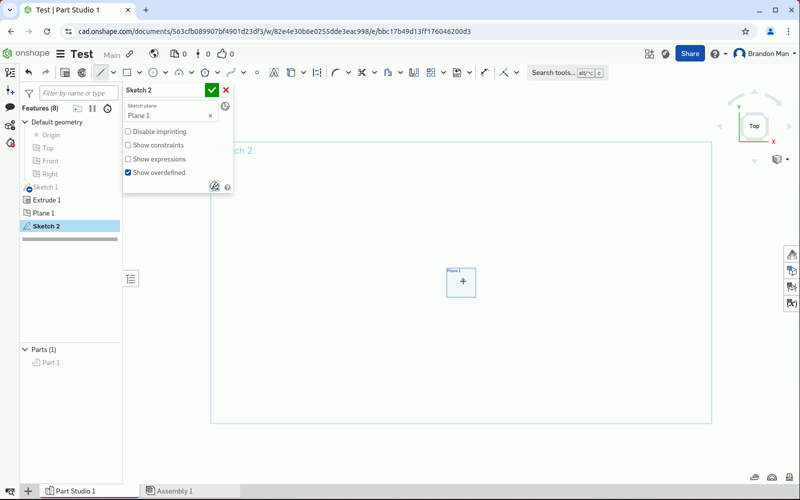
mouse_move(493, 280)
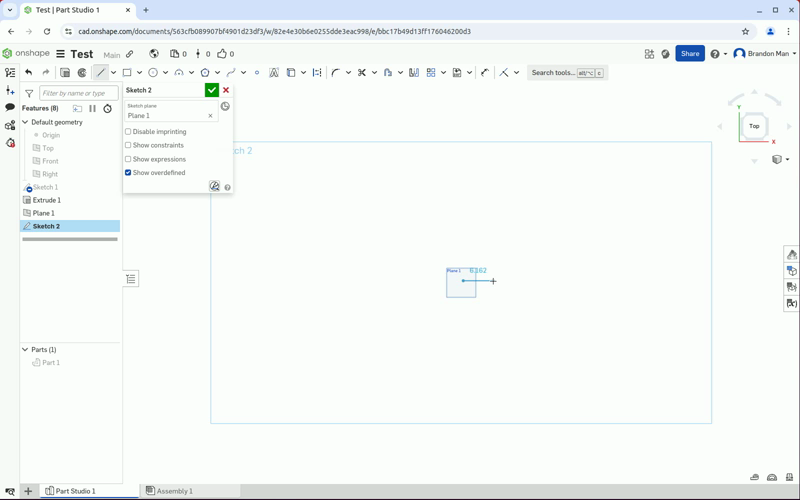
mouse_move(470, 280)
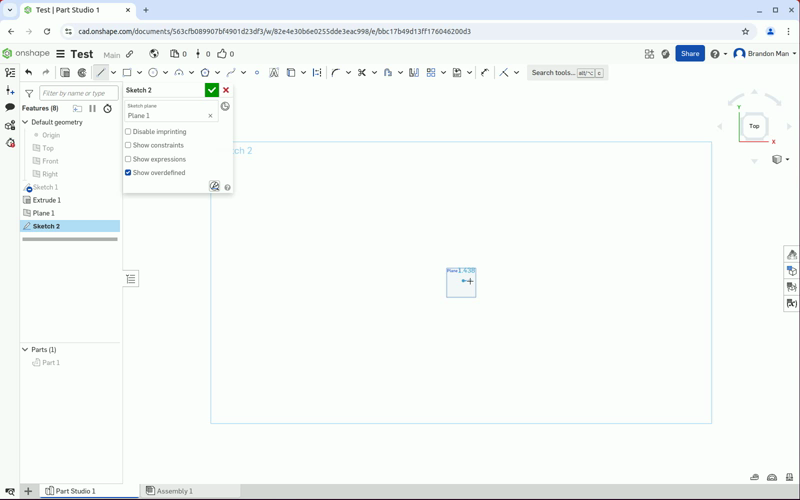
scroll(6)
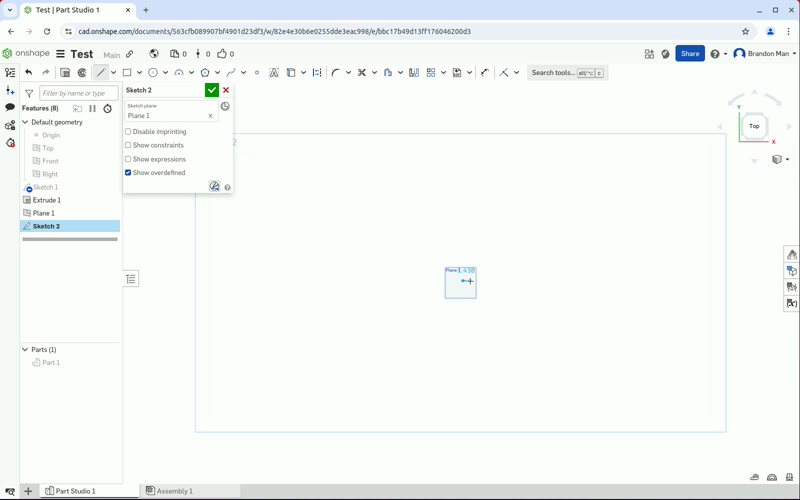
scroll(6)
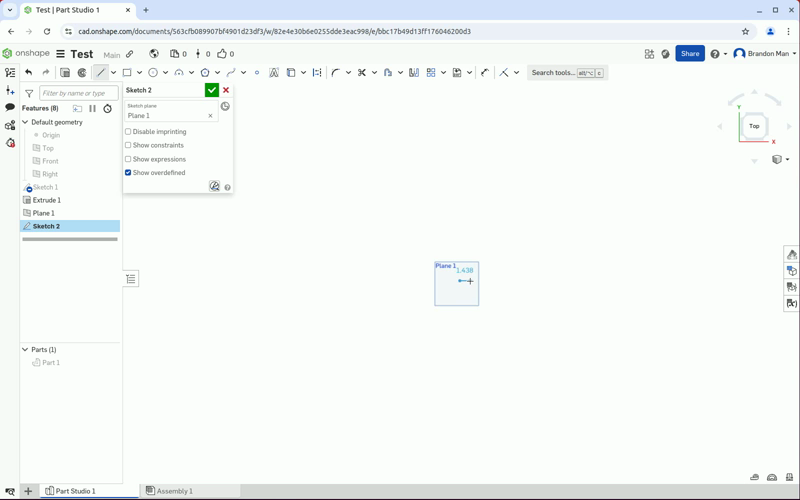
scroll(6)
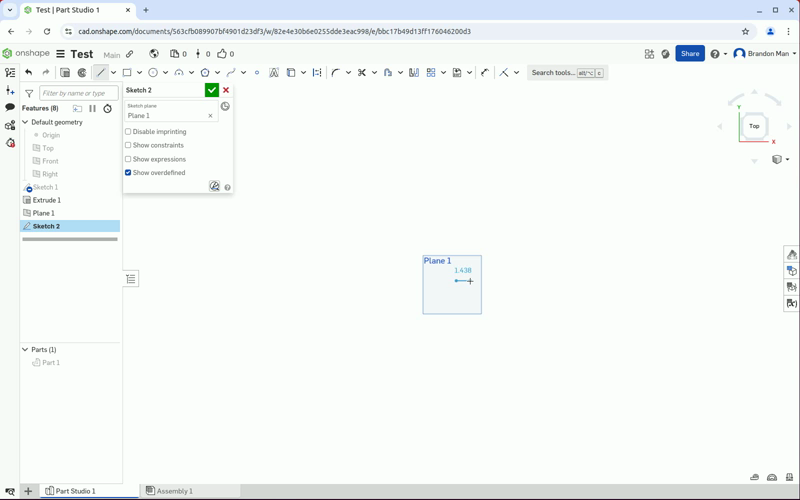
scroll(6)
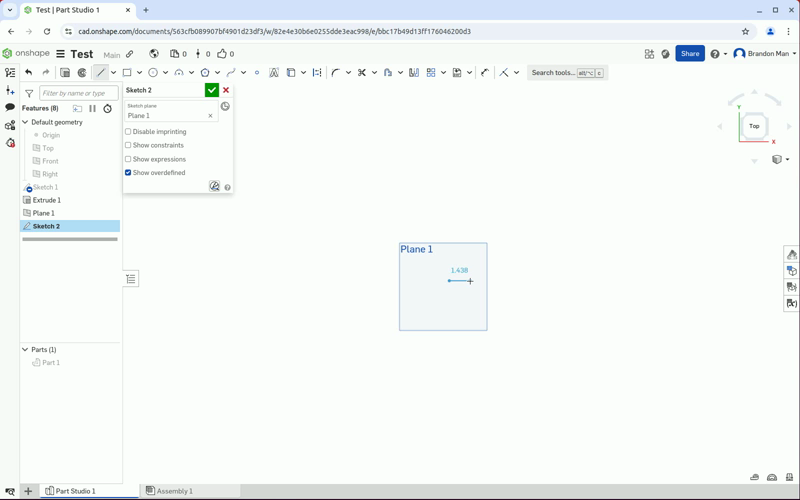
scroll(6)
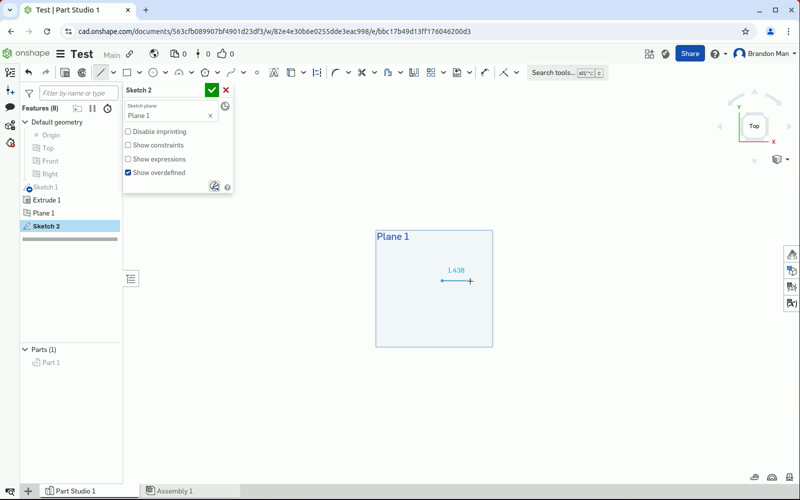
scroll(6)
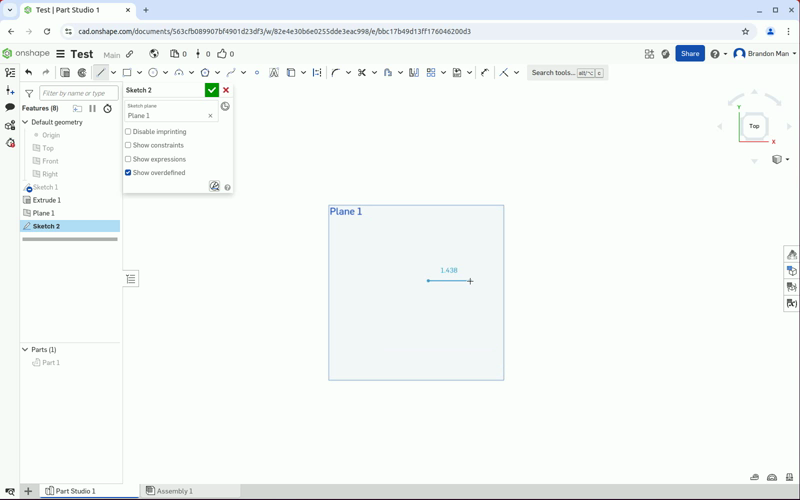
scroll(6)
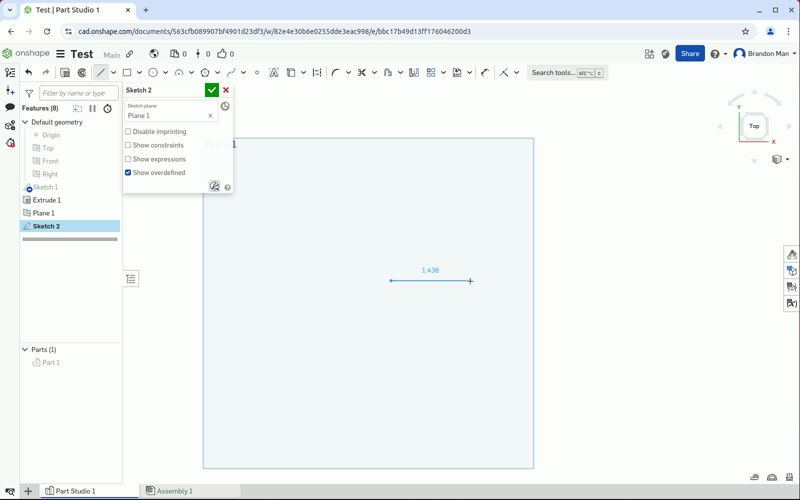
click(470, 280)
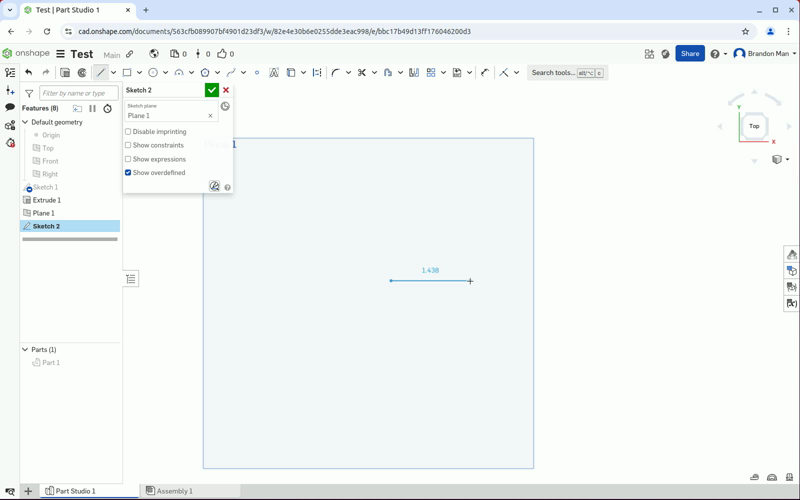
scroll(-6)
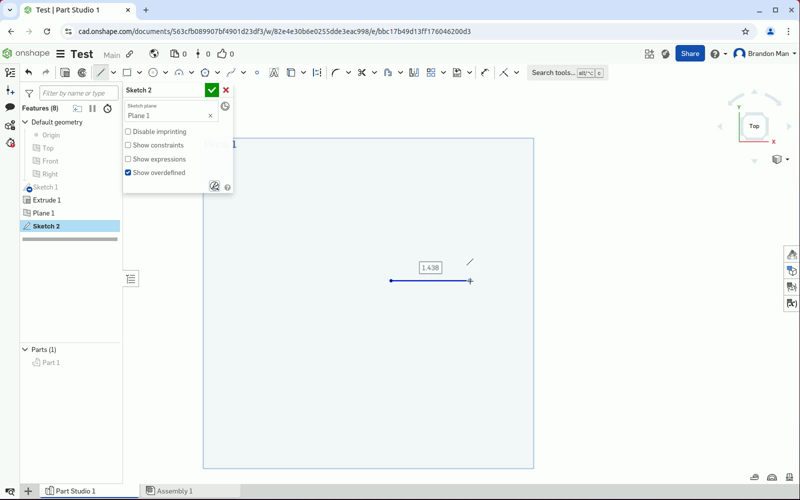
scroll(-6)
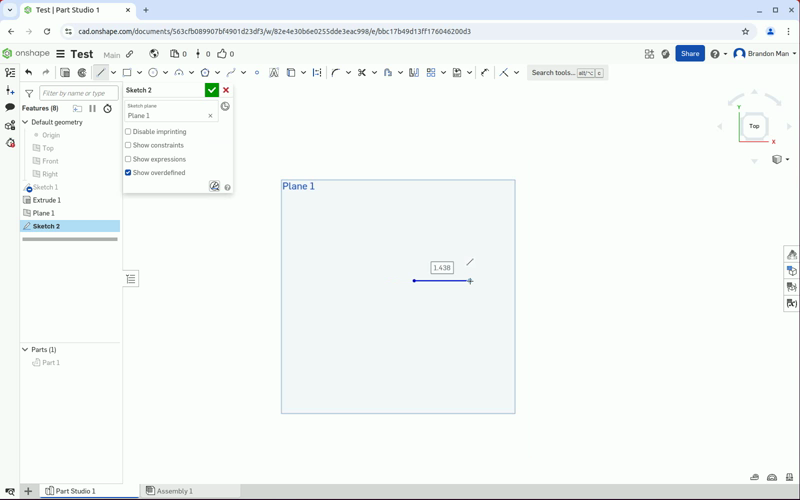
scroll(-6)
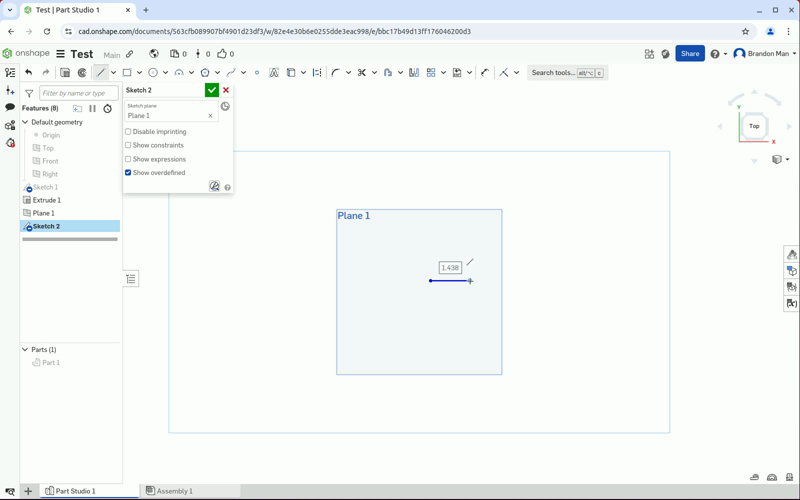
scroll(-6)
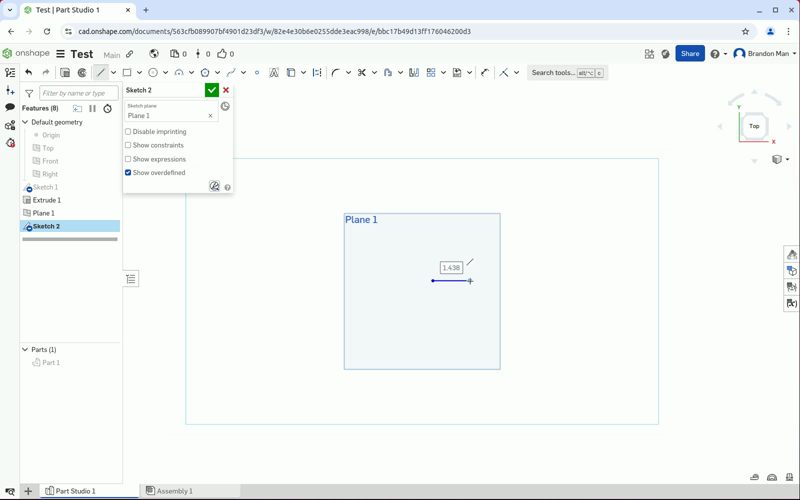
scroll(-6)
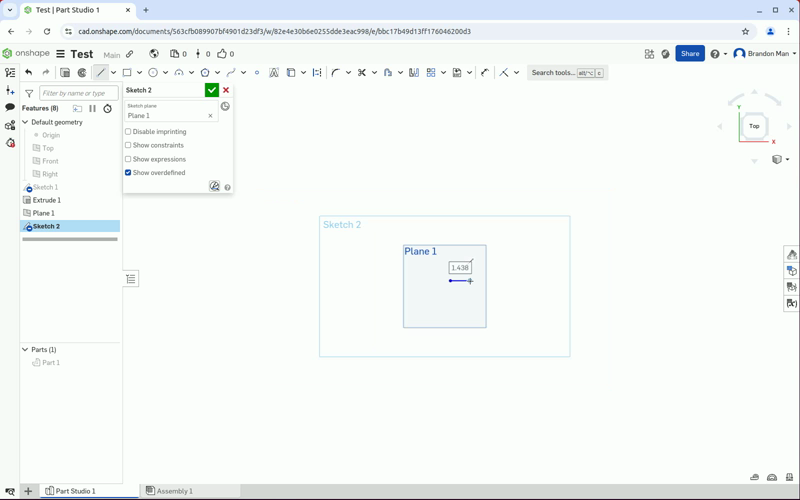
scroll(-6)
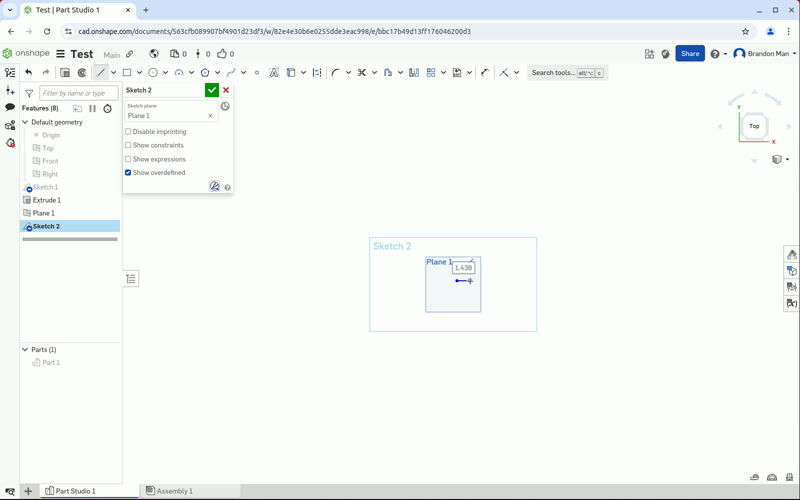
scroll(-6)
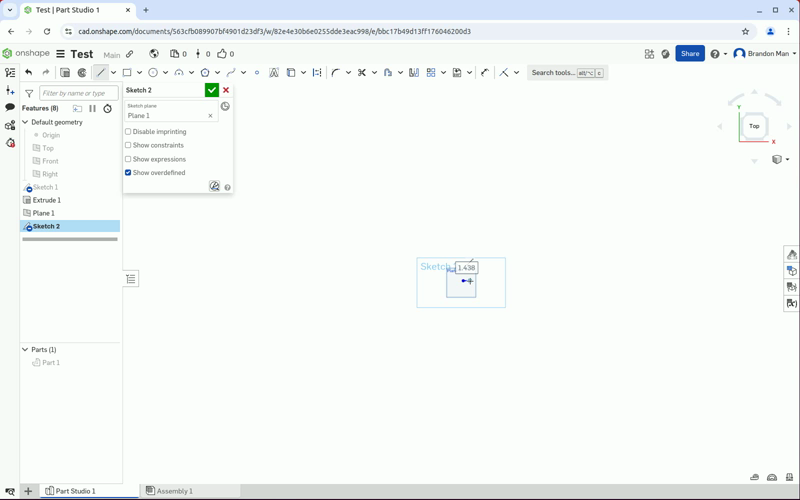
key_up(shift)
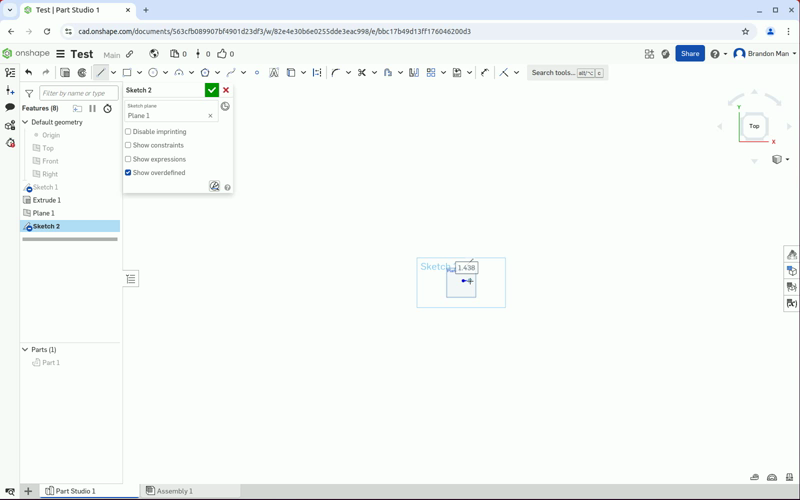
key_down(shift)
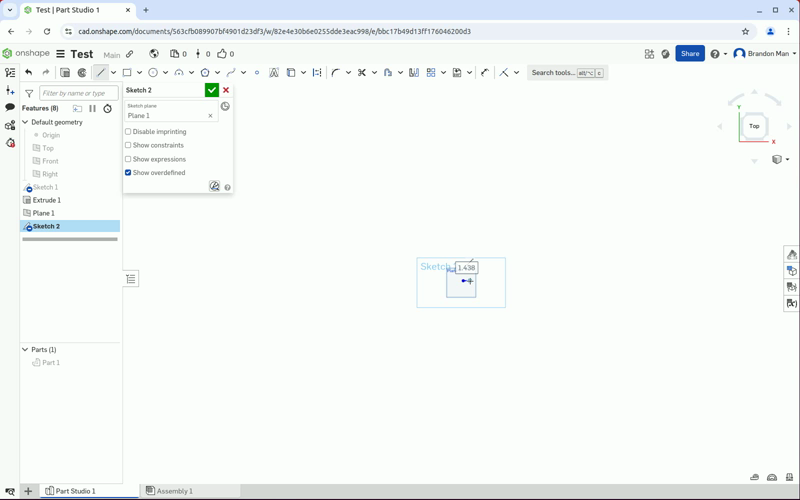
mouse_move(500, 280)
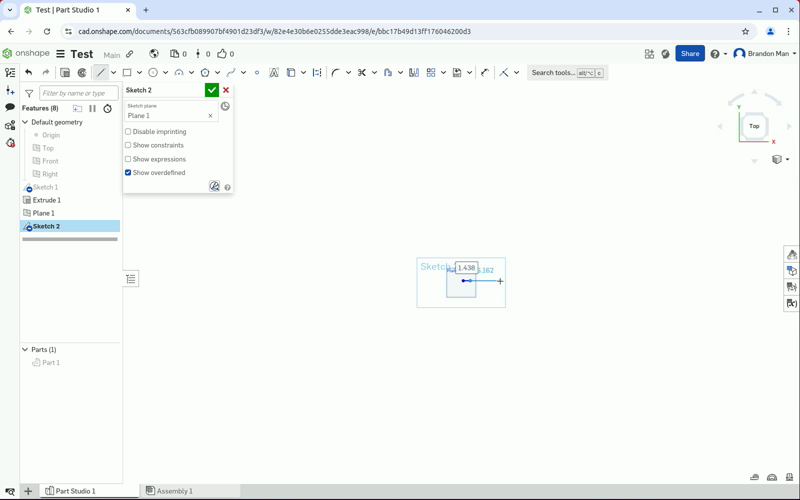
mouse_move(470, 274)
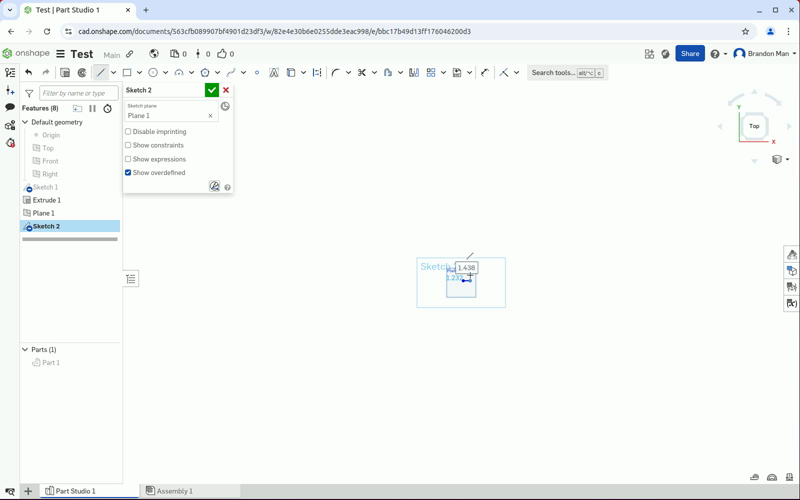
scroll(6)
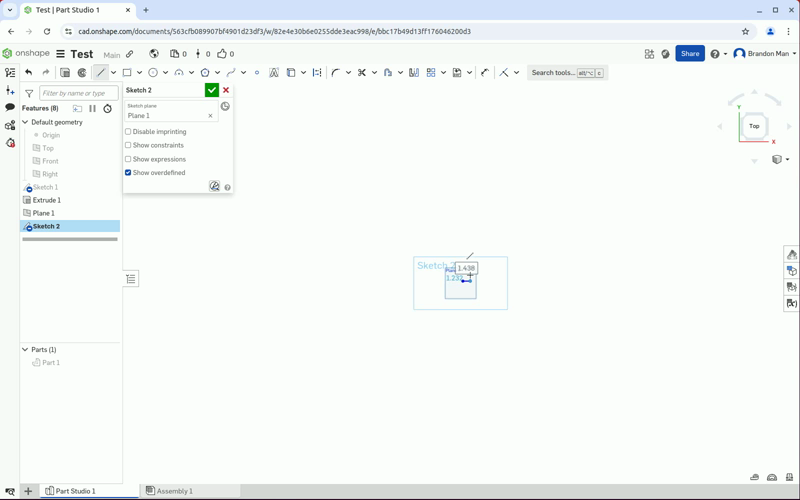
scroll(6)
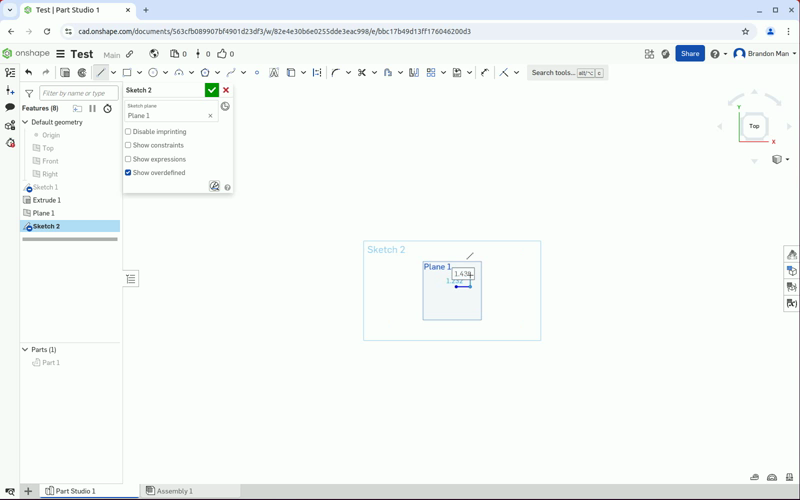
scroll(6)
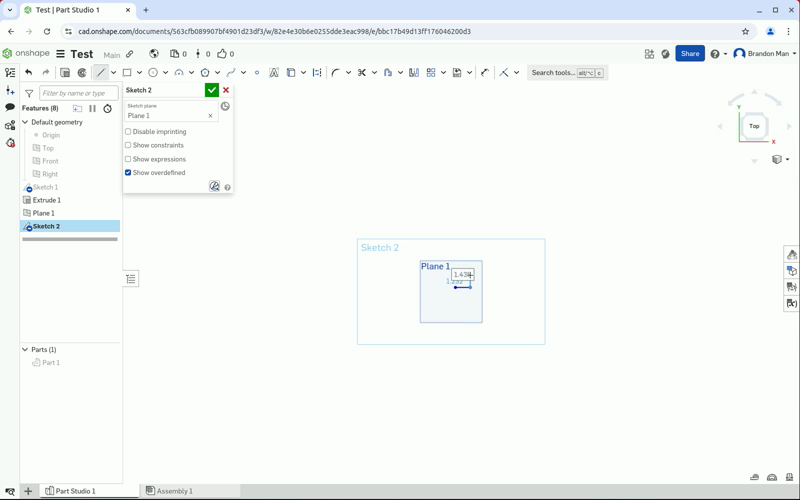
scroll(6)
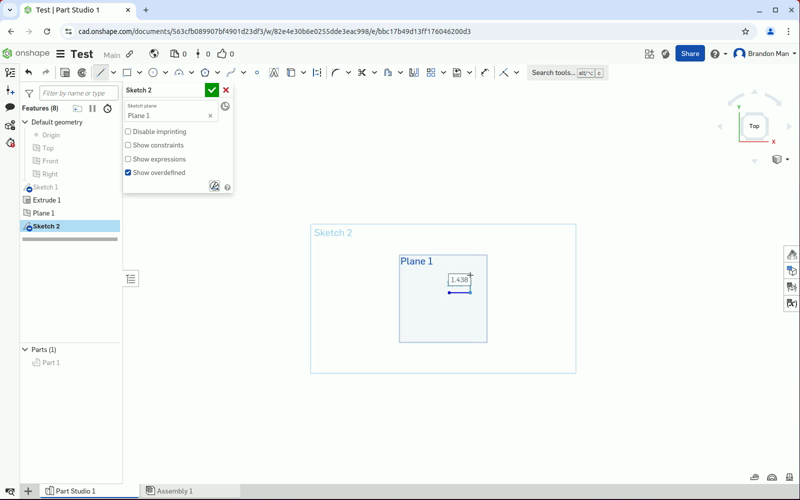
scroll(6)
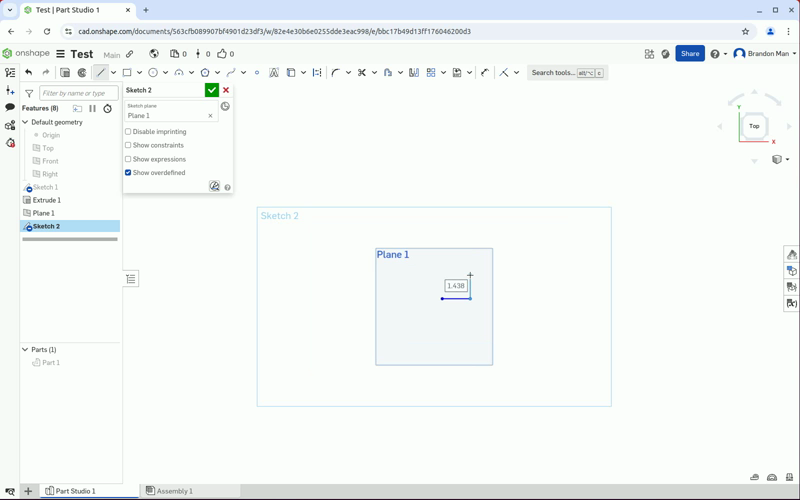
scroll(6)
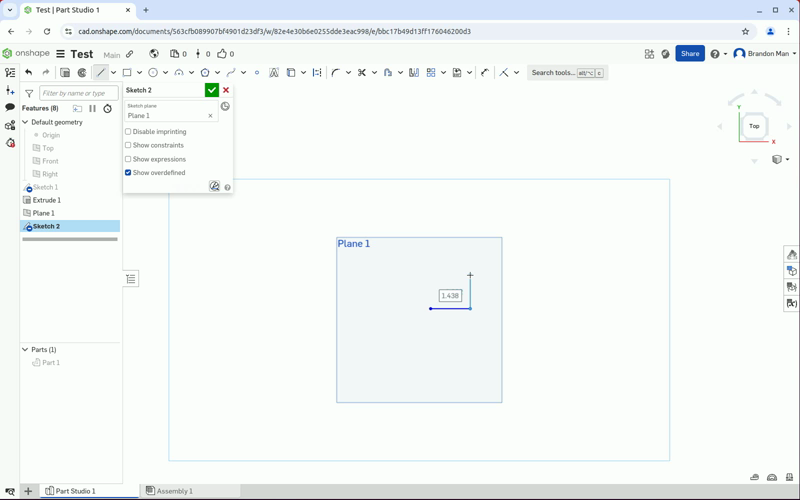
scroll(6)
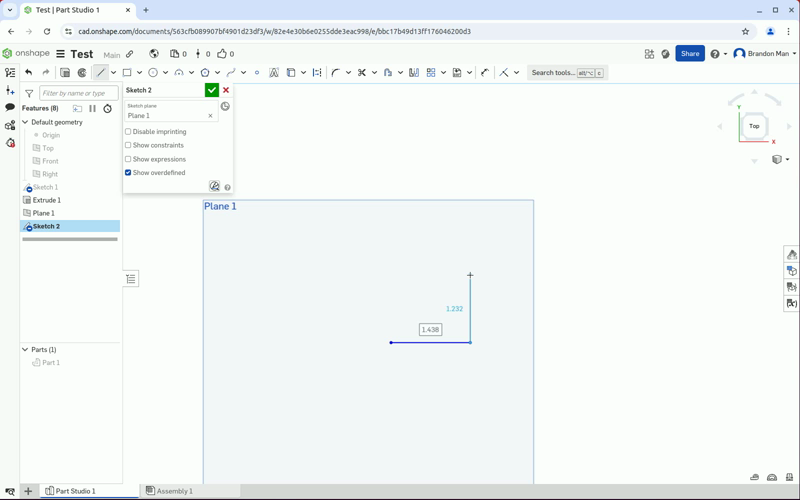
click(470, 274)
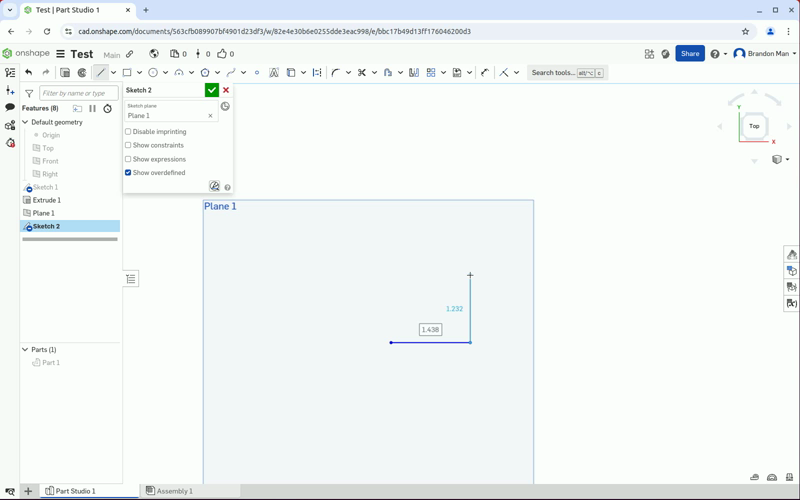
scroll(-6)
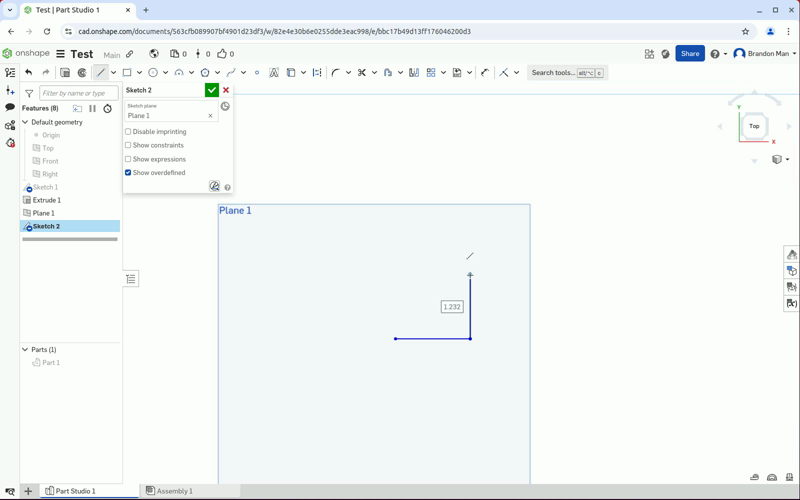
scroll(-6)
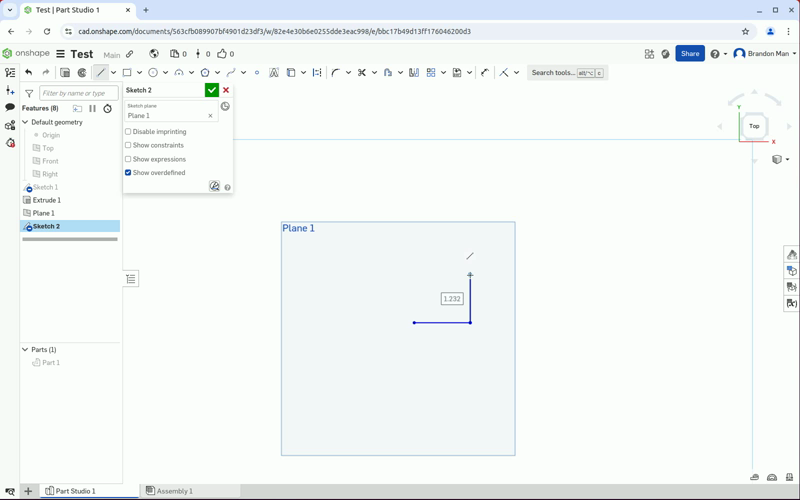
scroll(-6)
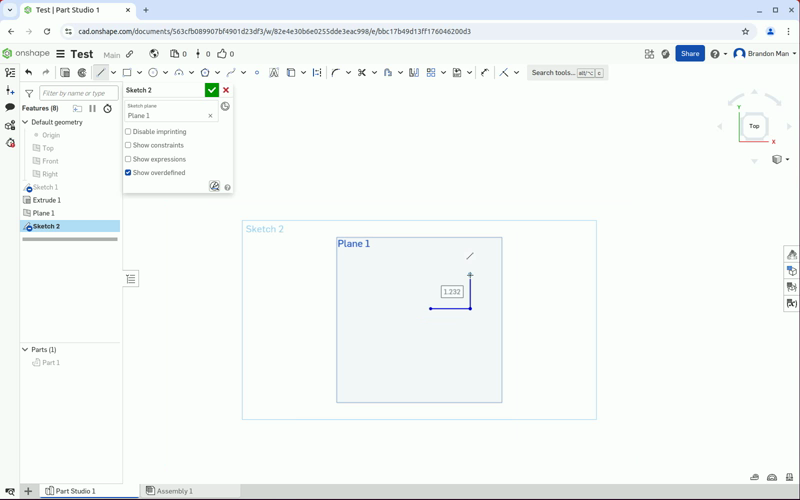
scroll(-6)
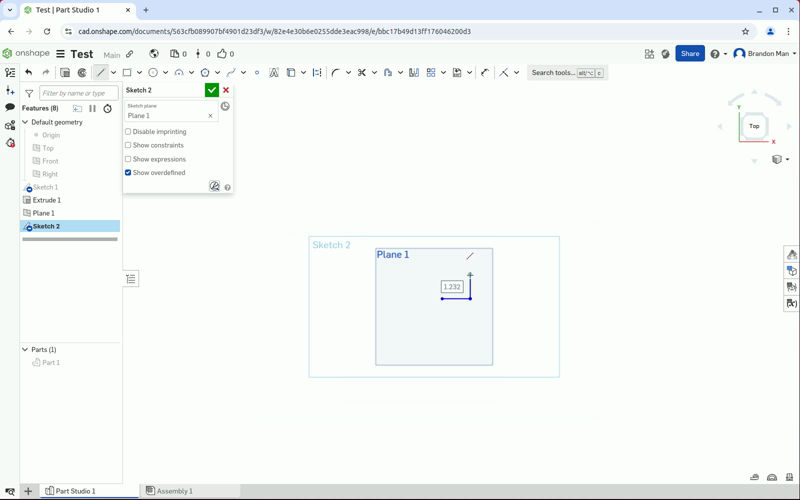
scroll(-6)
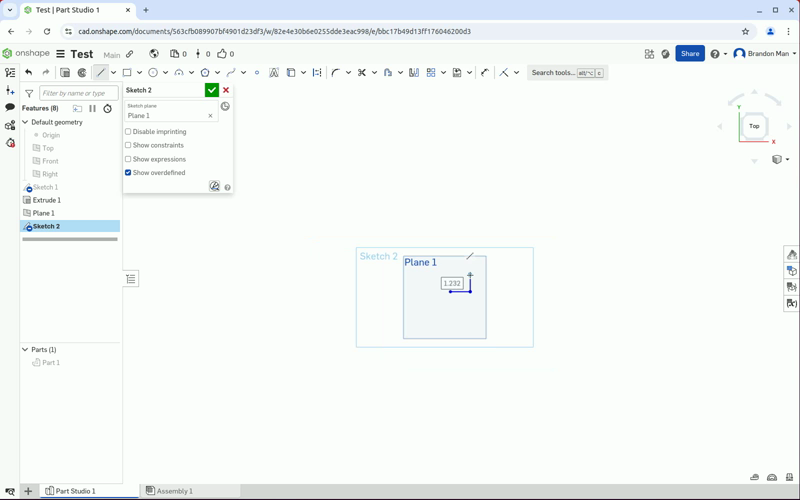
scroll(-6)
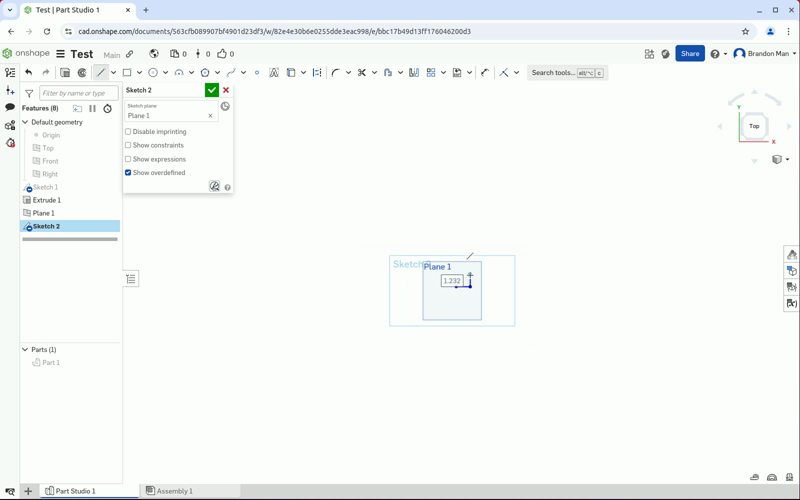
scroll(-6)
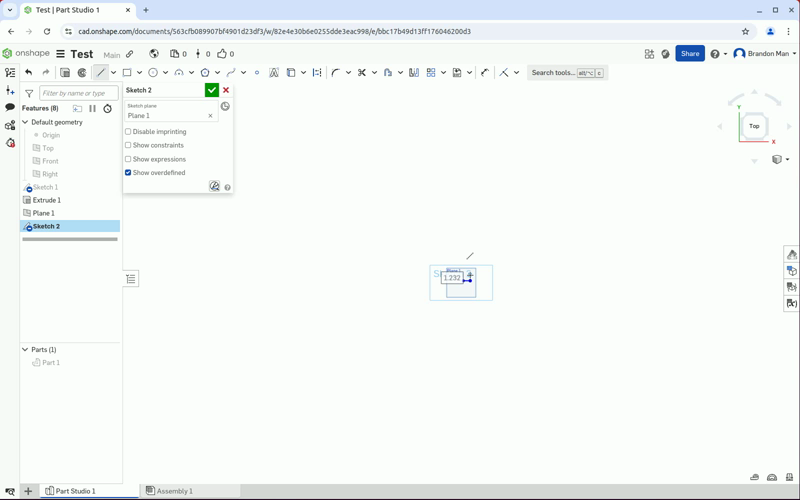
key_up(shift)
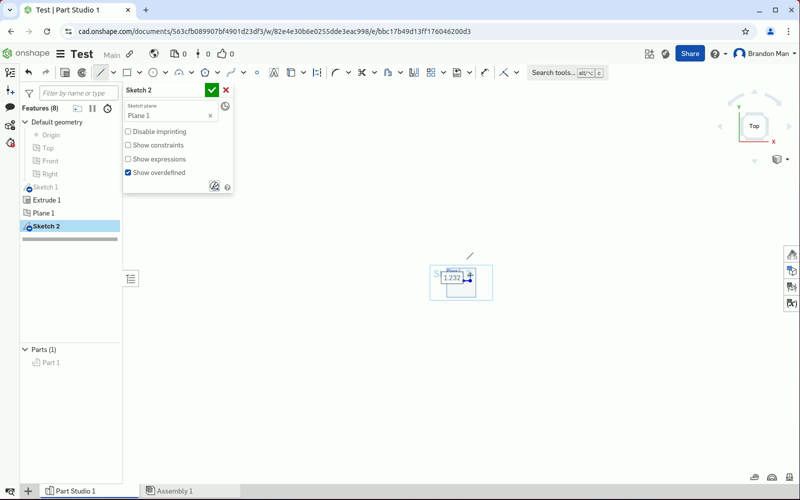
key_down(shift)
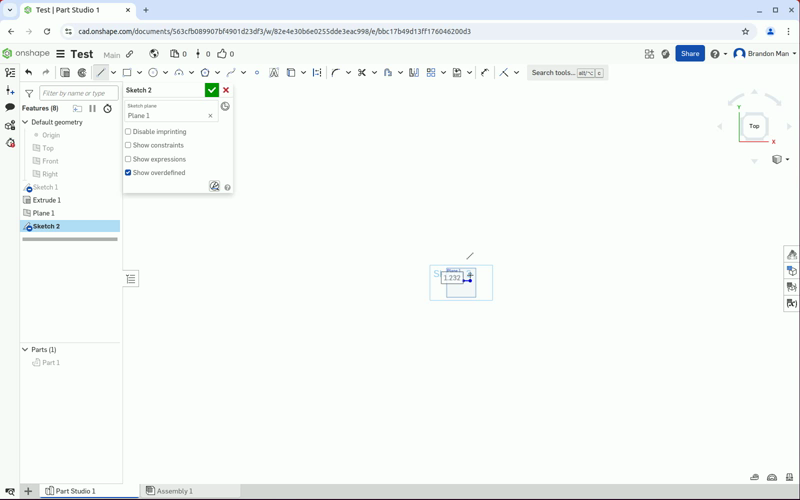
mouse_move(500, 274)
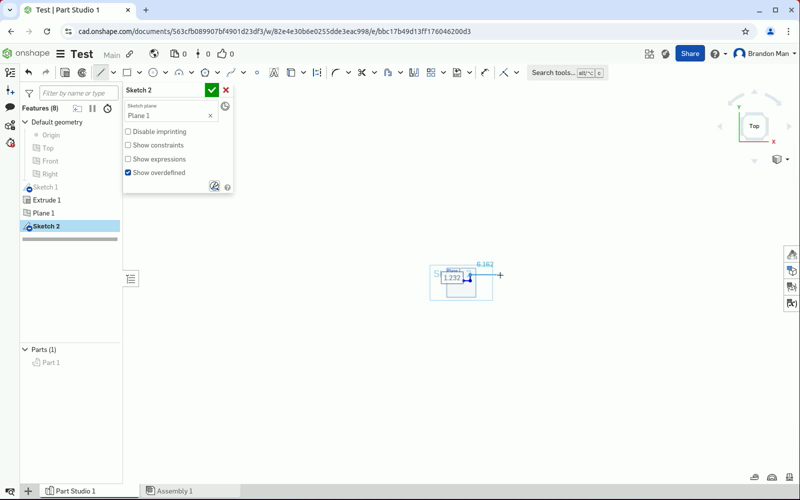
mouse_move(463, 274)
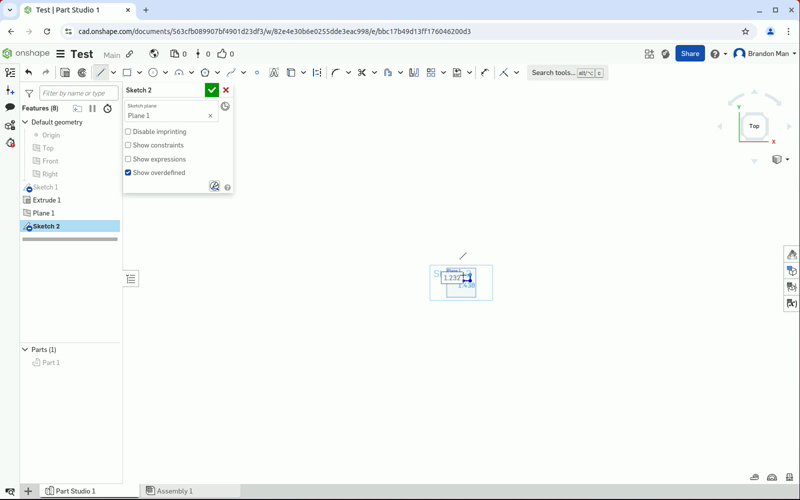
scroll(6)
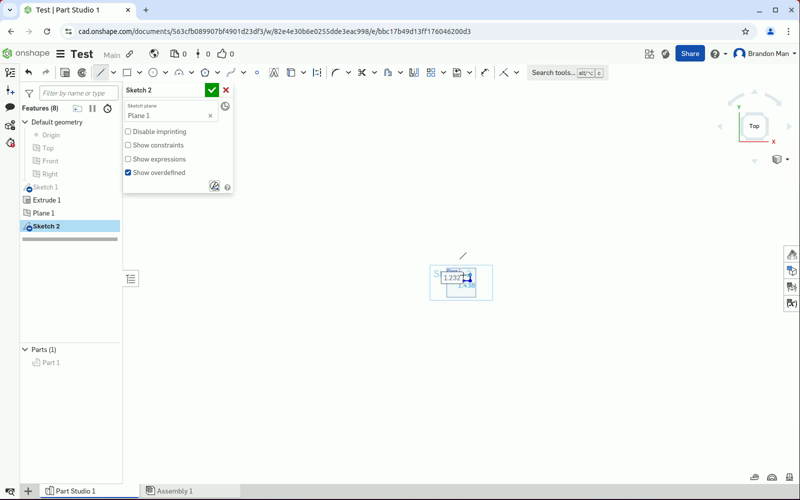
scroll(6)
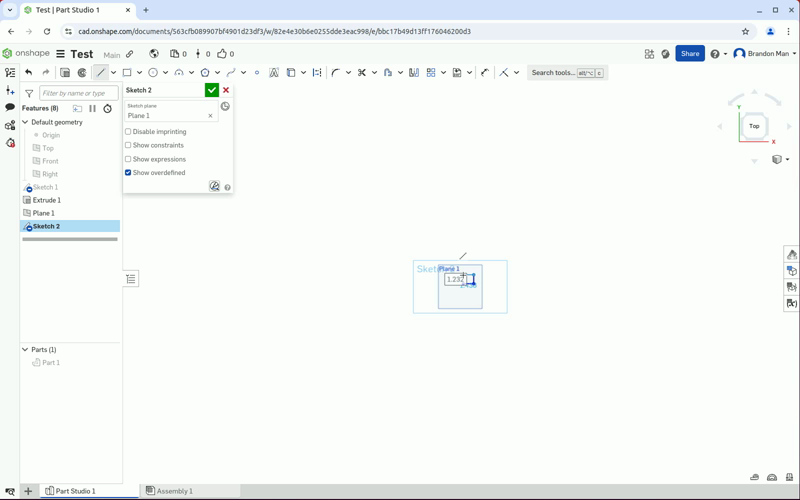
scroll(6)
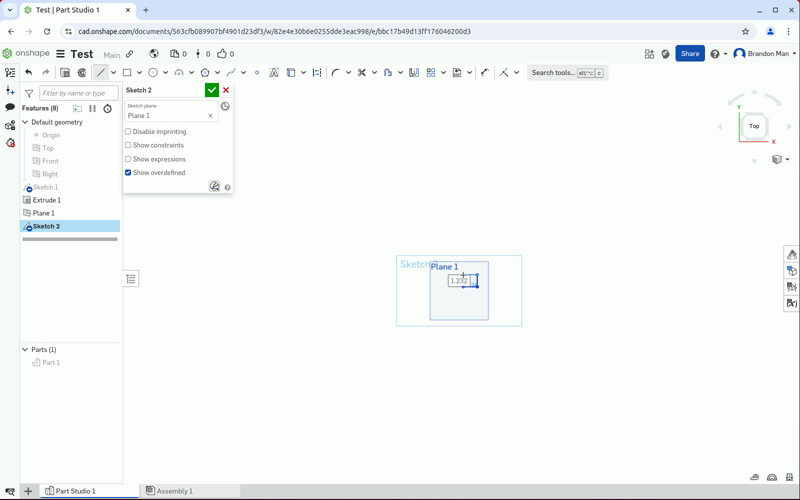
scroll(6)
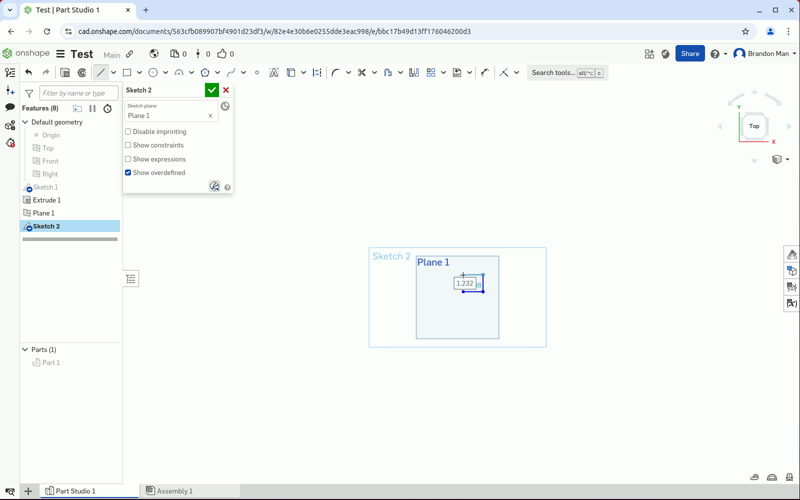
scroll(6)
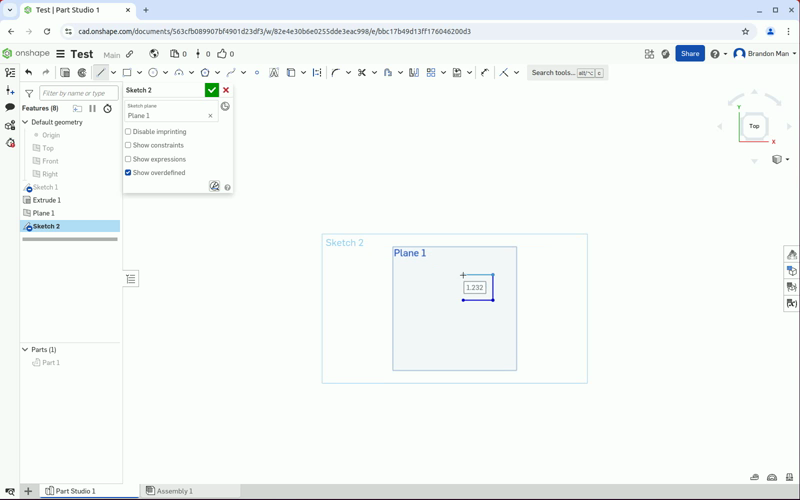
scroll(6)
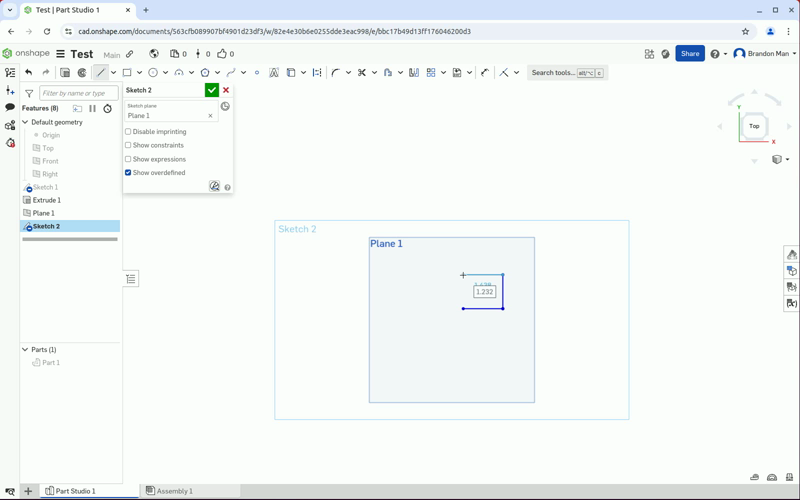
scroll(6)
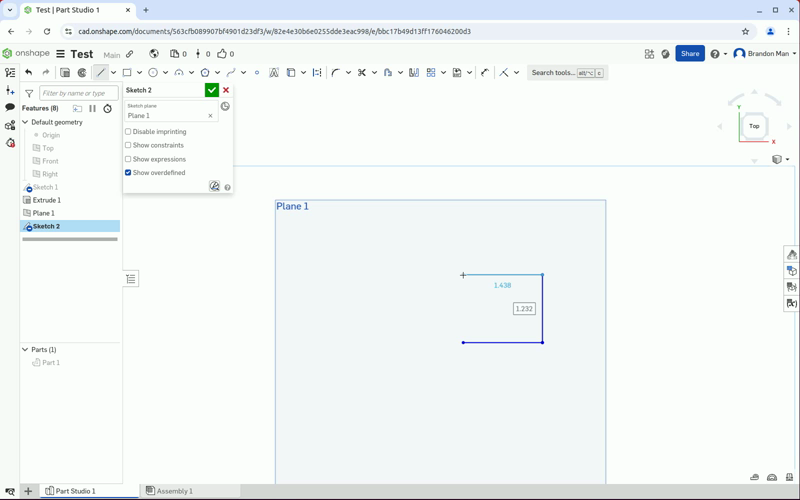
click(463, 274)
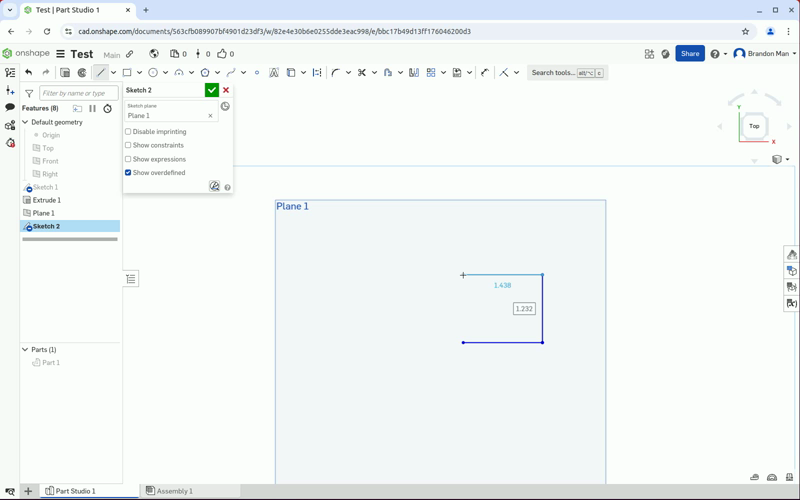
scroll(-6)
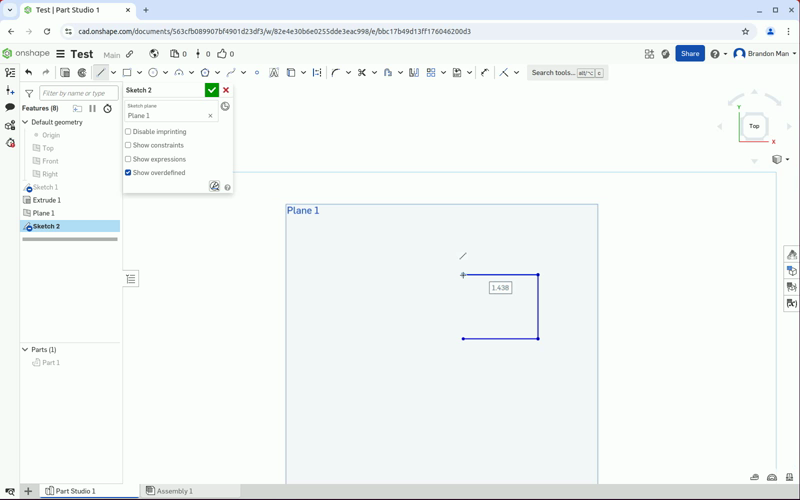
scroll(-6)
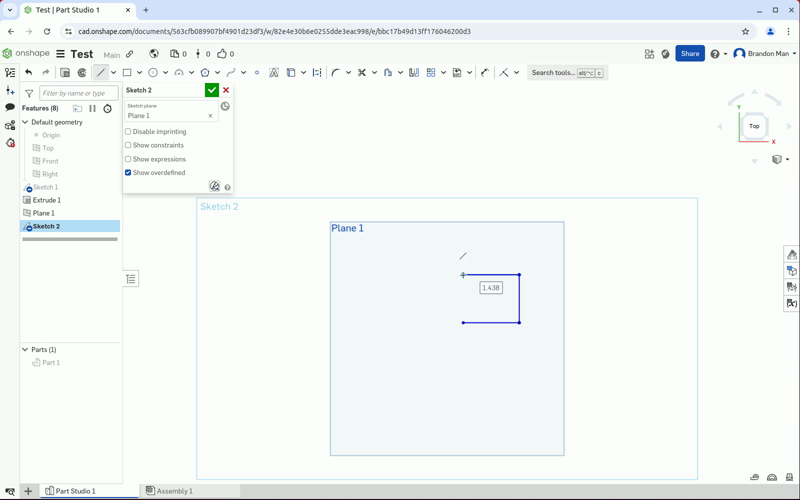
scroll(-6)
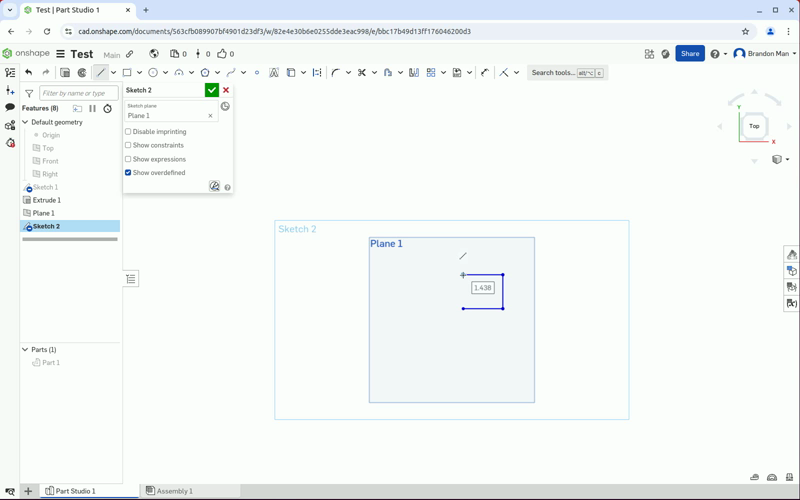
scroll(-6)
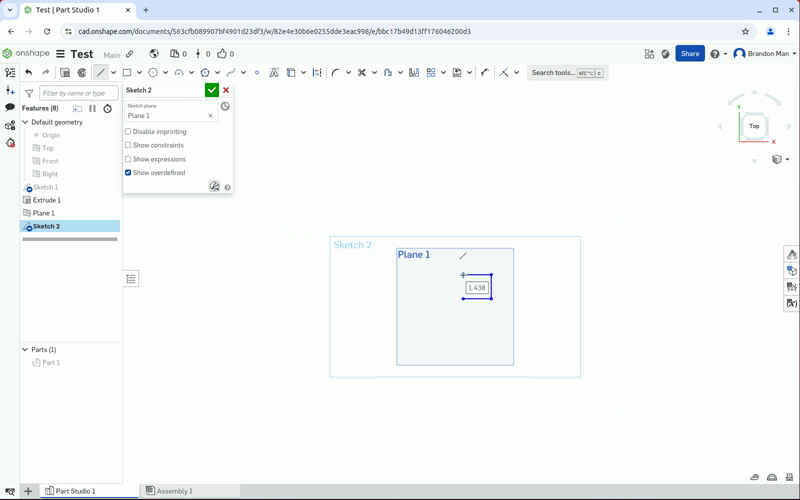
scroll(-6)
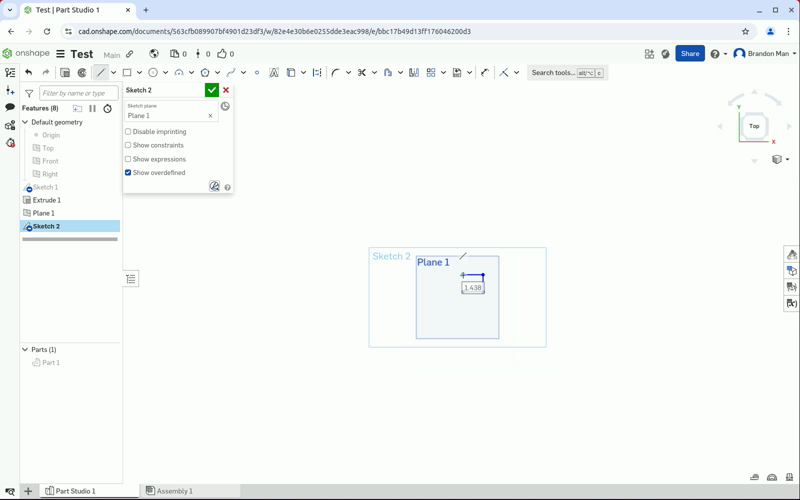
scroll(-6)
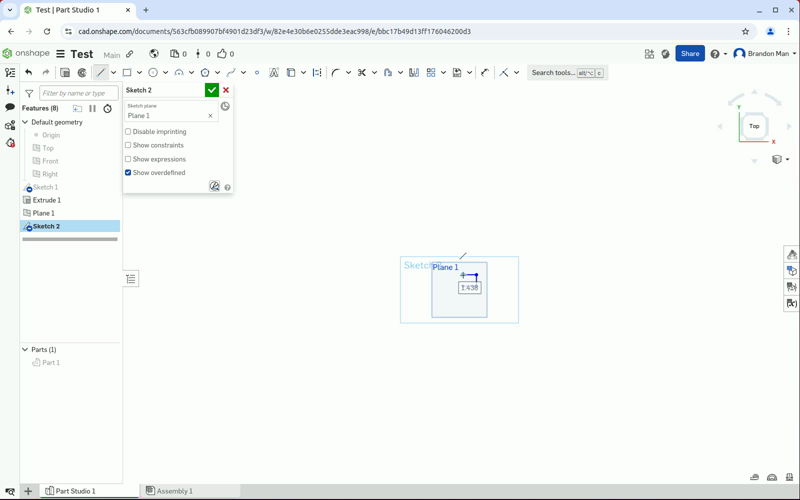
scroll(-6)
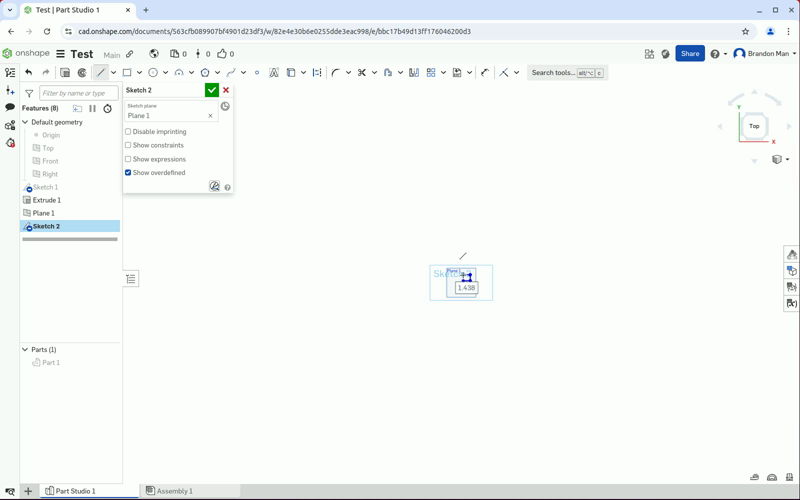
key_up(shift)
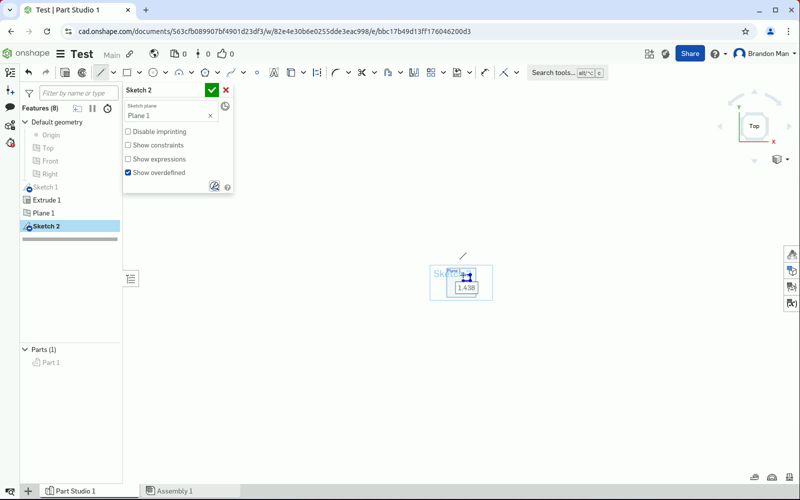
mouse_move(493, 274)
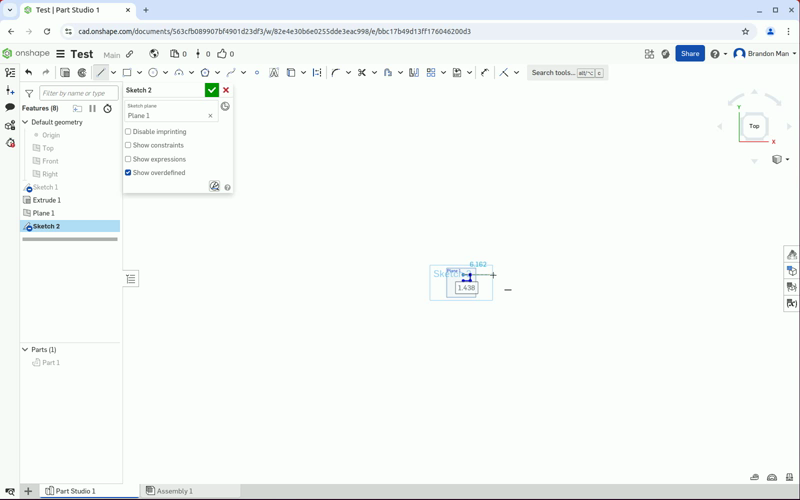
key_down(shift)
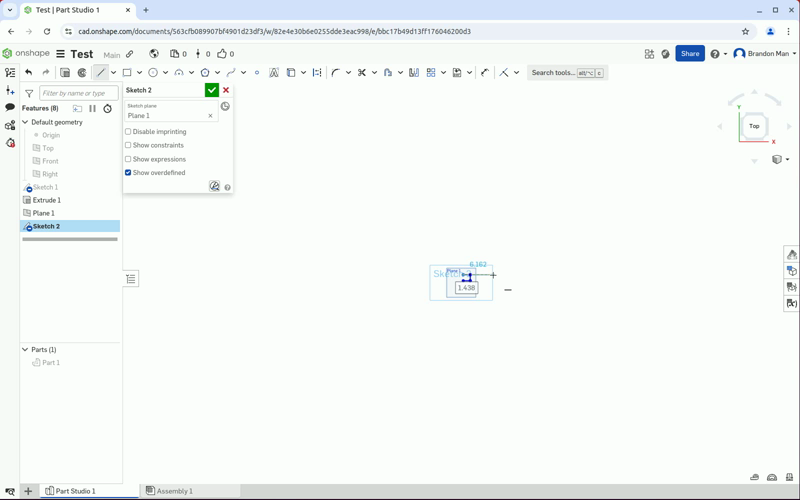
mouse_move(463, 280)
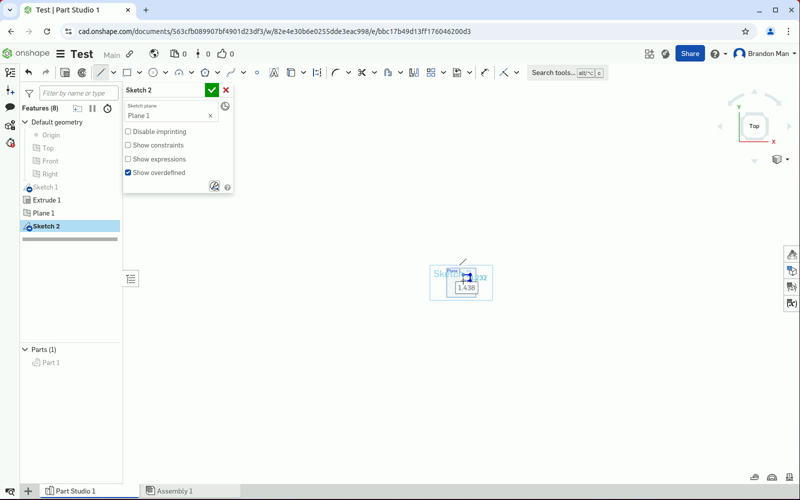
scroll(6)
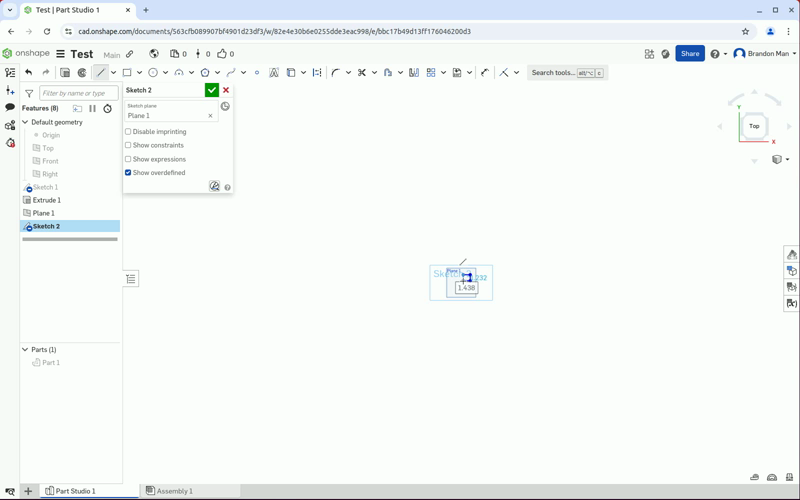
scroll(6)
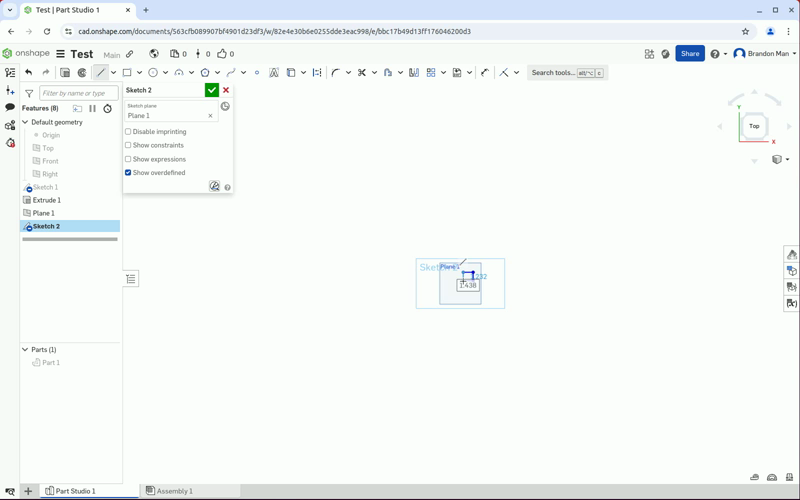
scroll(6)
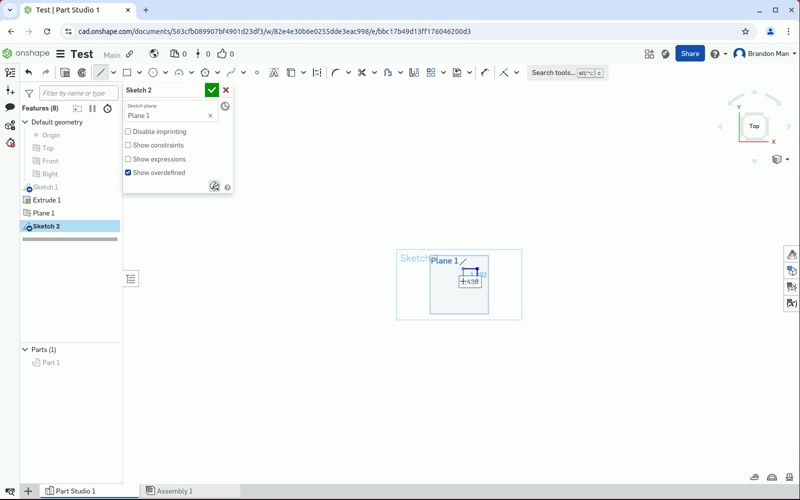
scroll(6)
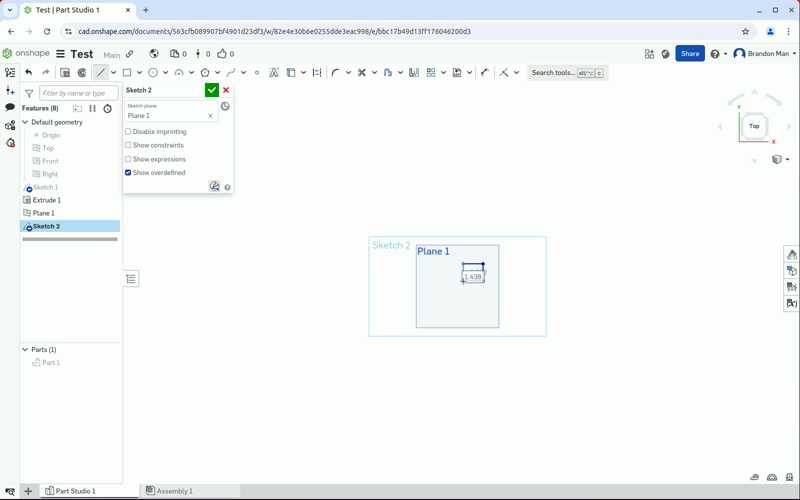
scroll(6)
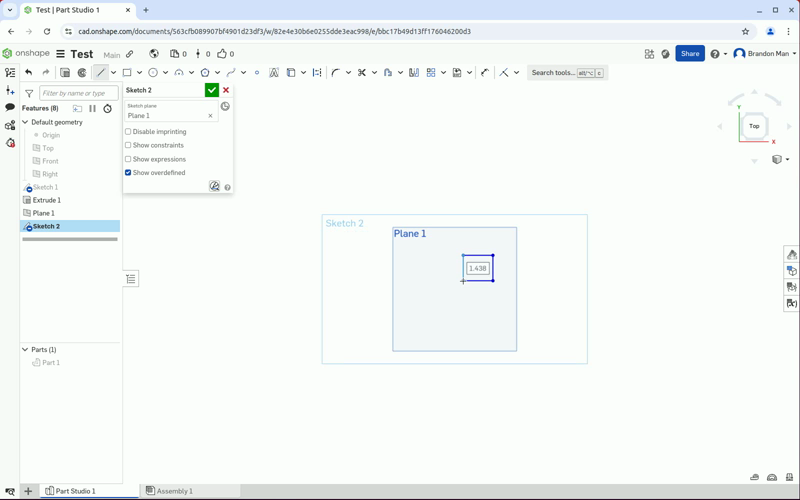
scroll(6)
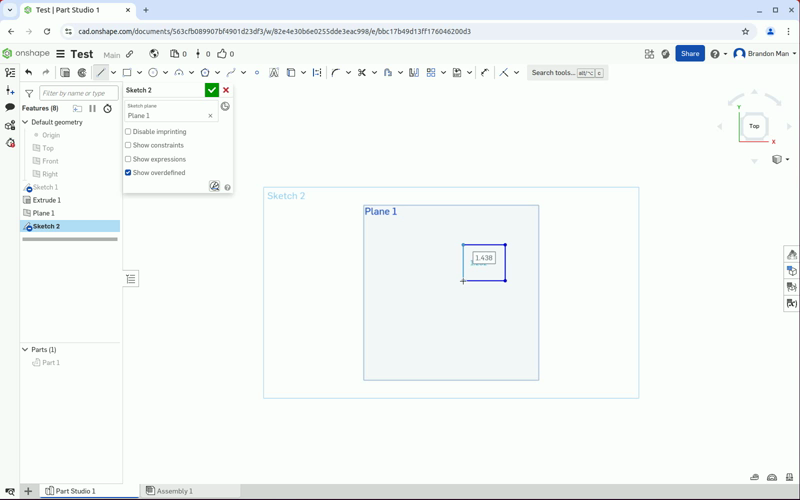
scroll(6)
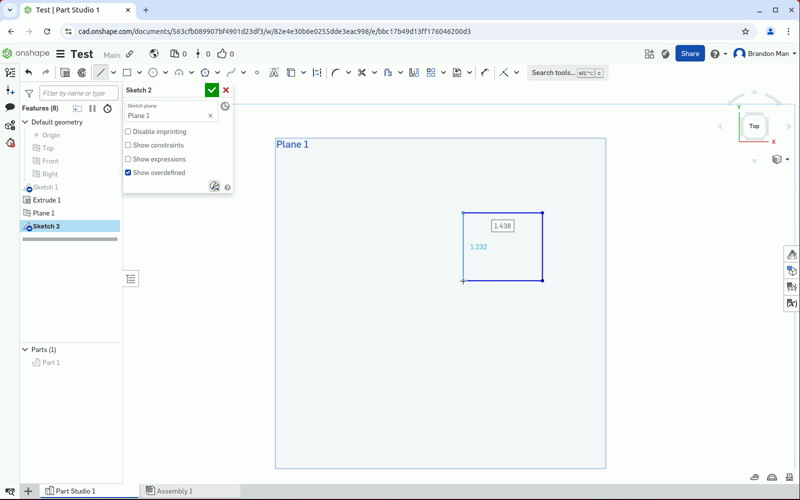
key_up(shift)
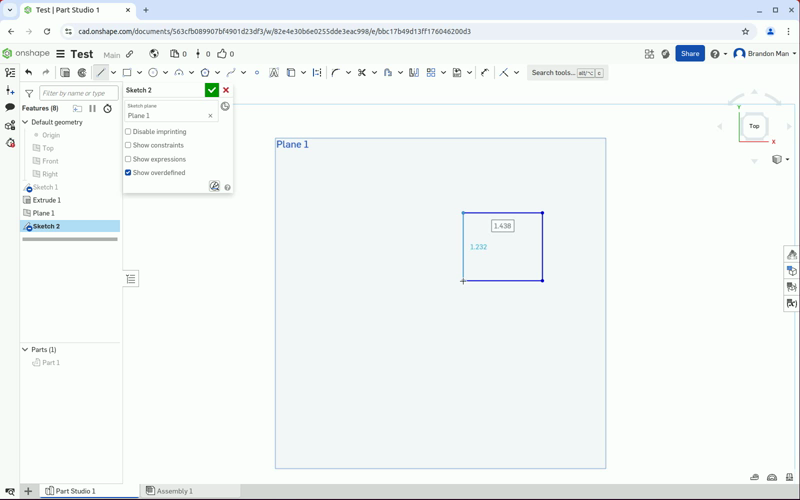
click(463, 280)
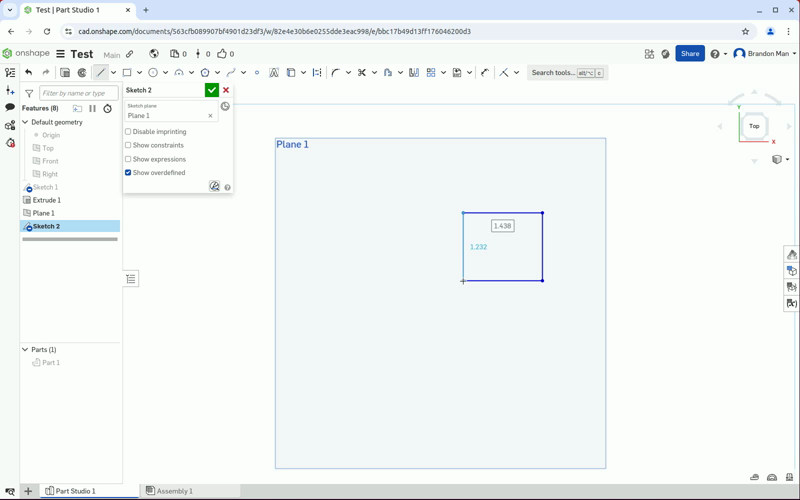
scroll(-6)
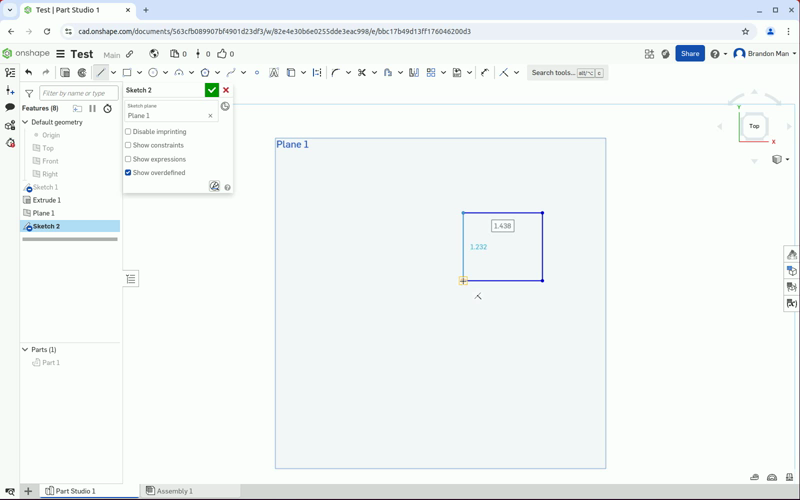
scroll(-6)
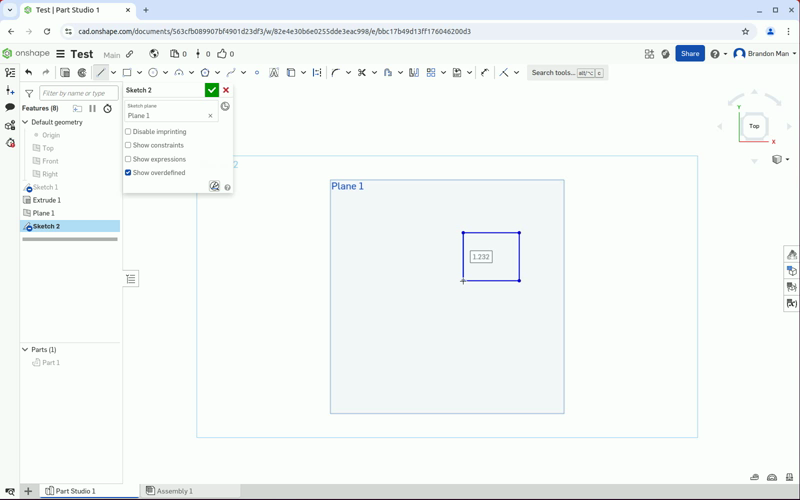
scroll(-6)
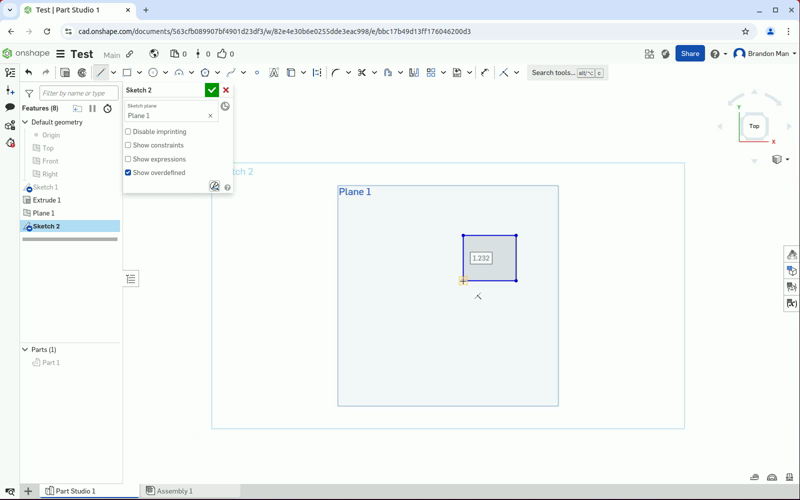
scroll(-6)
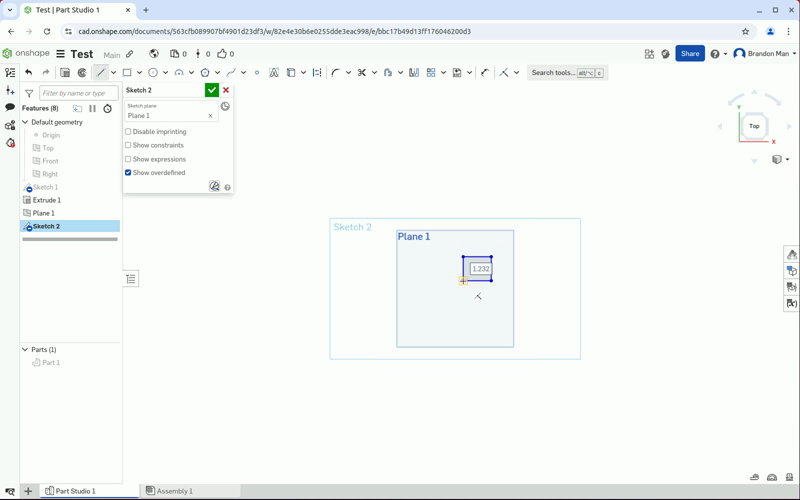
scroll(-6)
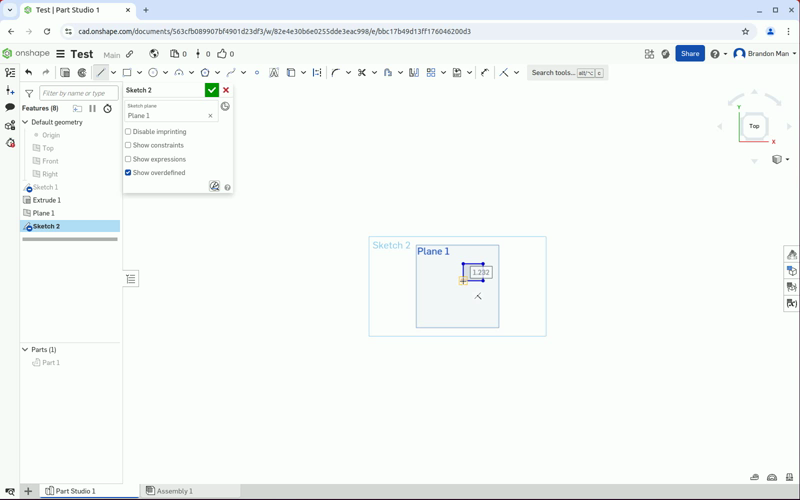
scroll(-6)
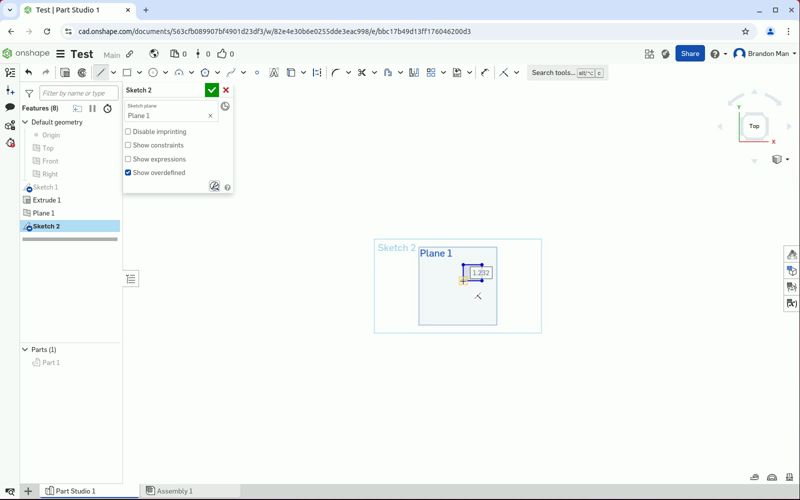
scroll(-6)
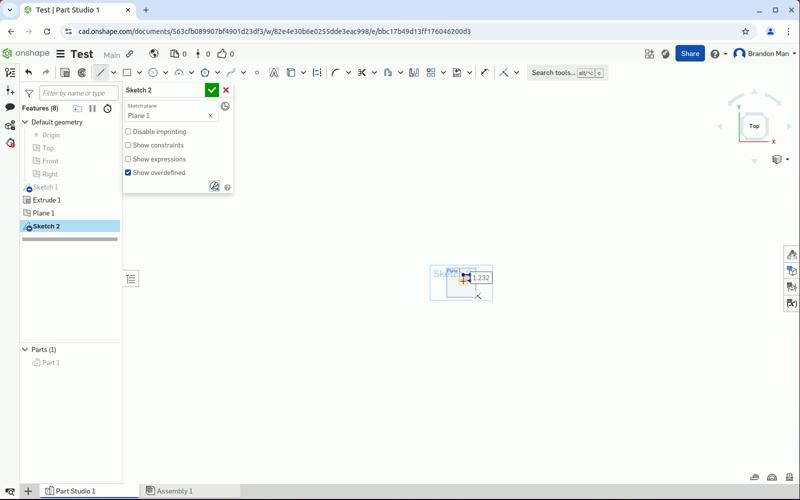
key(esc)
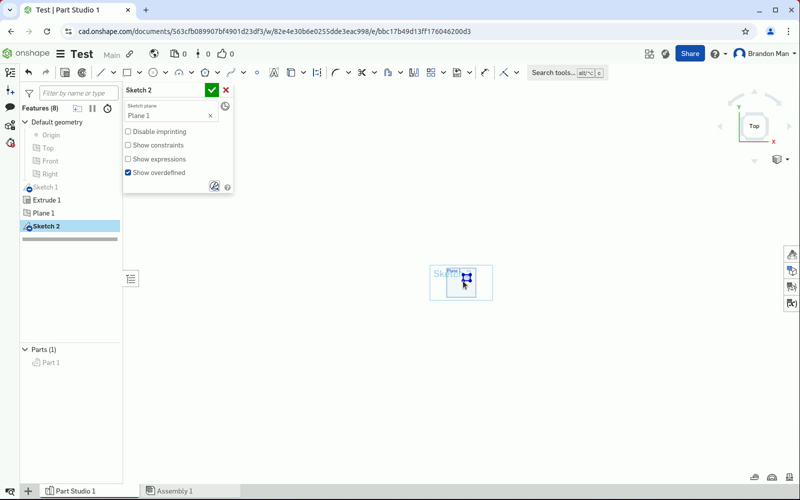
mouse_move(468, 279)
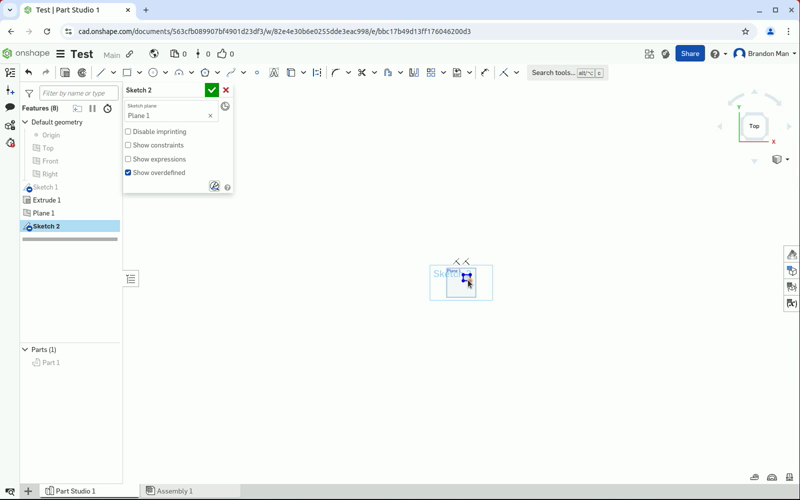
scroll(6)
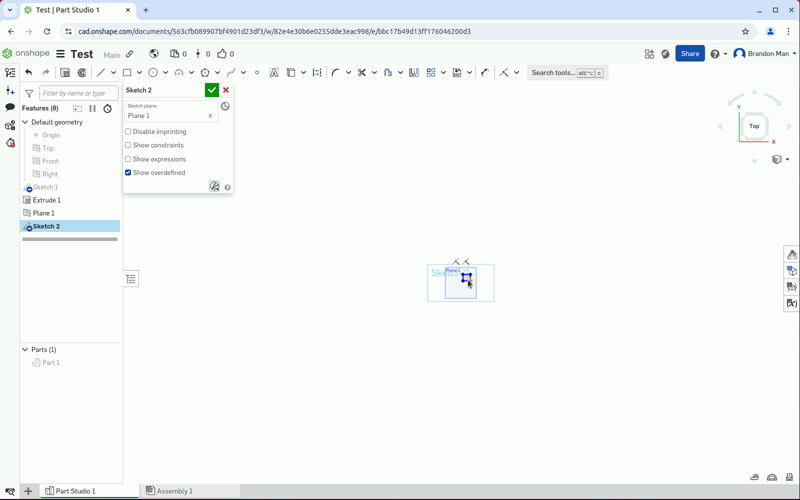
scroll(6)
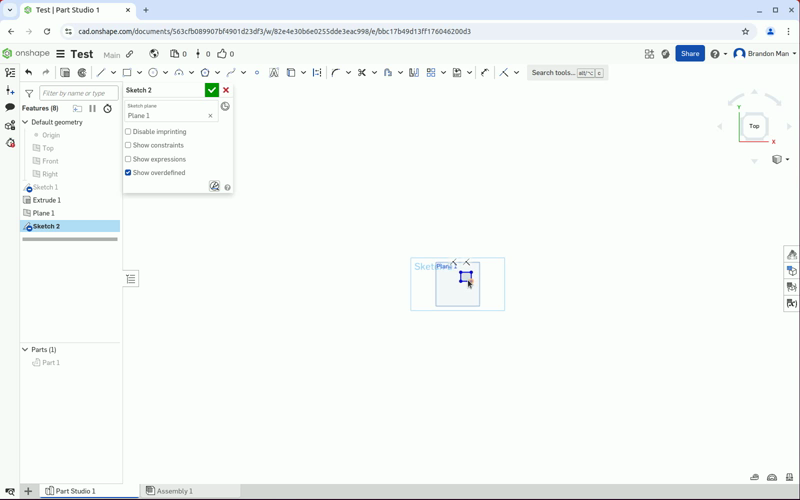
scroll(6)
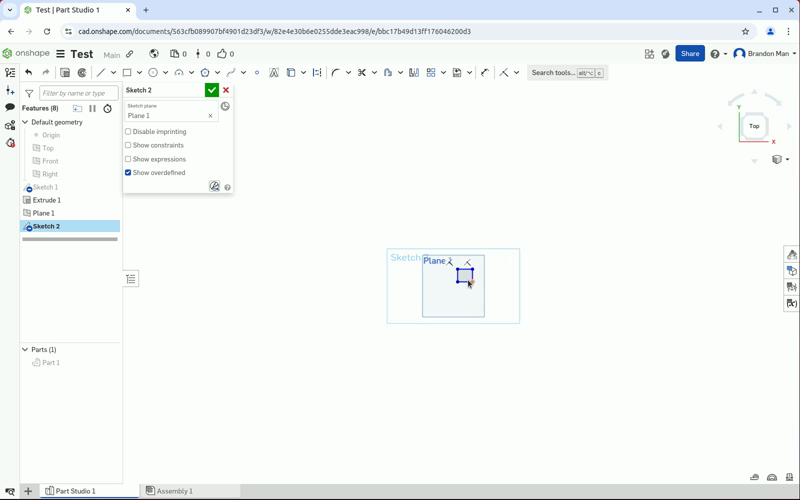
scroll(6)
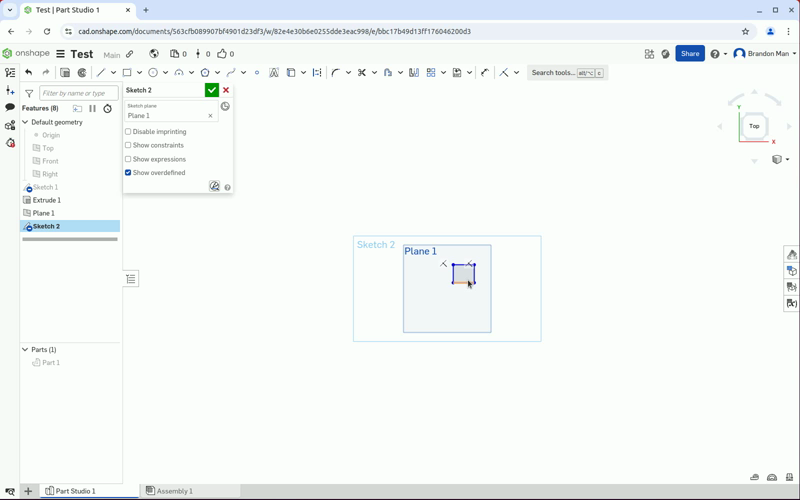
scroll(6)
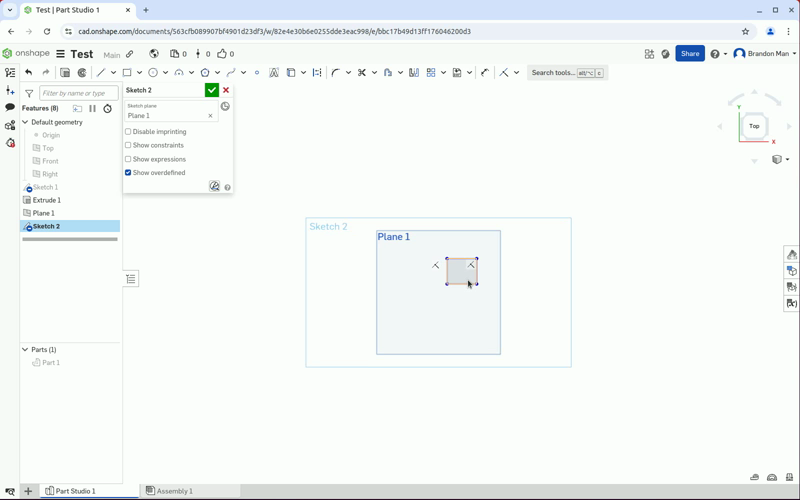
scroll(6)
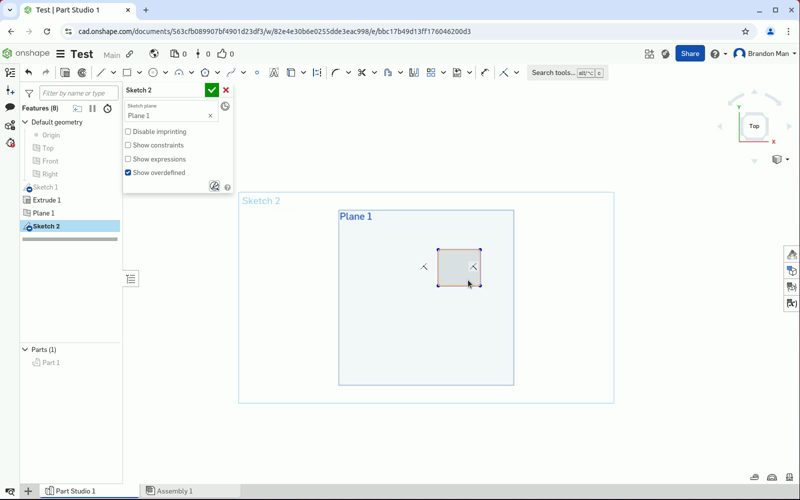
scroll(6)
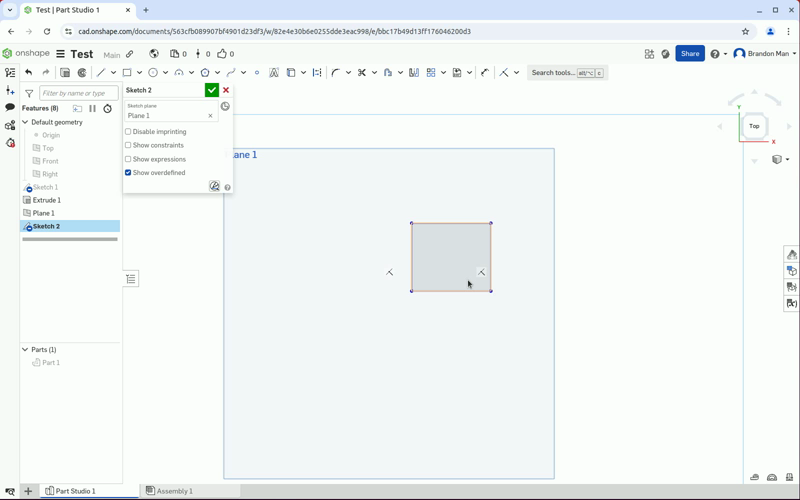
click(468, 279)
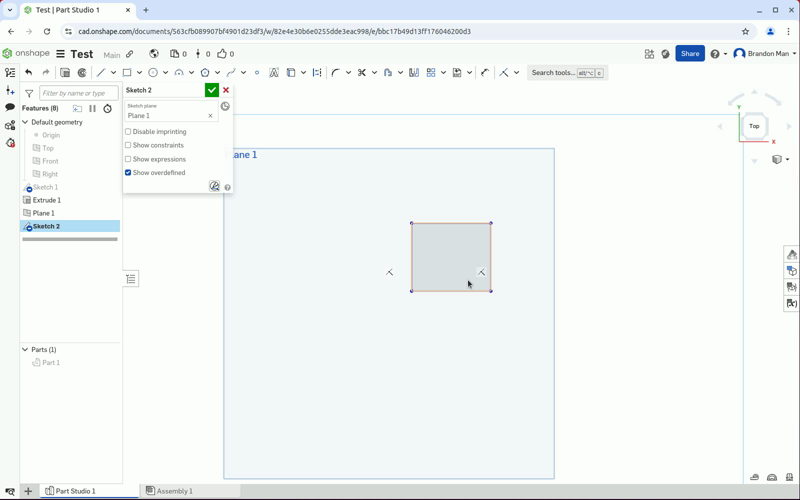
scroll(-6)
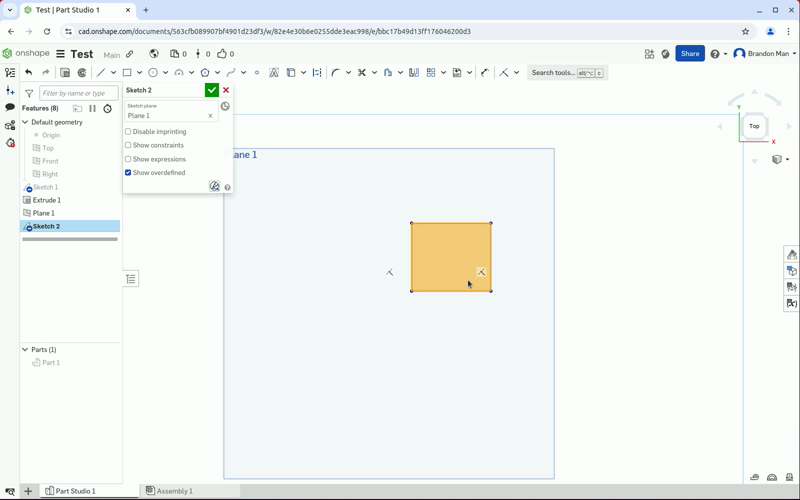
scroll(-6)
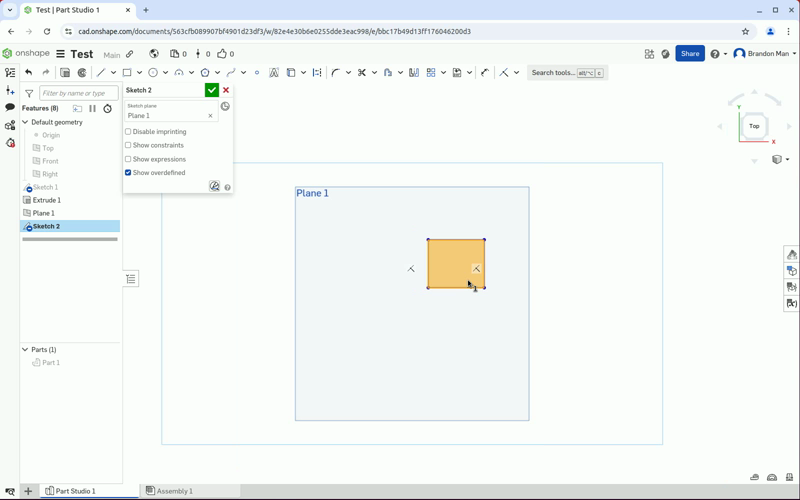
scroll(-6)
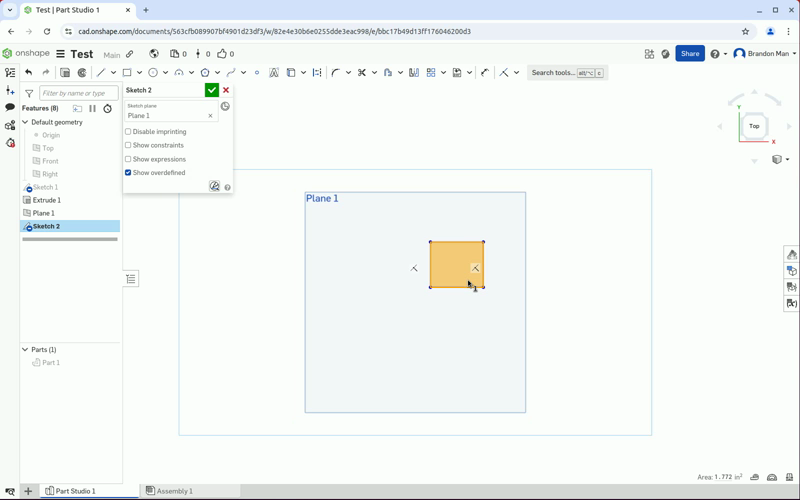
scroll(-6)
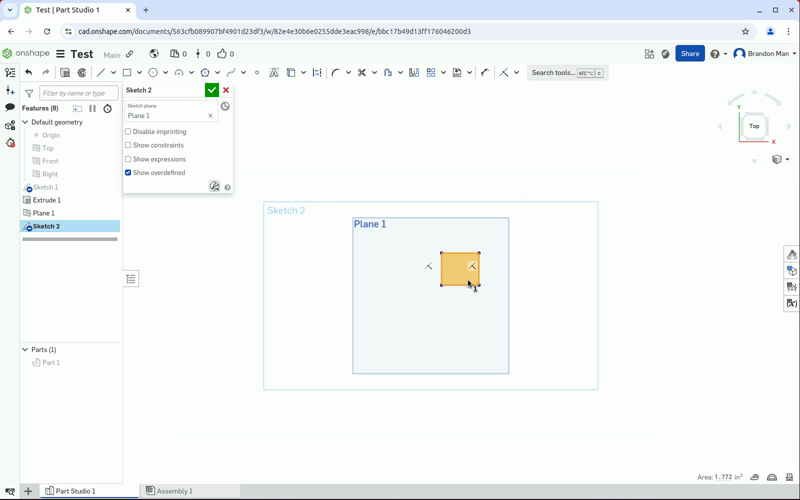
scroll(-6)
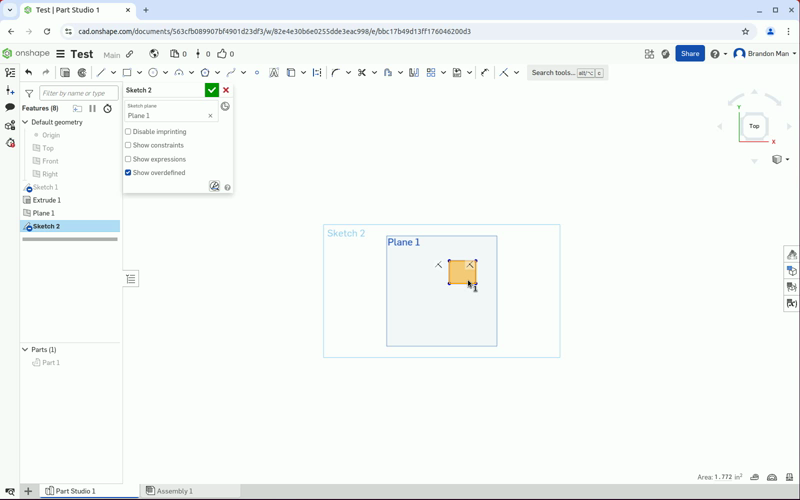
scroll(-6)
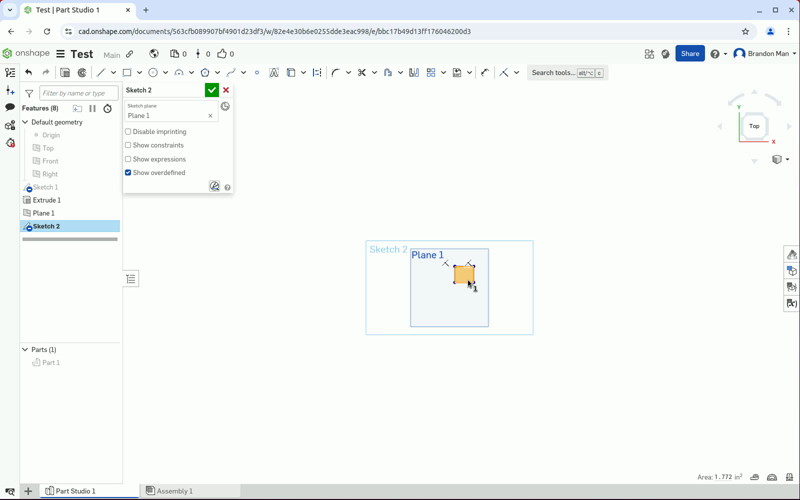
scroll(-6)
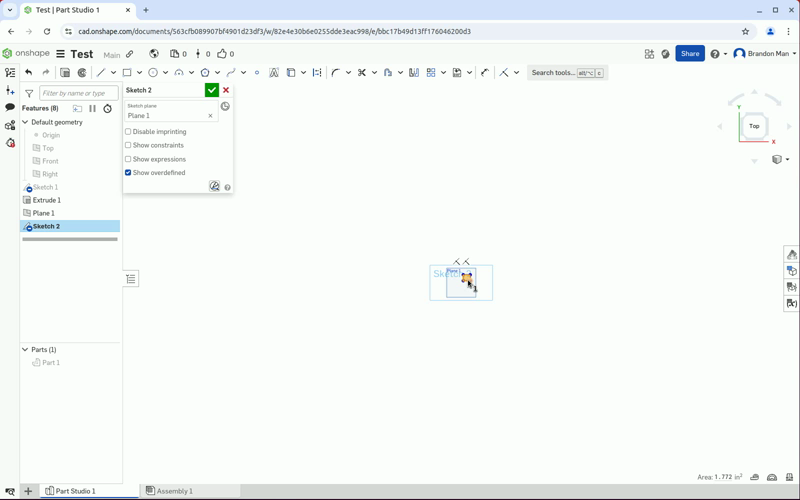
mouse_move(73, 352)
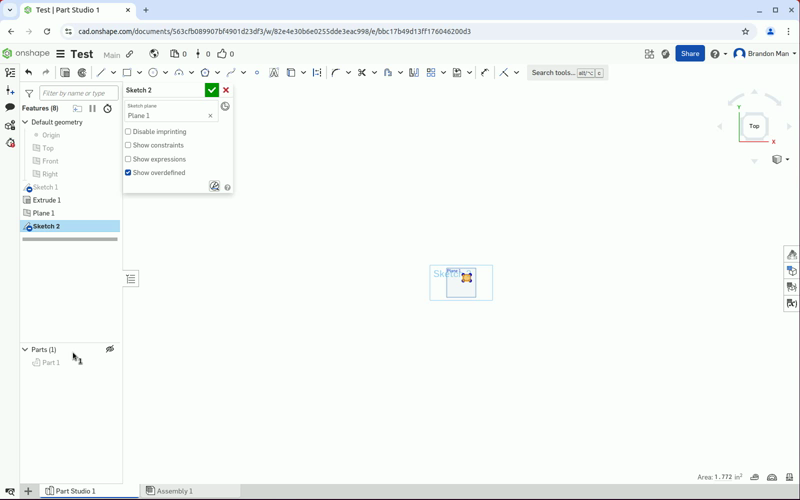
key(shift+y)
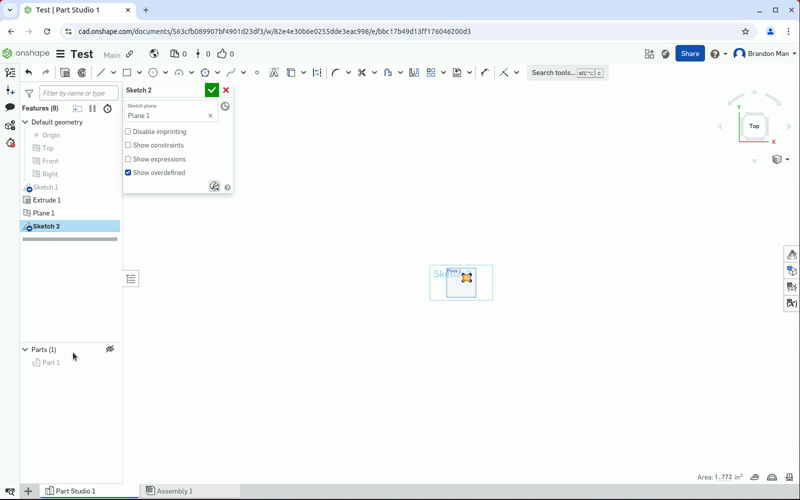
key(shift+e)
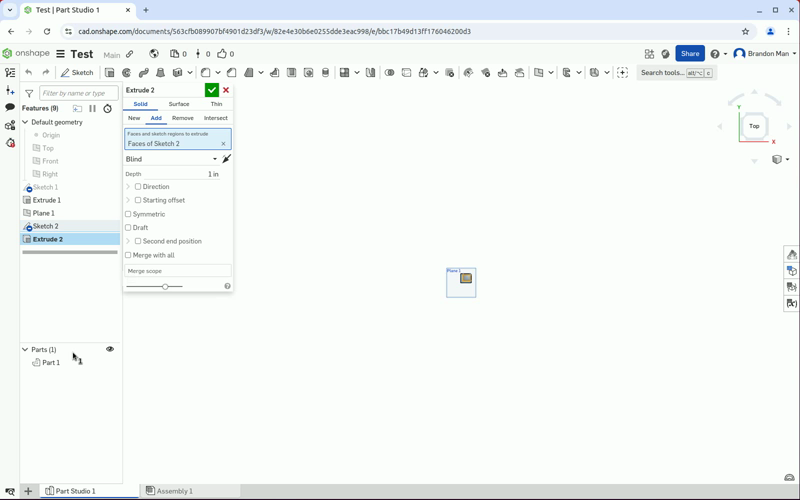
mouse_move(143, 106)
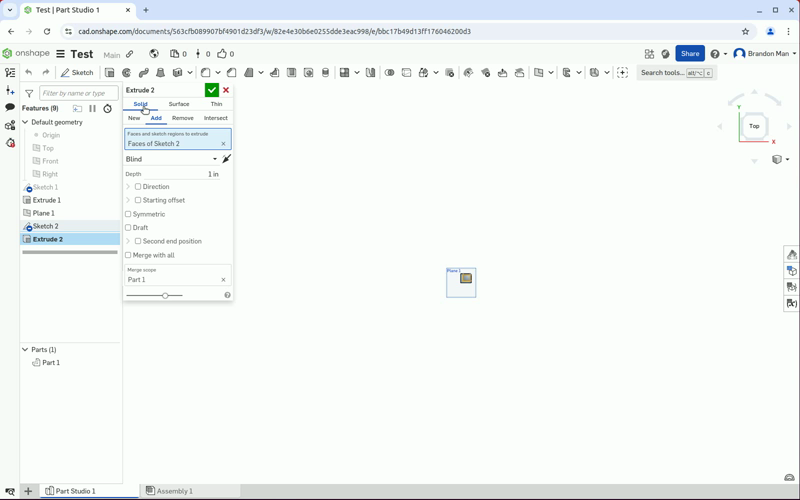
click(143, 106)
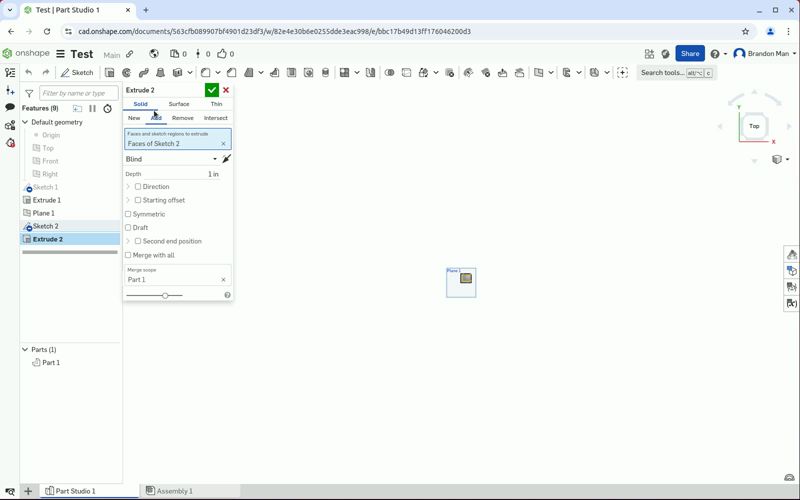
mouse_move(186, 120)
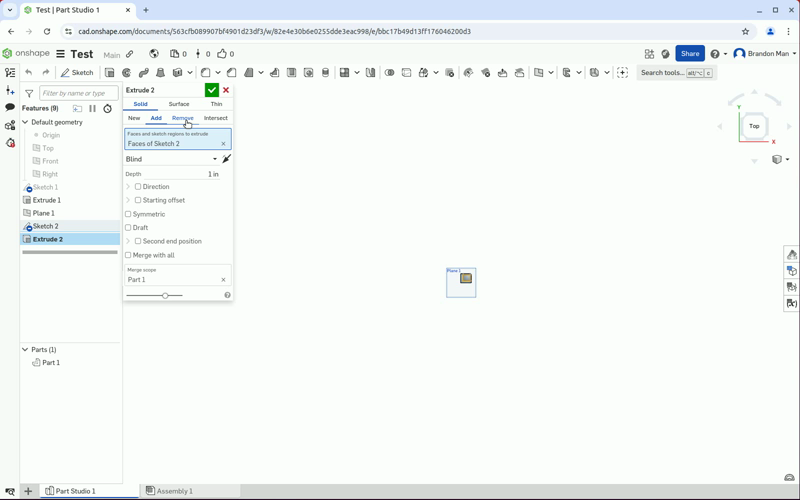
click(186, 120)
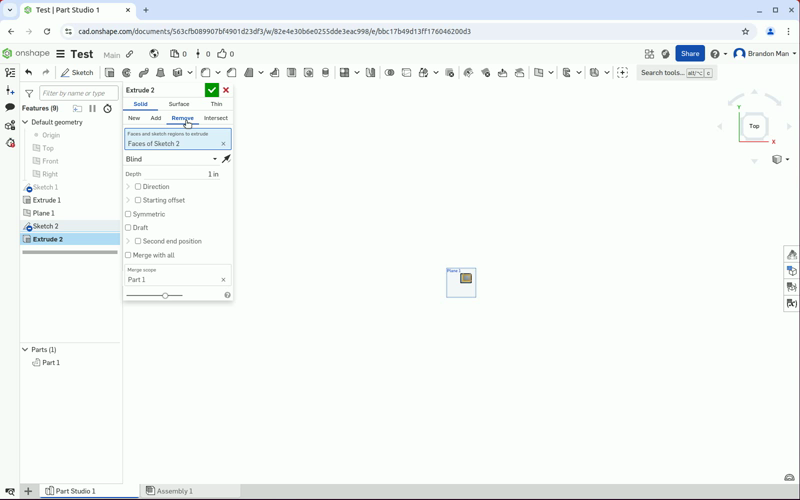
key(tab, 4)
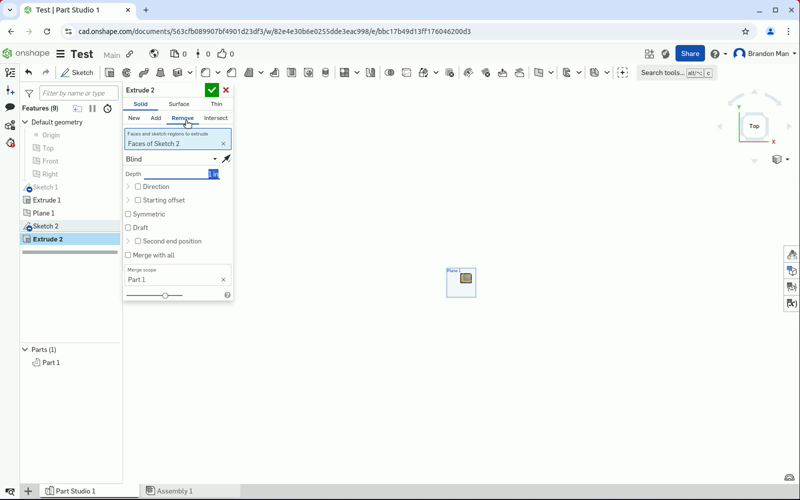
text(23.108)
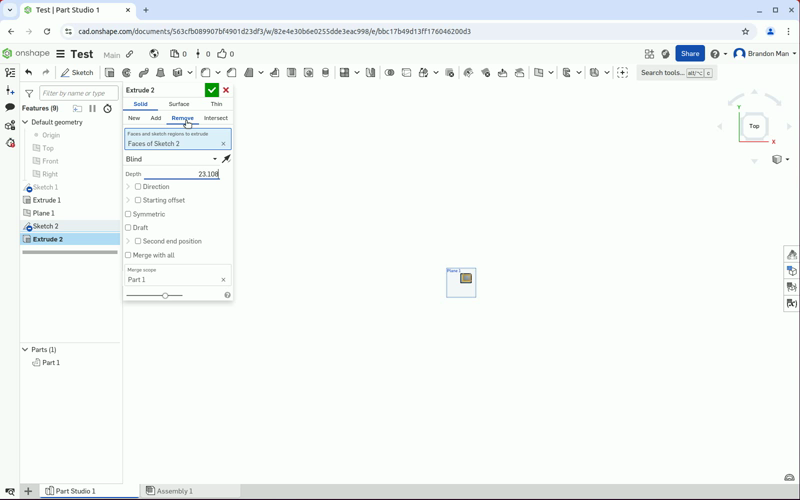
key(tab, 3)
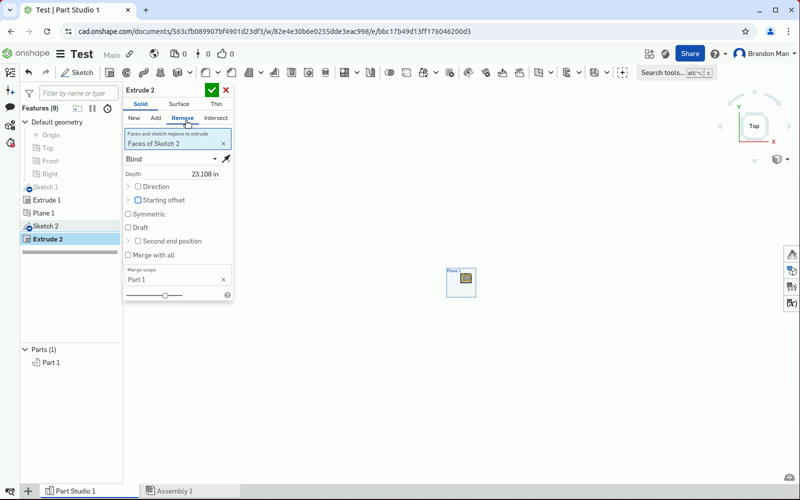
key(tab, 2)
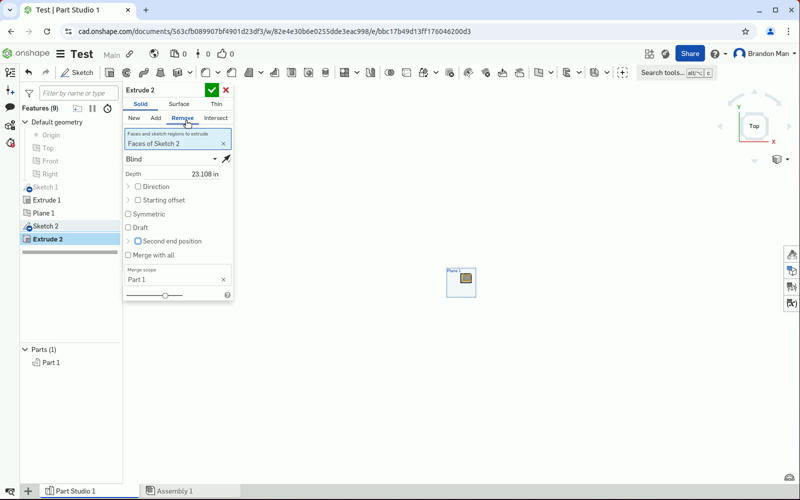
key(space)
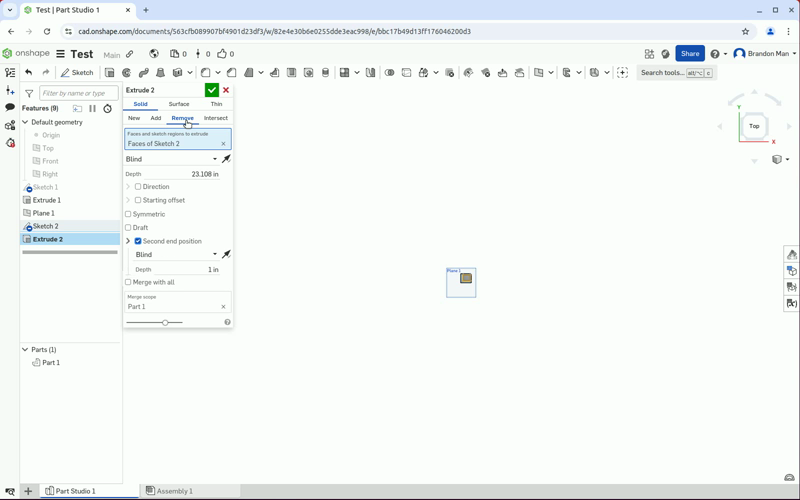
key(tab, 3)
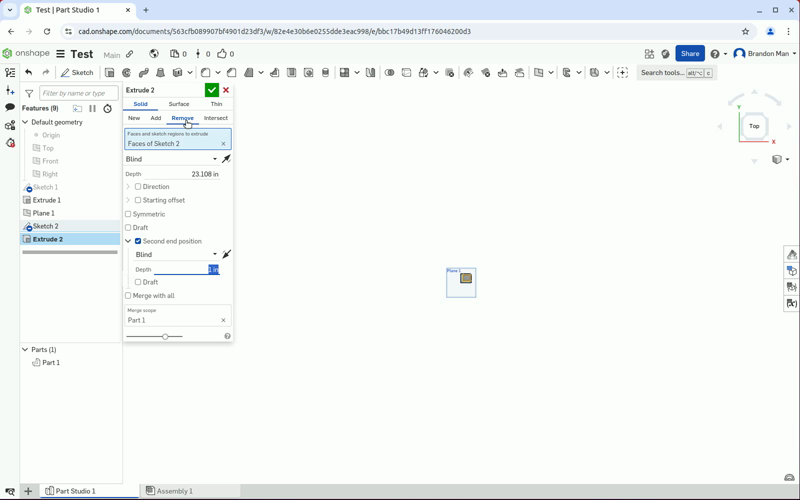
text(4.574)
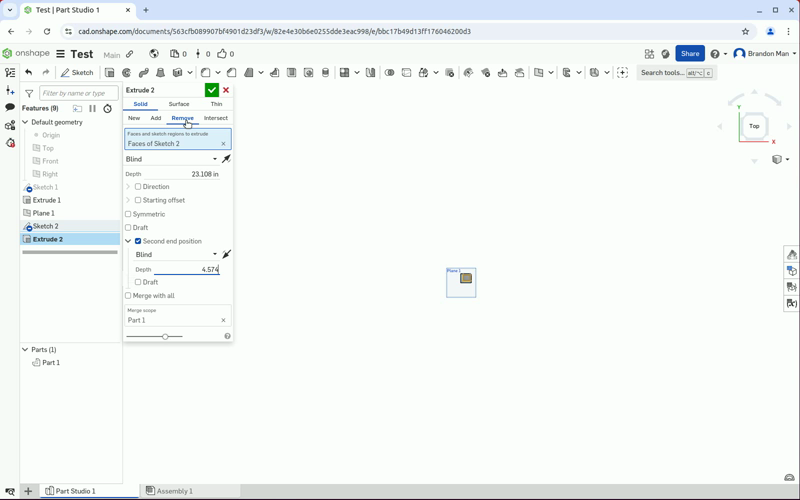
key(tab, 2)
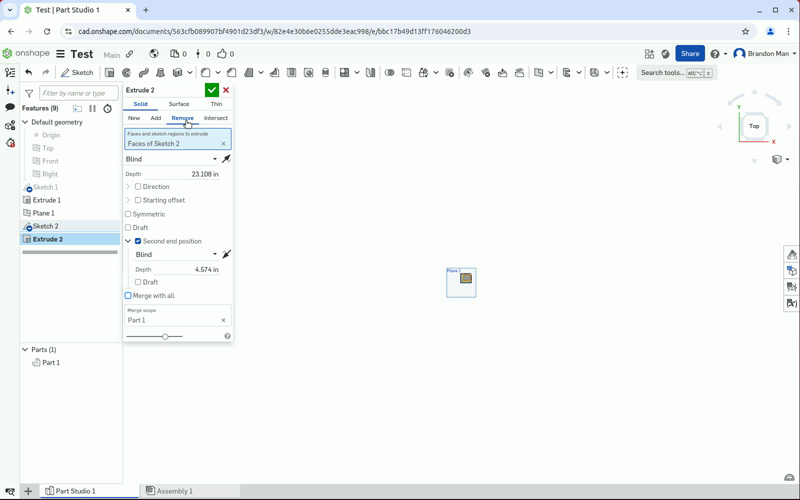
key(space)
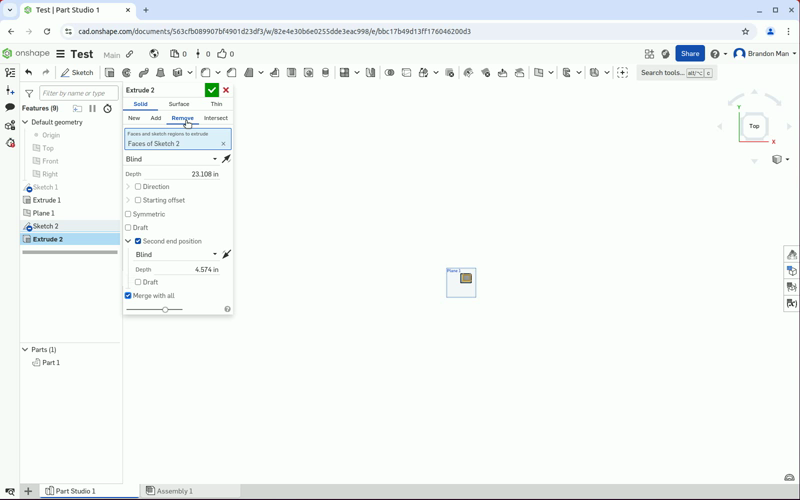
key(enter)
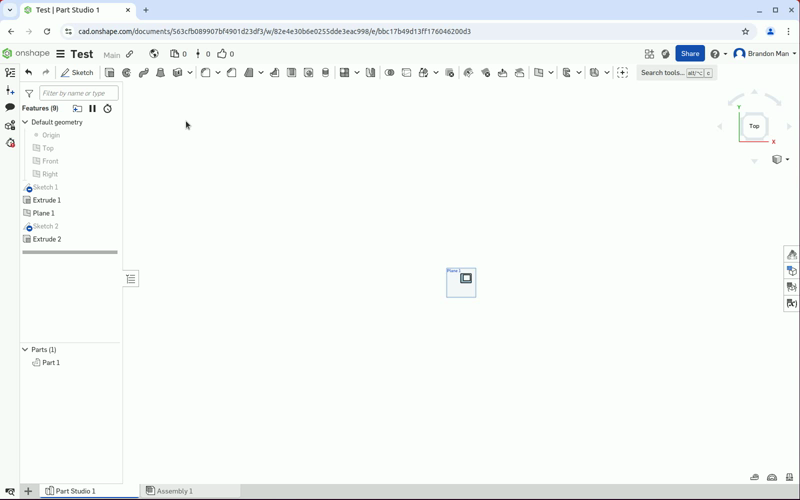
key(shift+h)
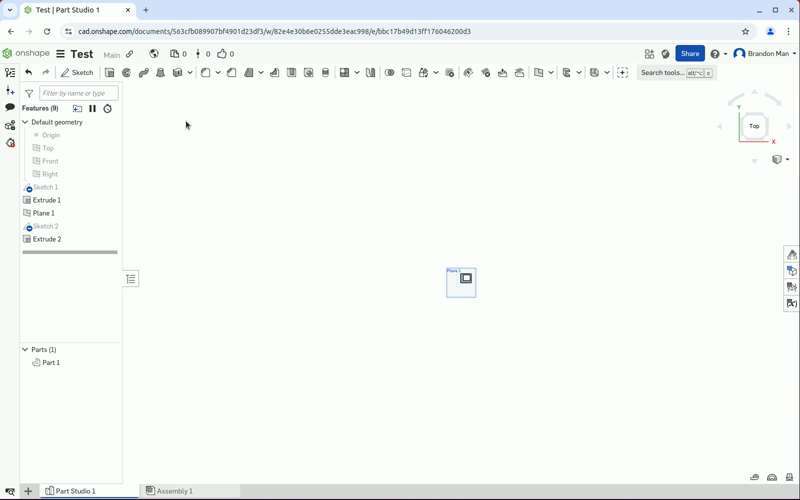
key(shift+h)
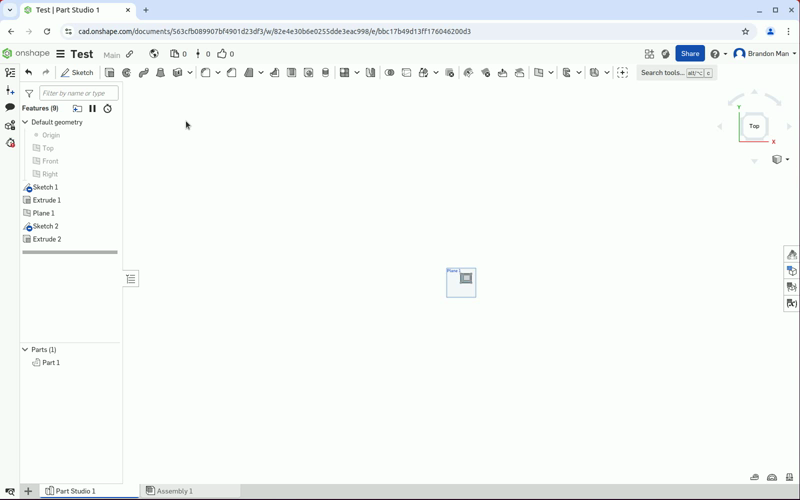
key(shift+7)
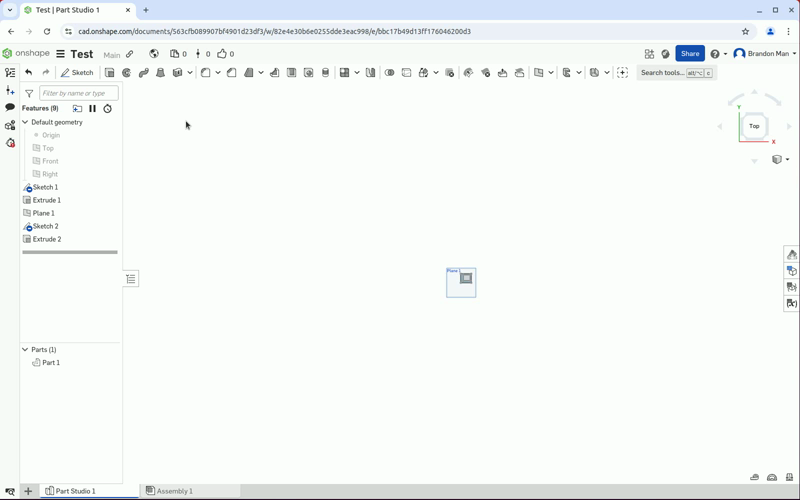
key(up, 3)
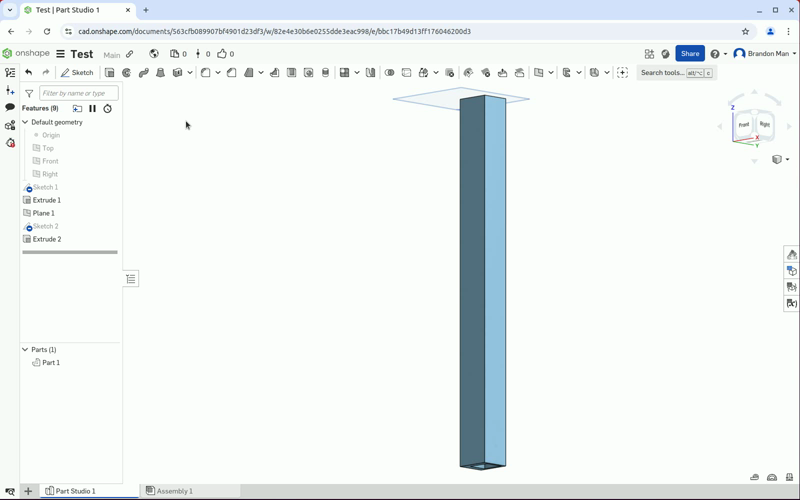
key(left, 3)
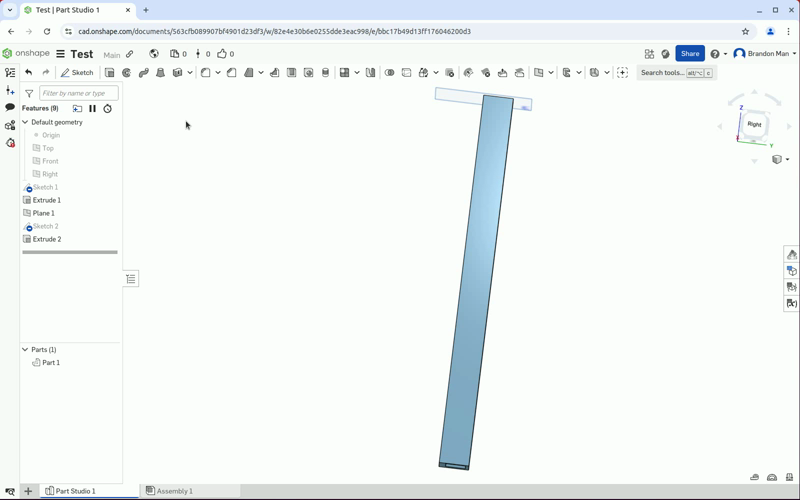
key(right, 3)
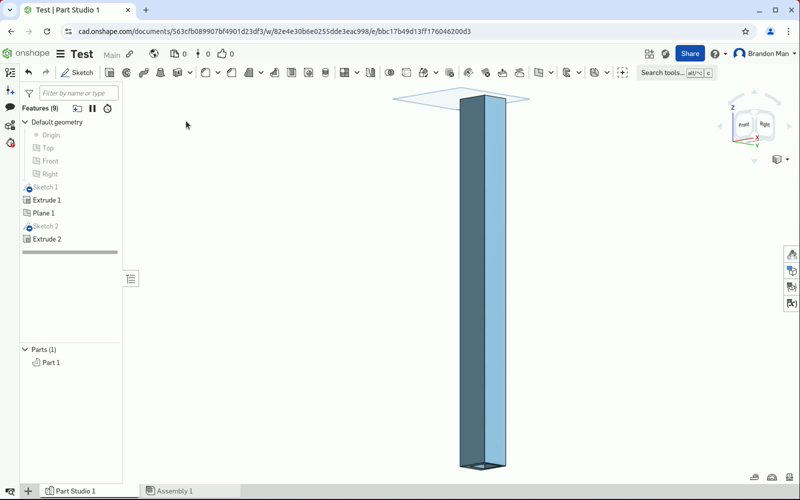
key(down, 3)
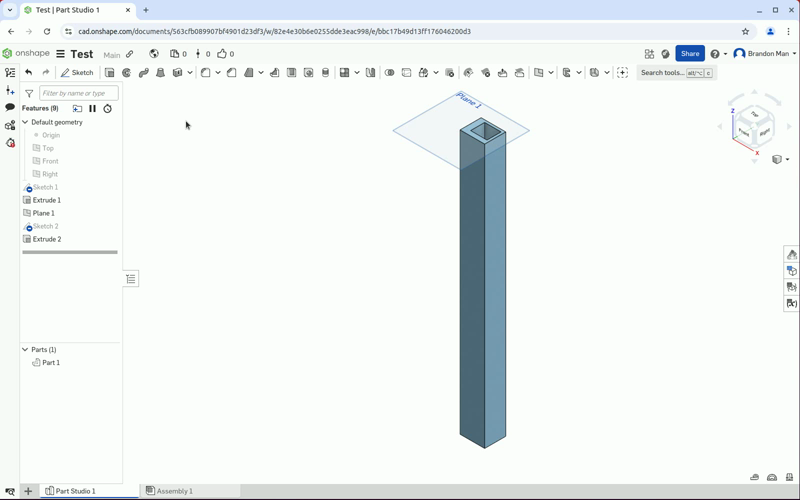
mouse_move(73, 189)
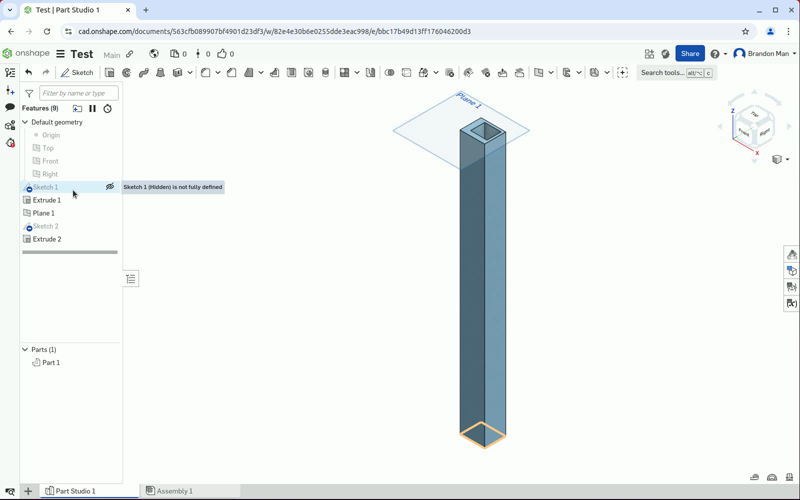
click(73, 189)